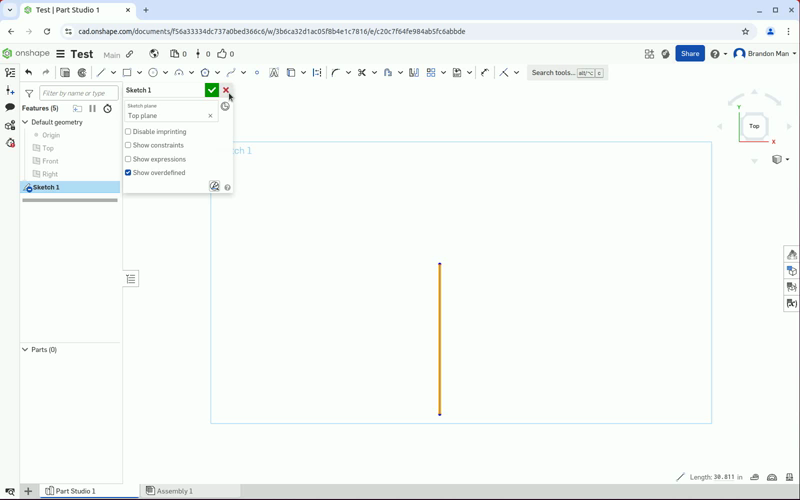
key(shift+h)
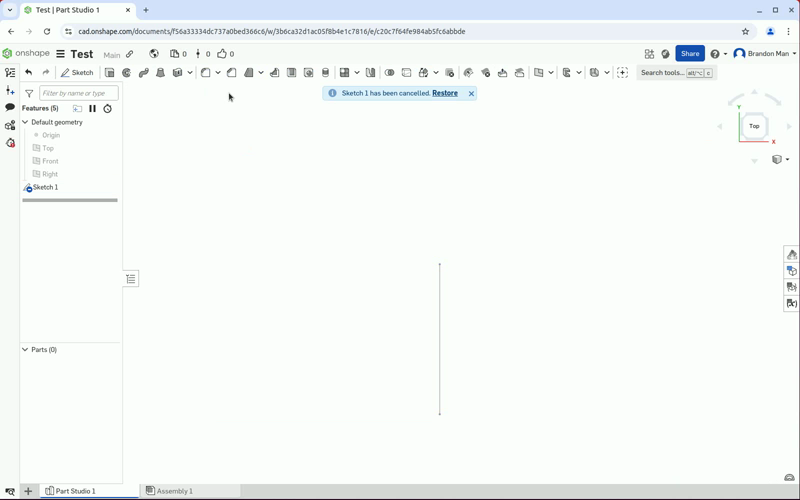
key(shift+s)
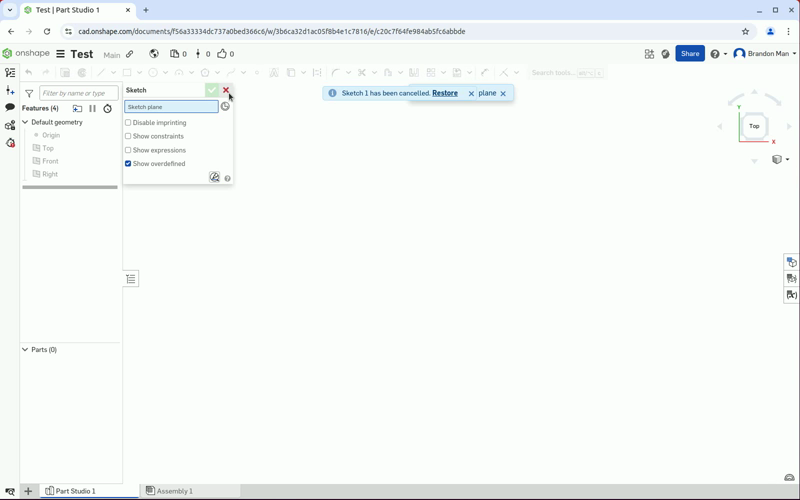
mouse_move(73, 150)
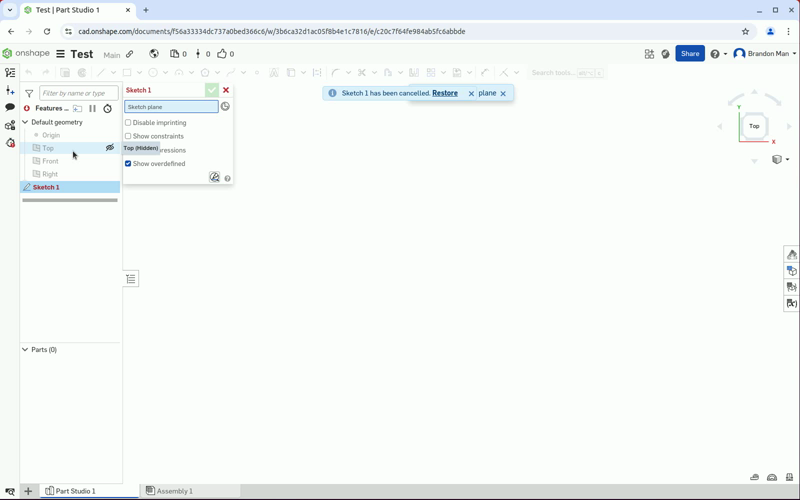
click(73, 150)
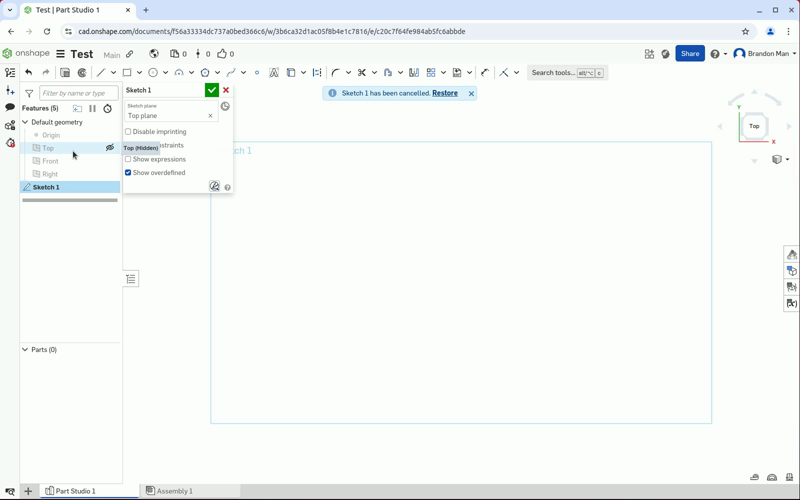
mouse_move(73, 352)
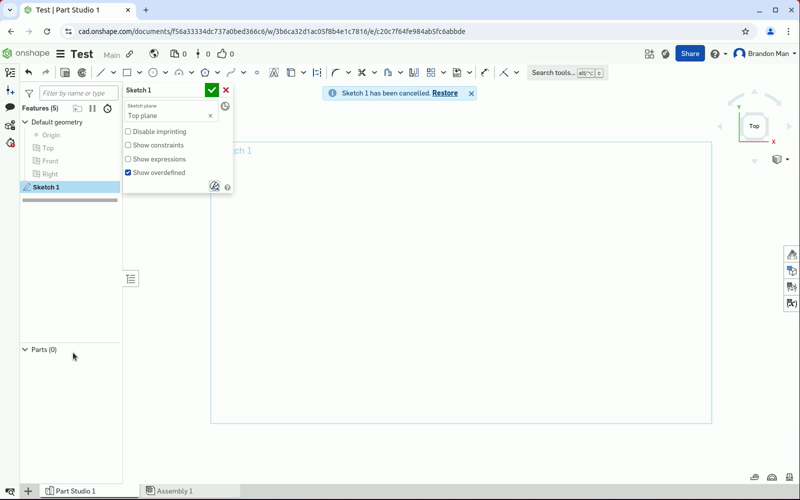
key(y)
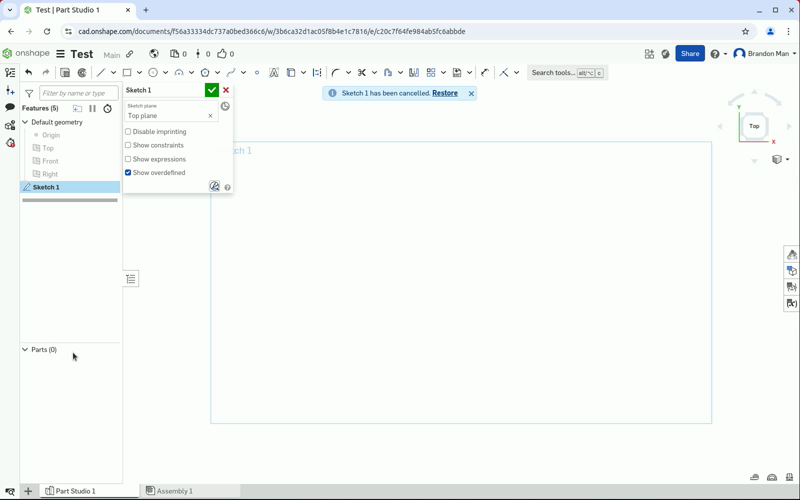
key(l)
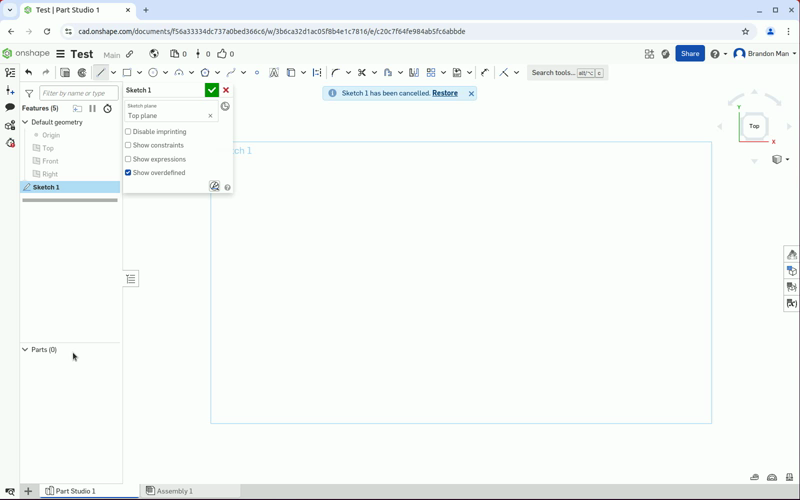
key_down(shift)
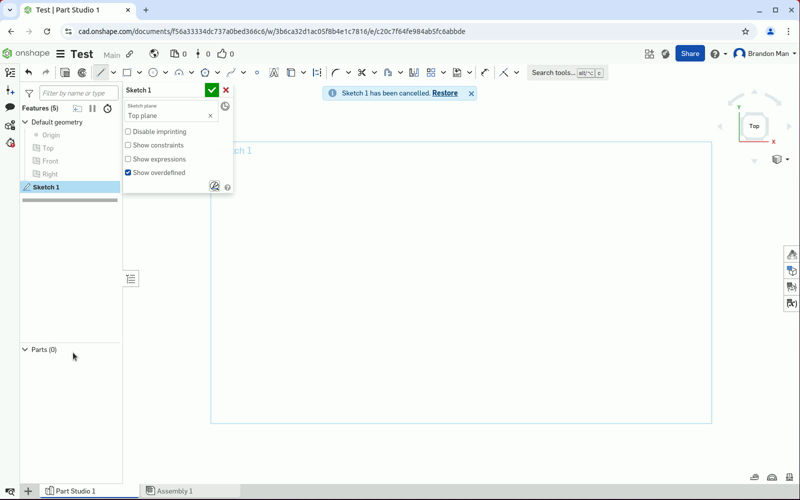
mouse_move(457, 305)
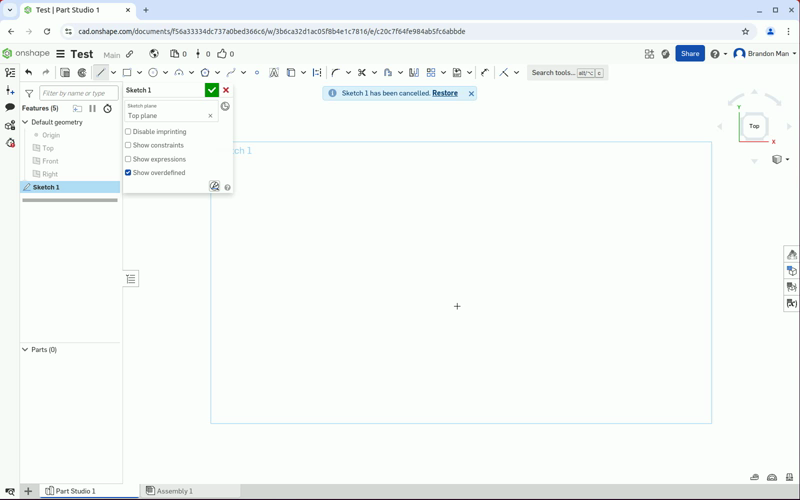
click(457, 305)
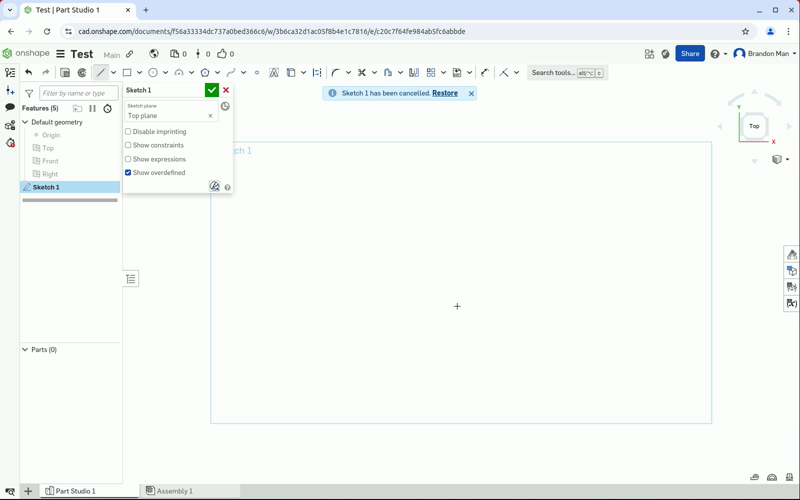
key_up(shift)
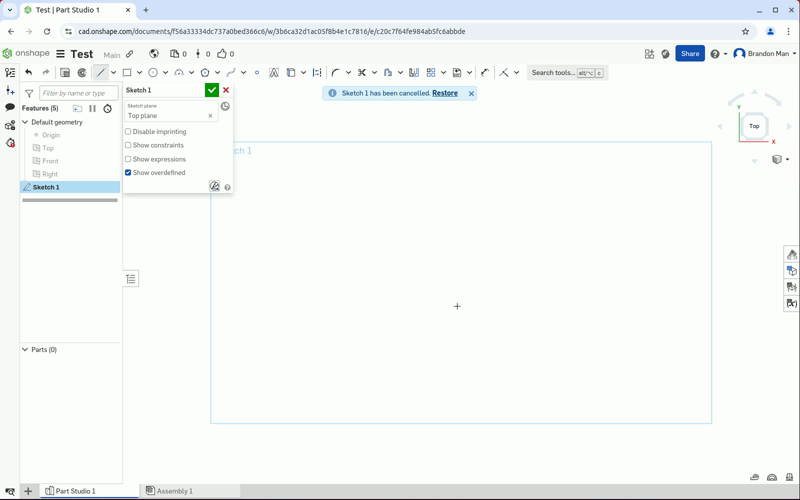
key_down(shift)
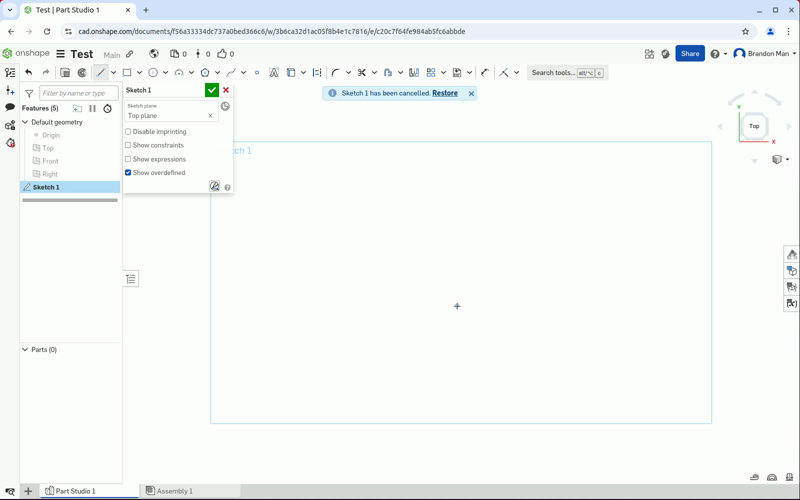
mouse_move(487, 305)
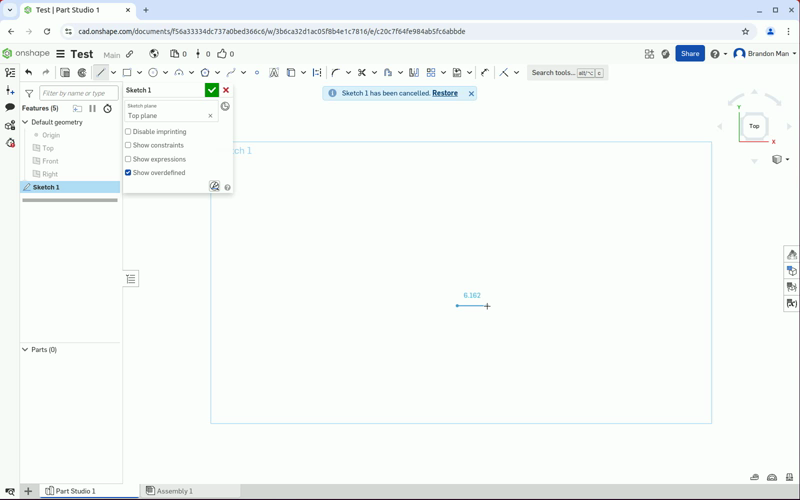
mouse_move(457, 304)
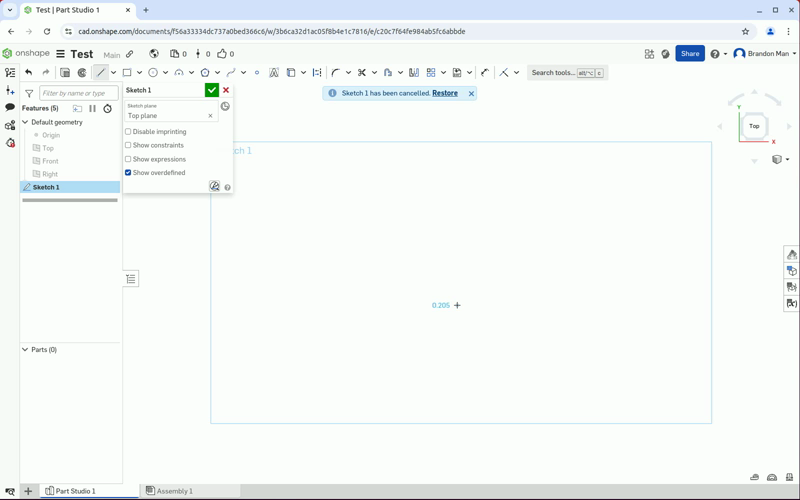
scroll(6)
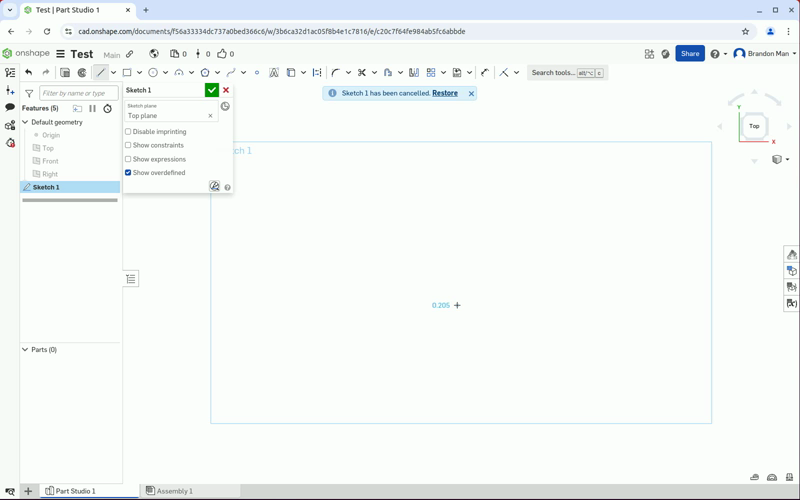
scroll(6)
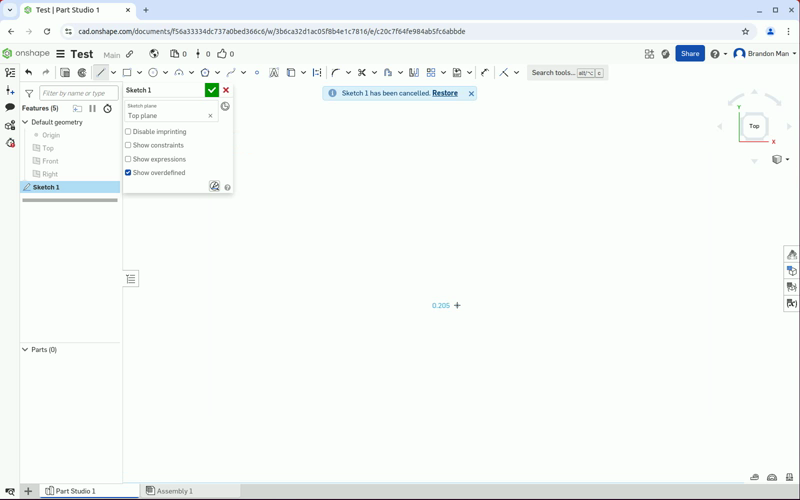
scroll(6)
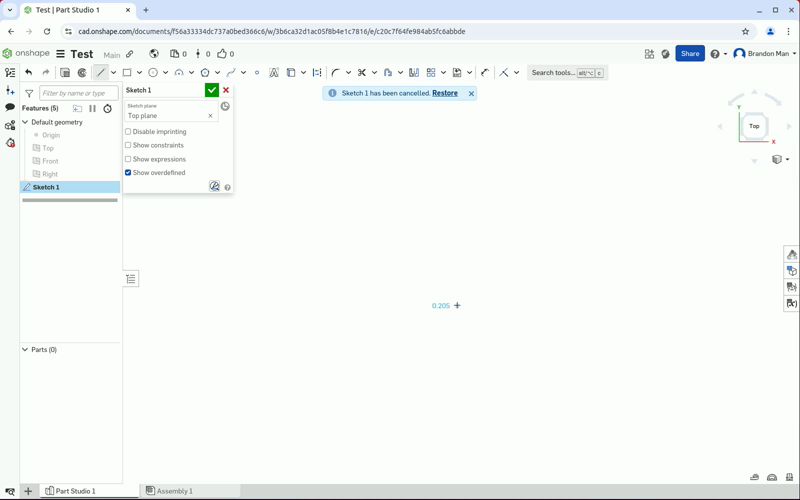
scroll(6)
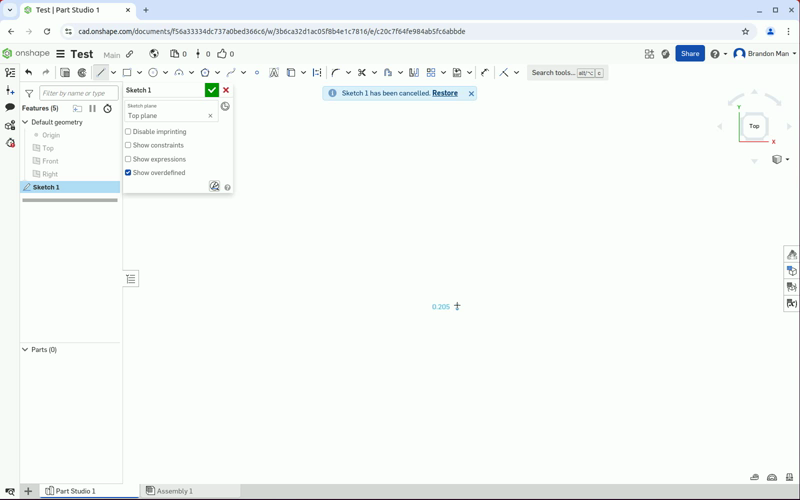
scroll(6)
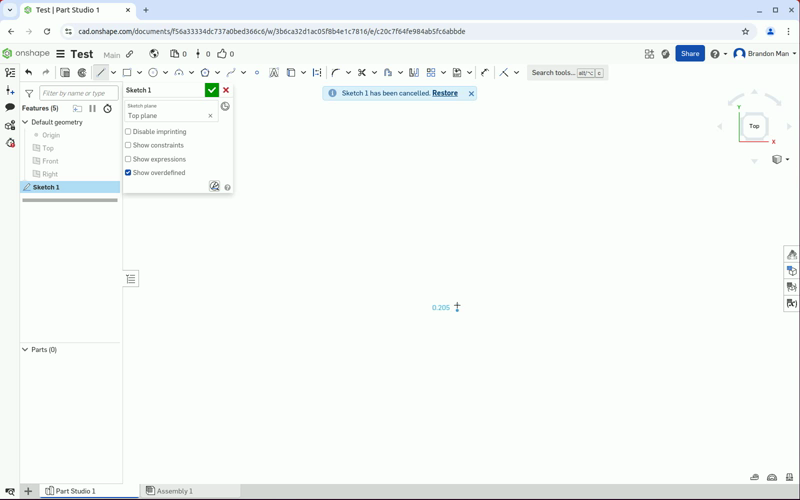
scroll(6)
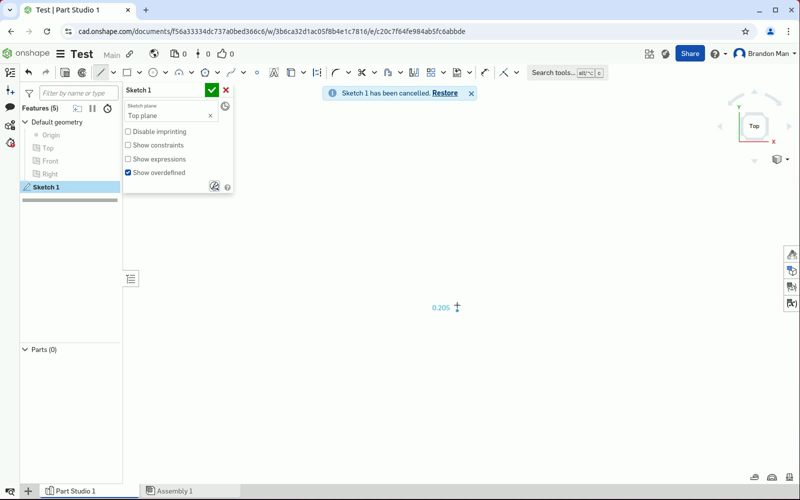
scroll(6)
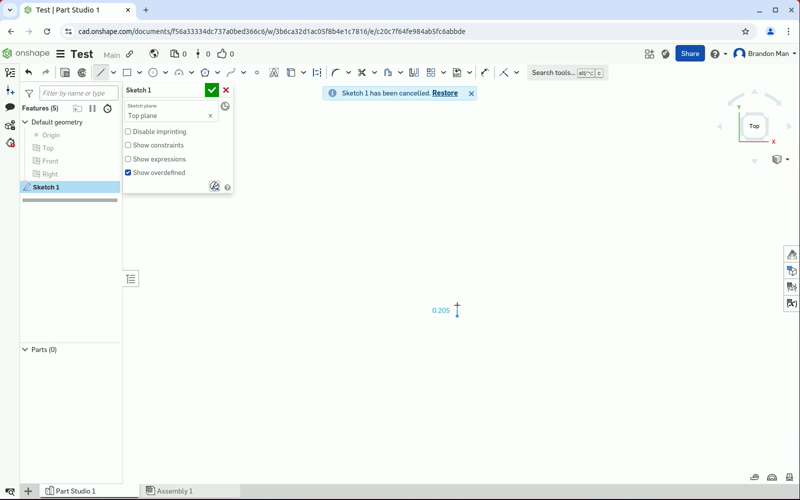
click(457, 304)
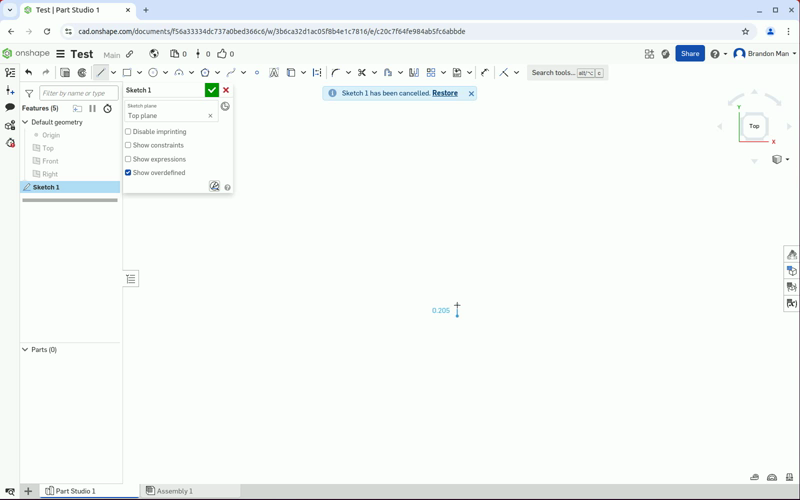
scroll(-6)
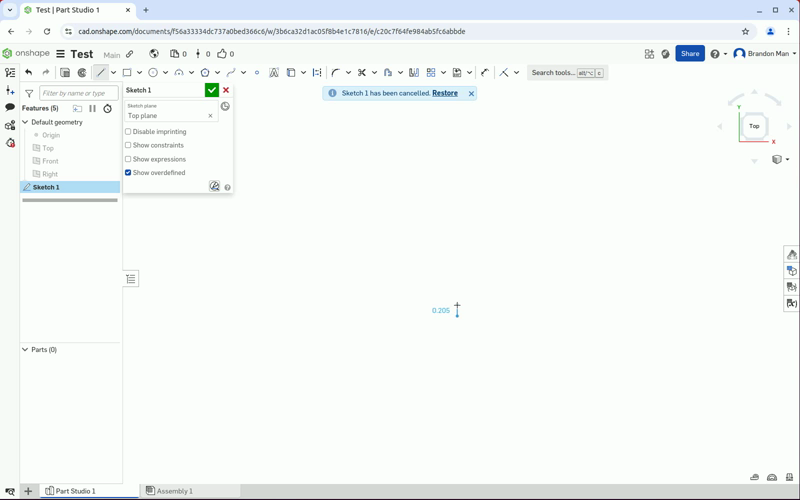
scroll(-6)
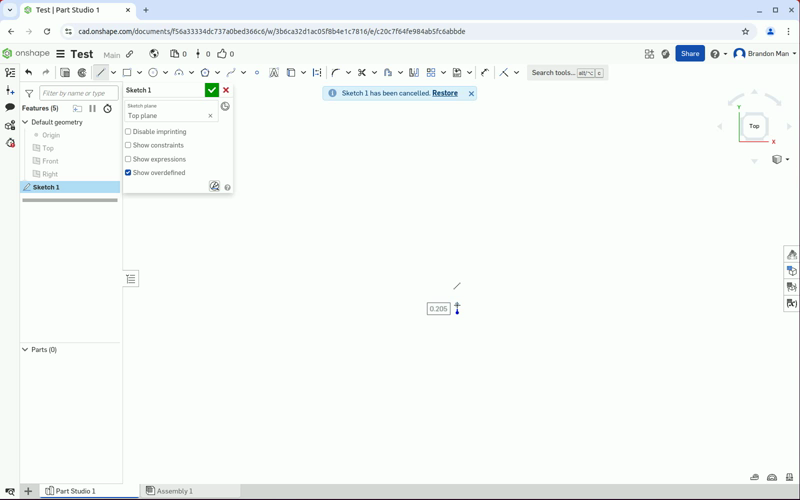
scroll(-6)
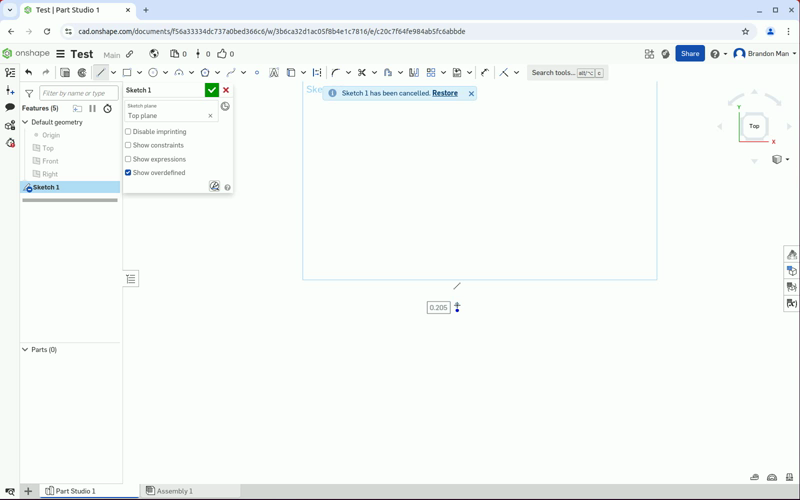
scroll(-6)
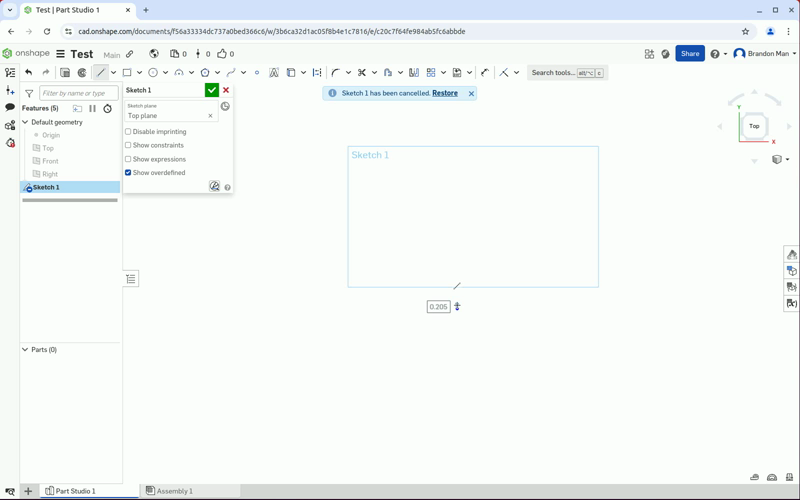
scroll(-6)
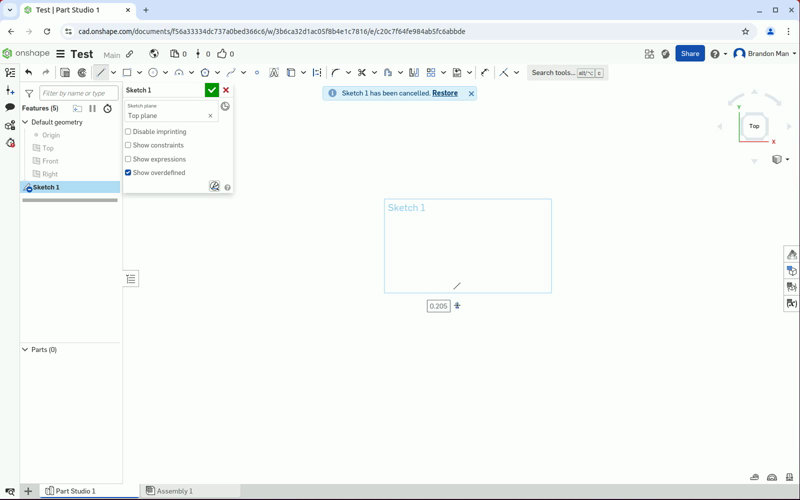
scroll(-6)
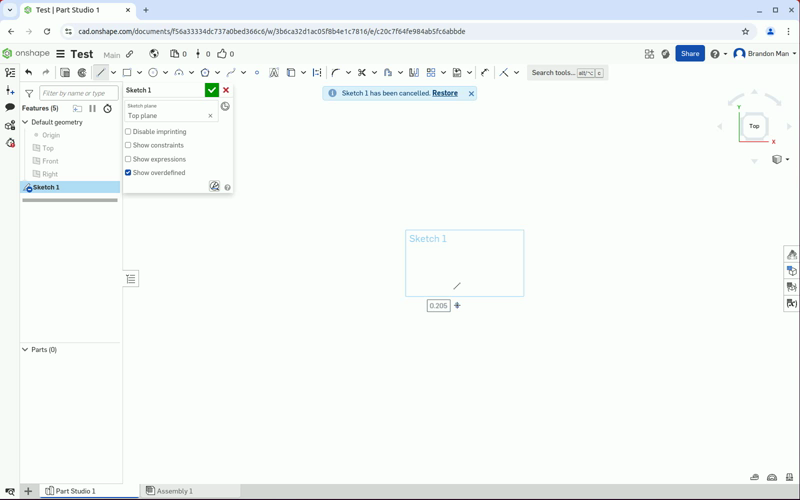
scroll(-6)
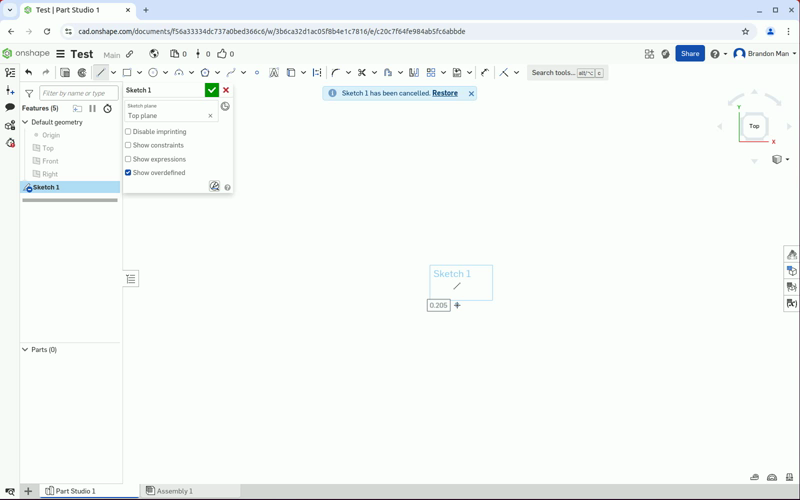
key_up(shift)
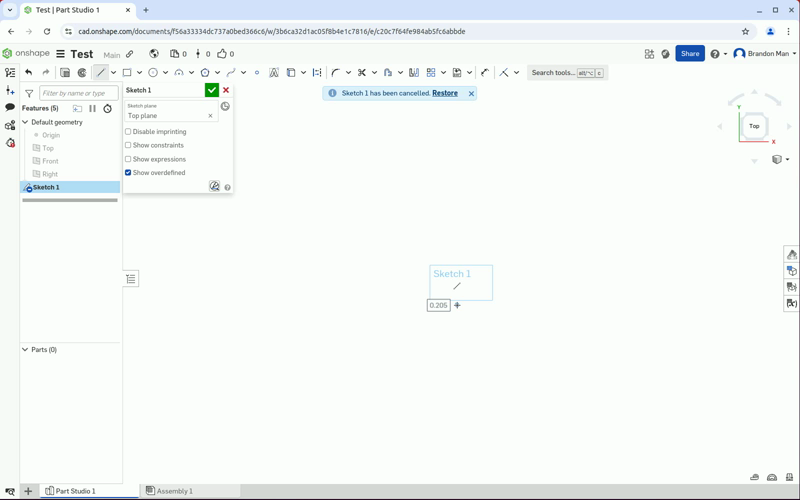
key(esc)
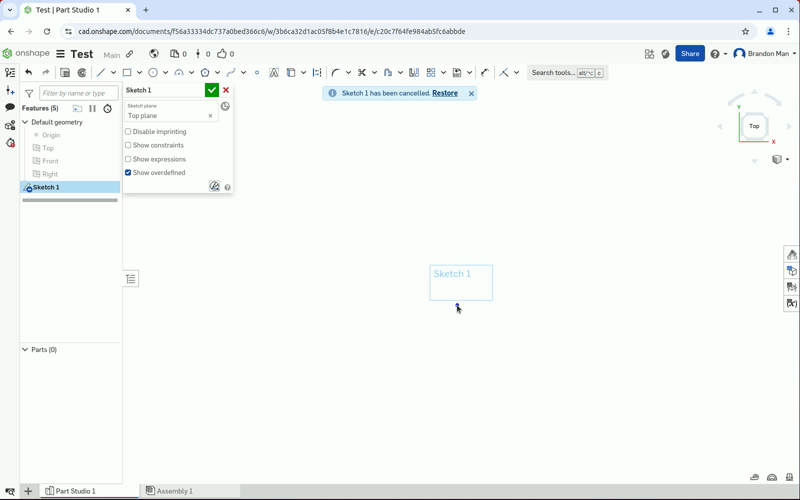
key(a)
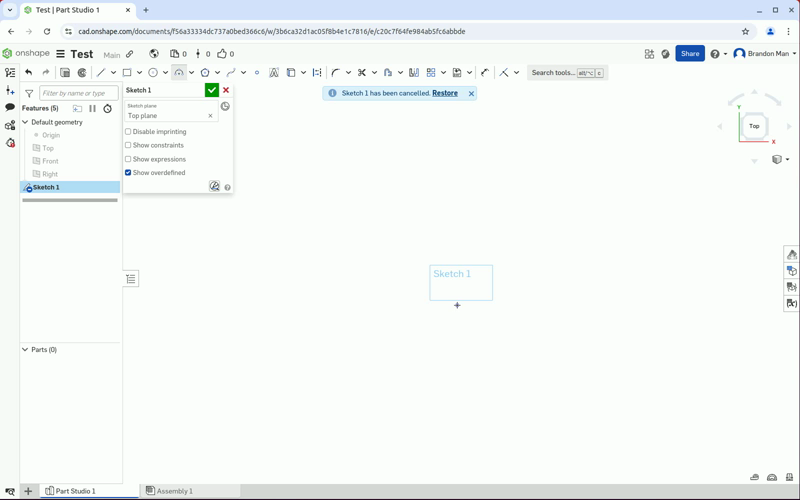
mouse_move(457, 304)
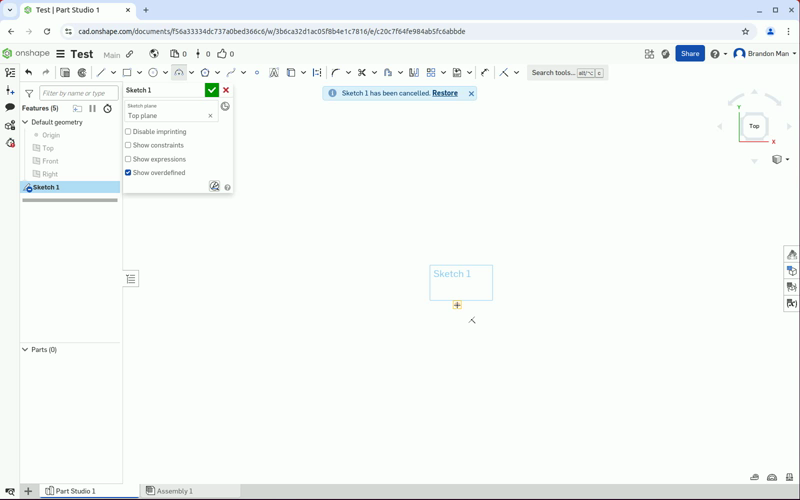
scroll(6)
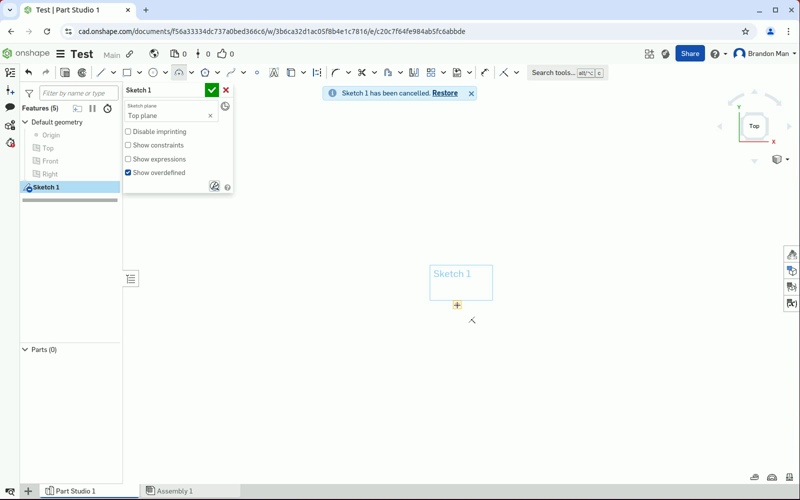
scroll(6)
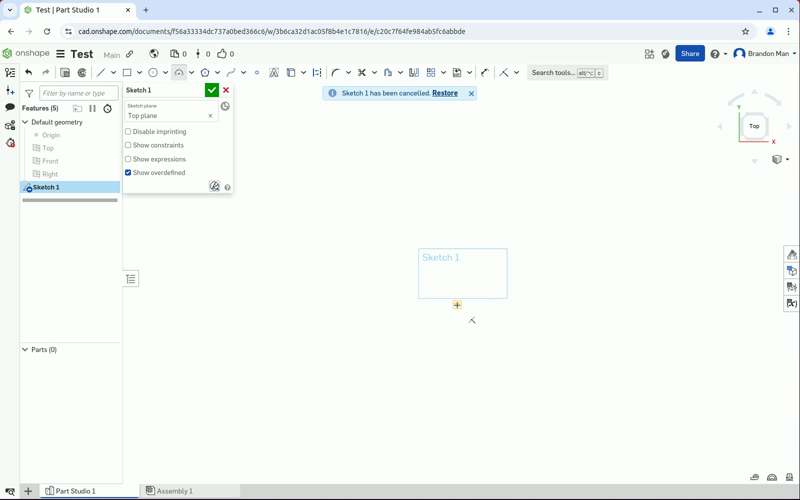
scroll(6)
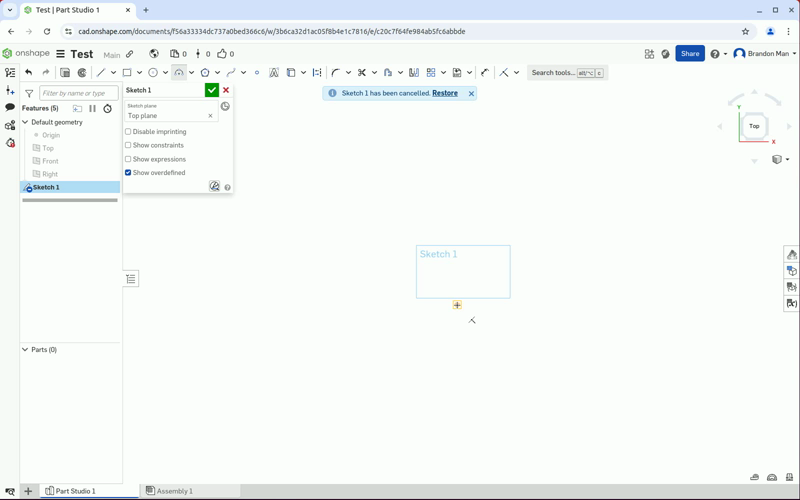
scroll(6)
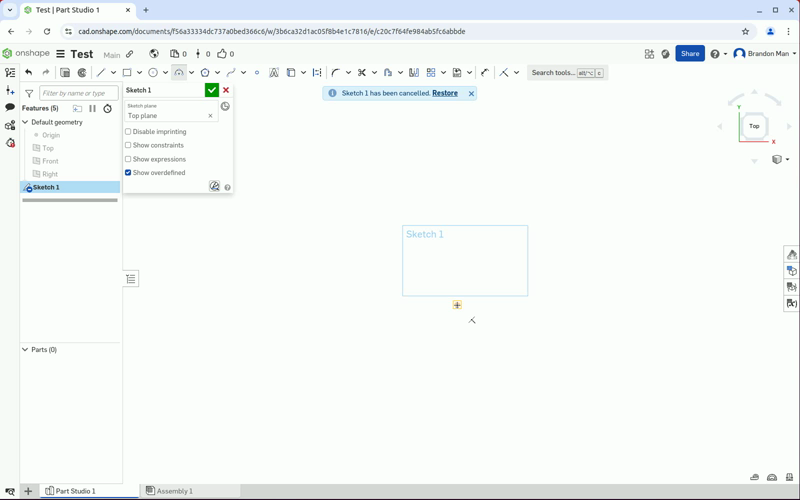
scroll(6)
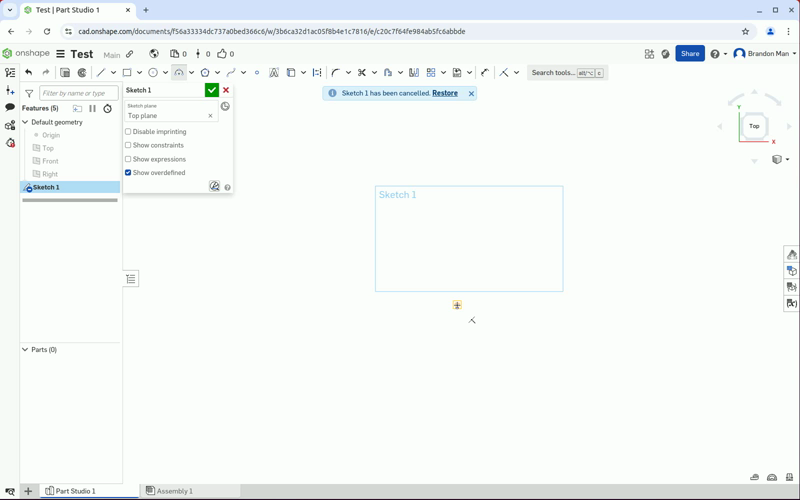
scroll(6)
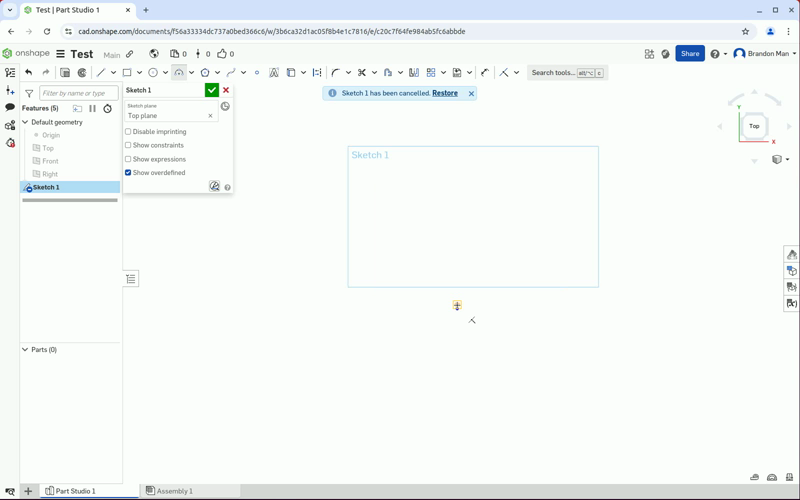
scroll(6)
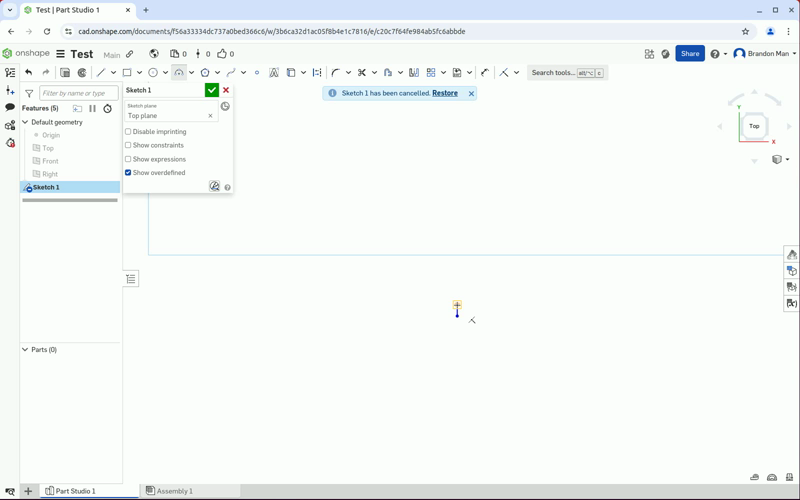
click(457, 304)
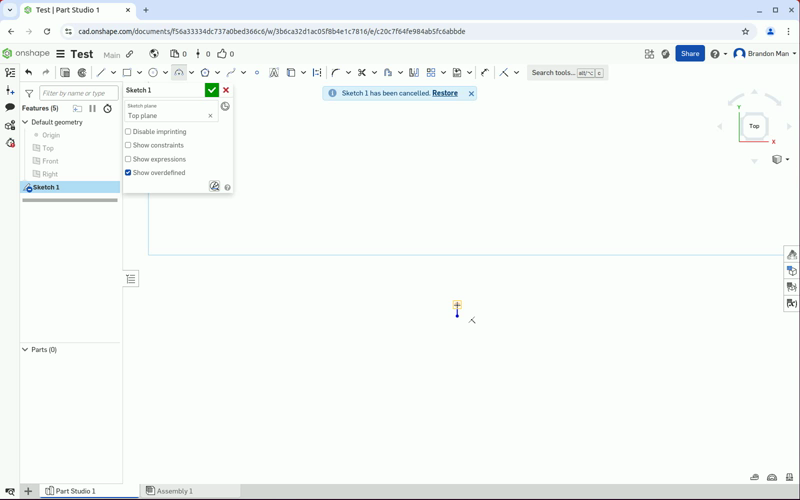
scroll(-6)
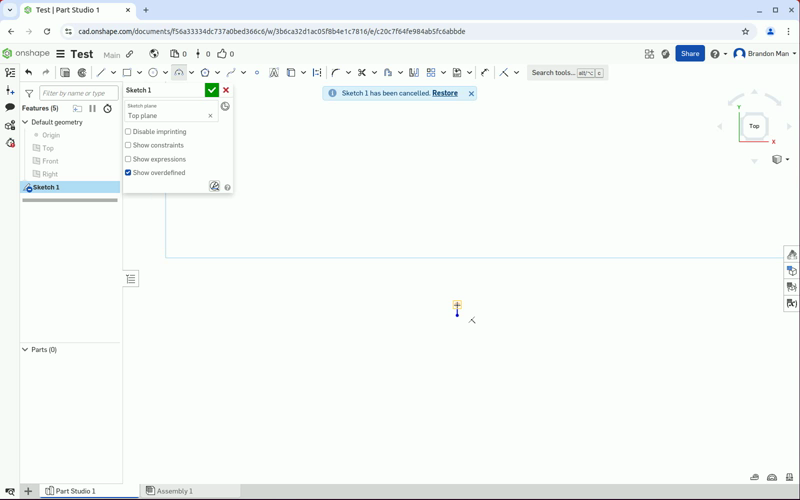
scroll(-6)
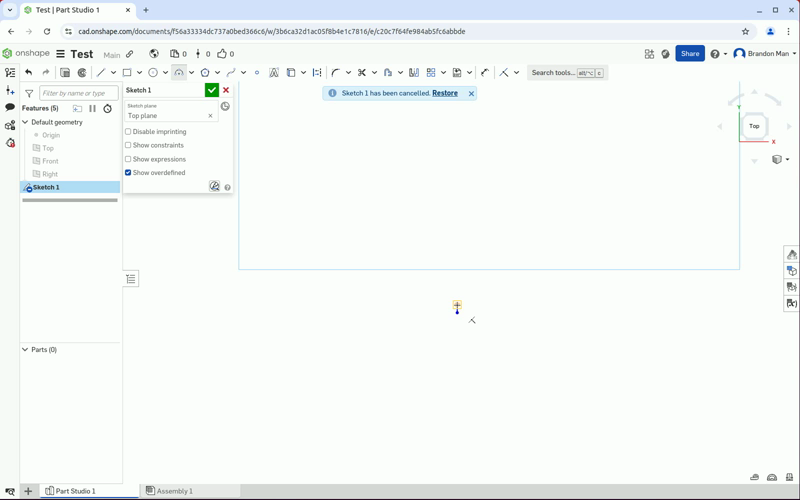
scroll(-6)
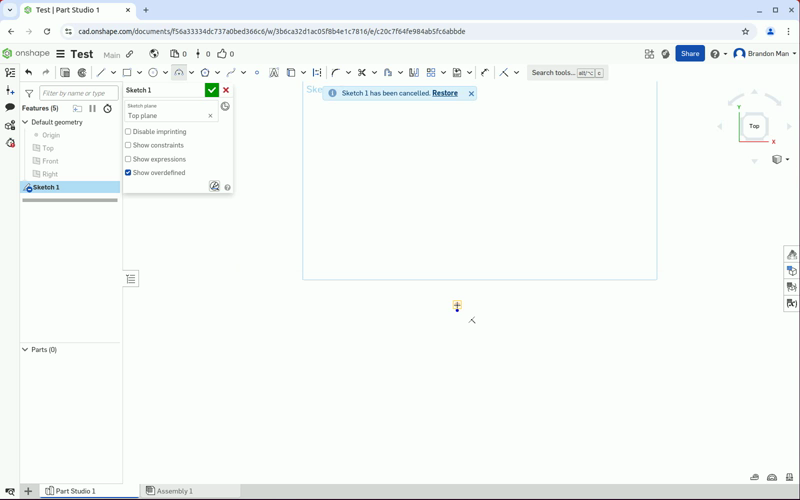
scroll(-6)
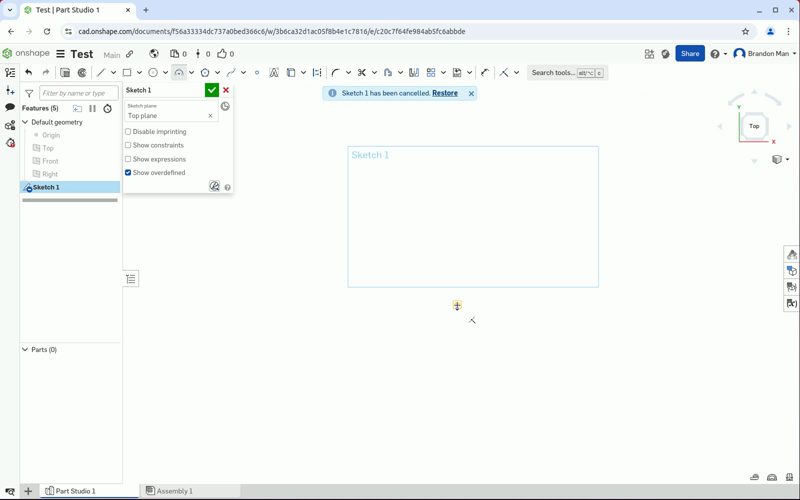
scroll(-6)
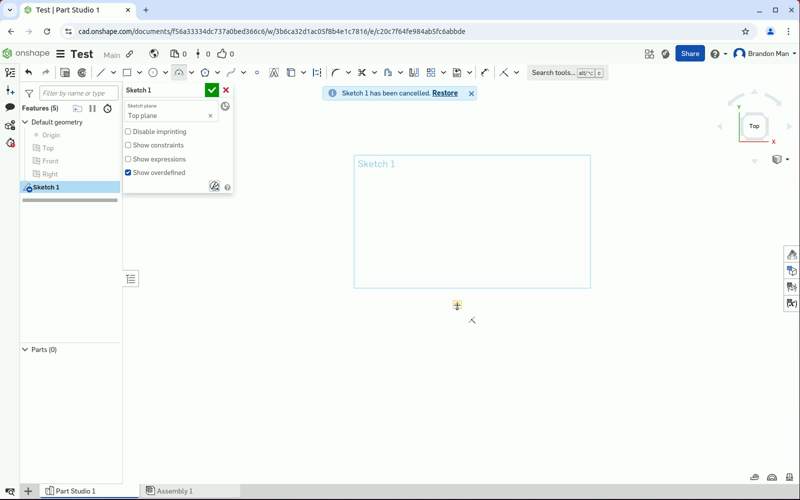
scroll(-6)
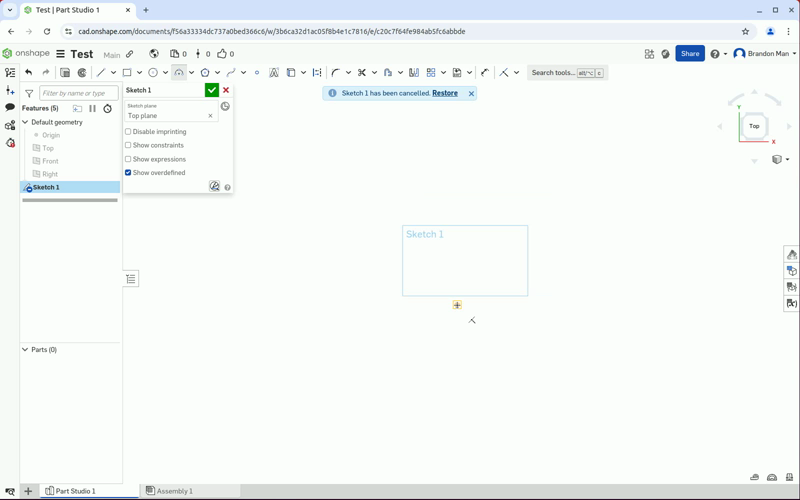
scroll(-6)
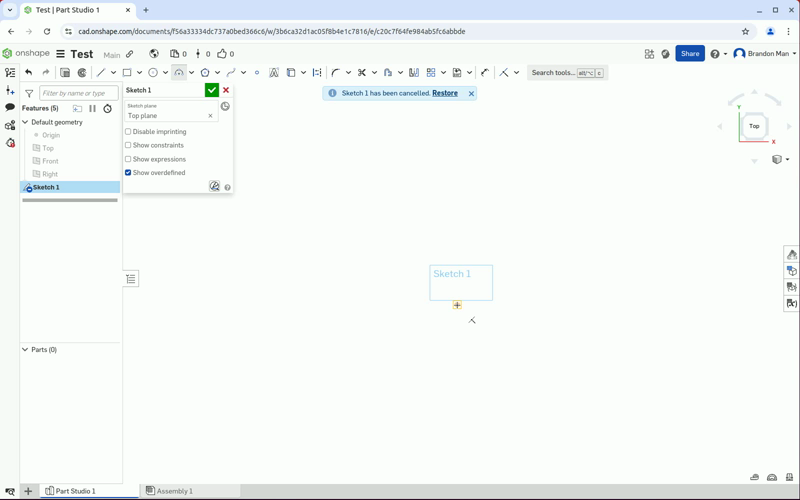
key_down(shift)
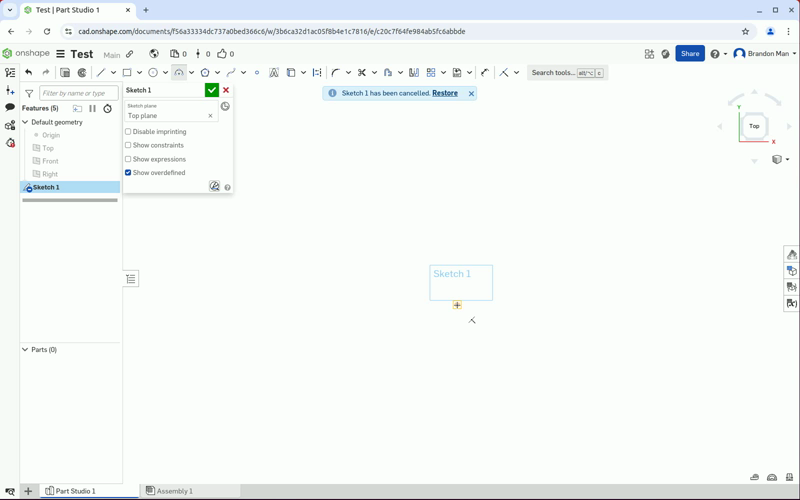
mouse_move(457, 261)
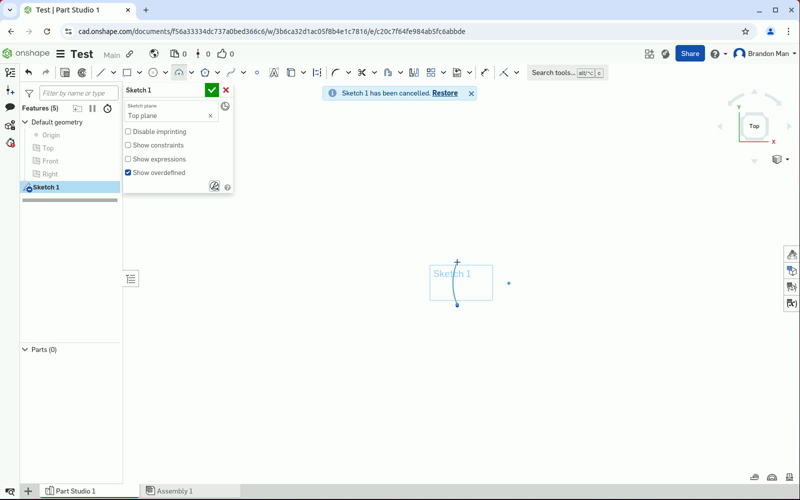
click(457, 261)
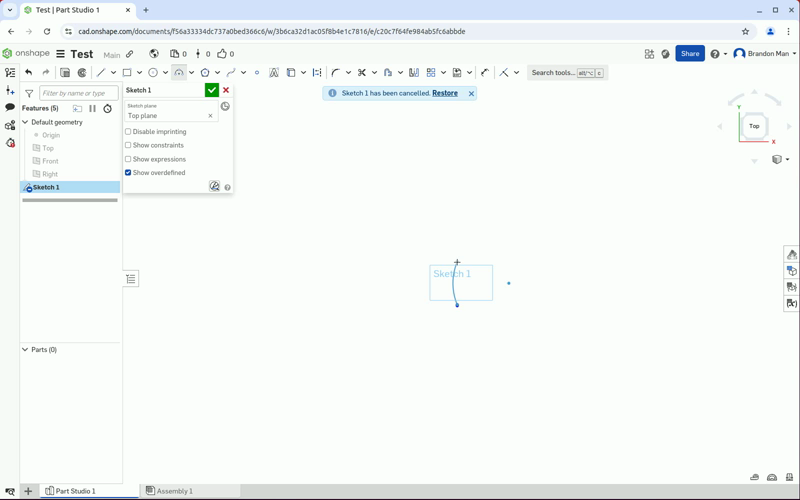
mouse_move(439, 283)
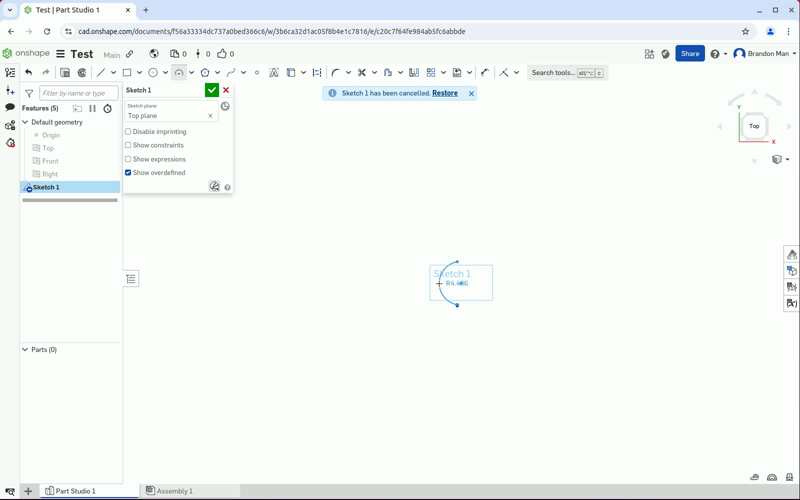
click(439, 283)
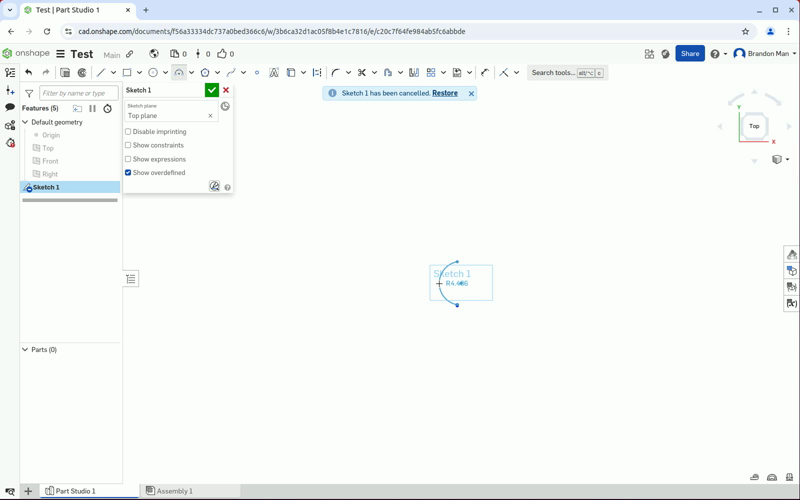
key_up(shift)
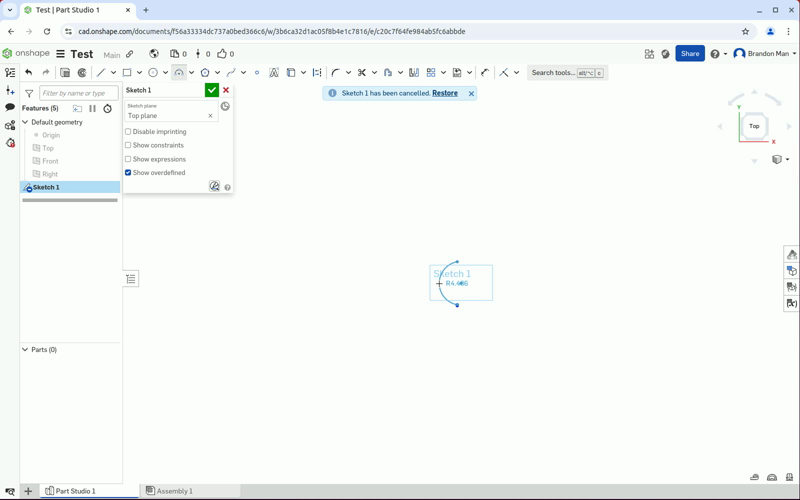
key(esc)
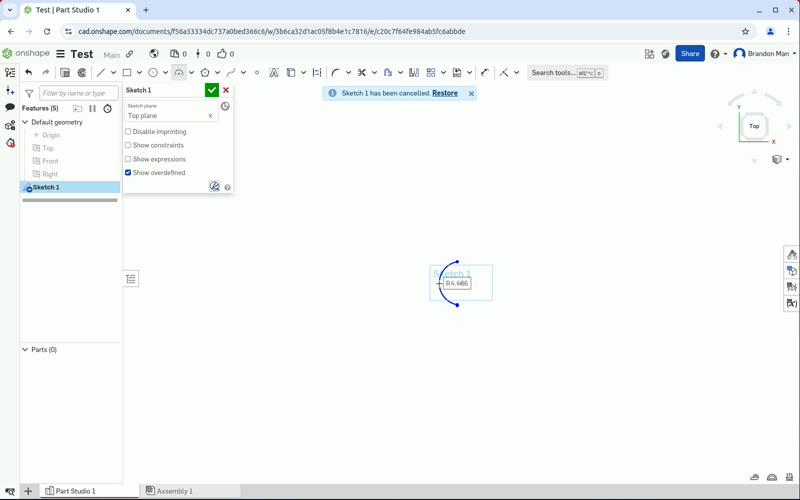
key(l)
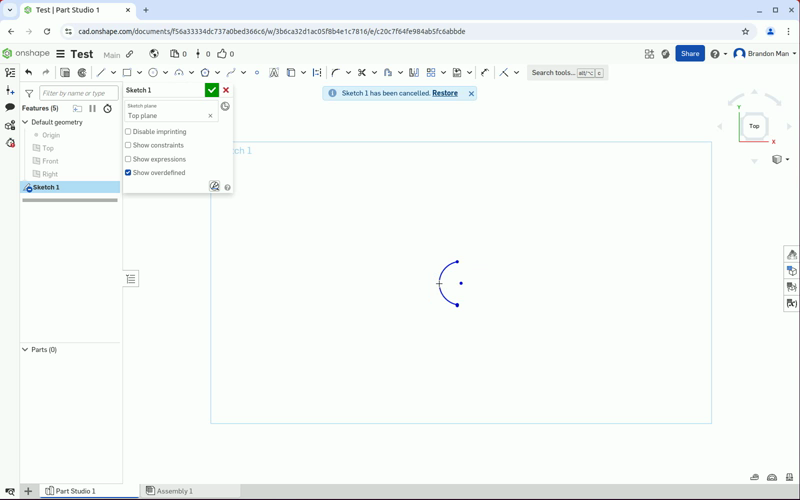
mouse_move(457, 261)
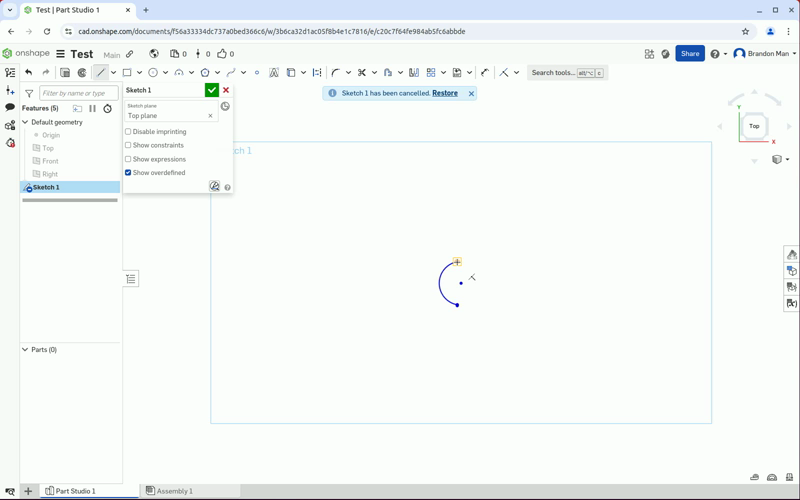
click(457, 261)
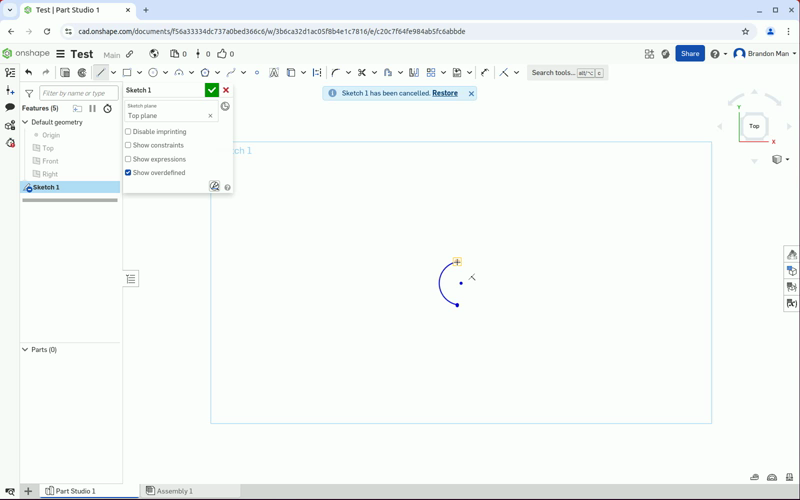
key_down(shift)
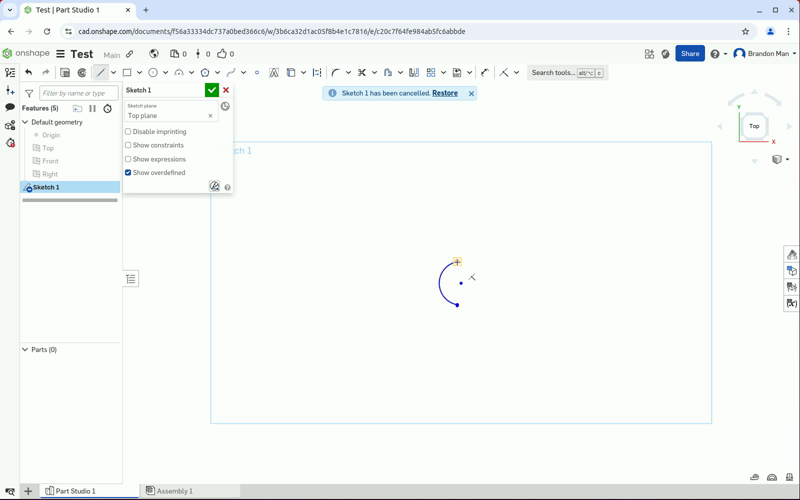
mouse_move(487, 261)
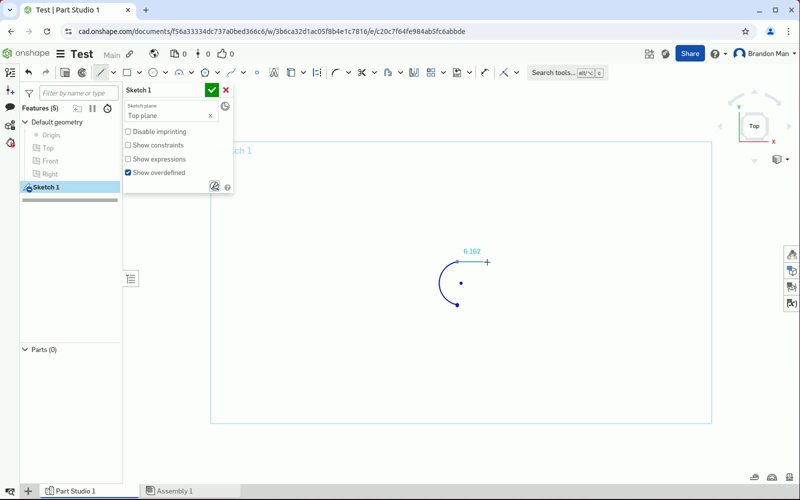
mouse_move(457, 260)
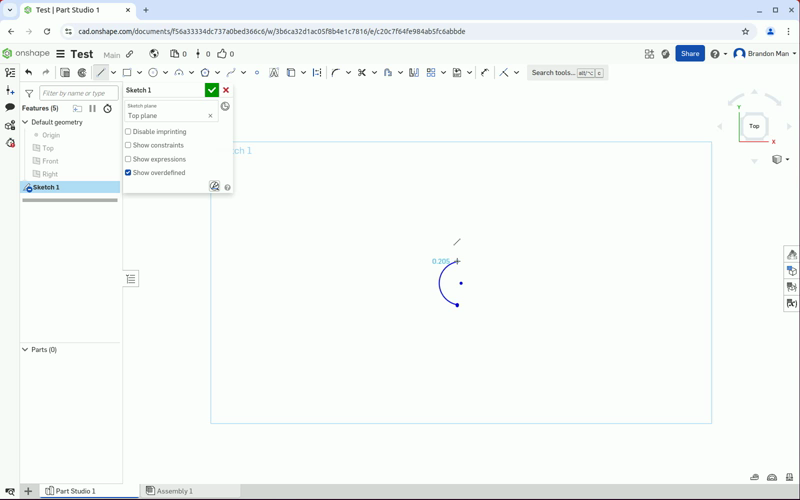
scroll(6)
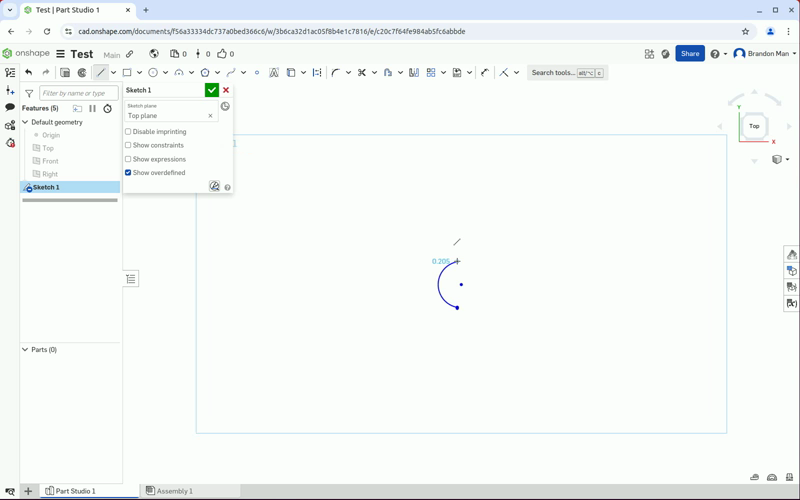
scroll(6)
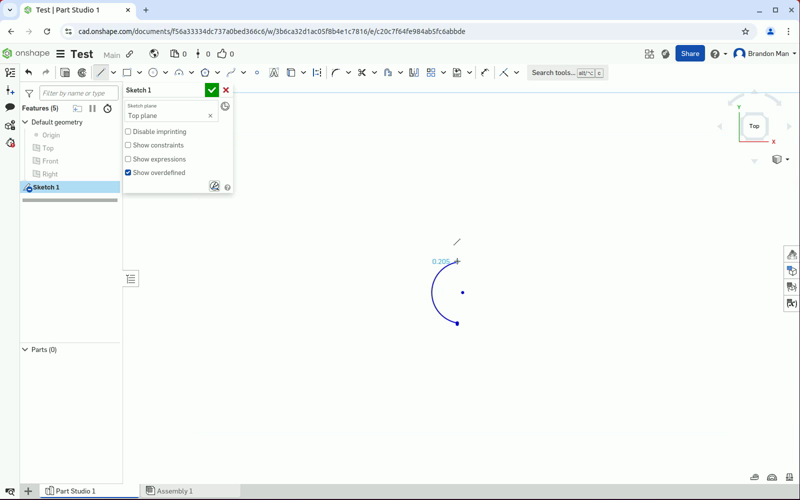
scroll(6)
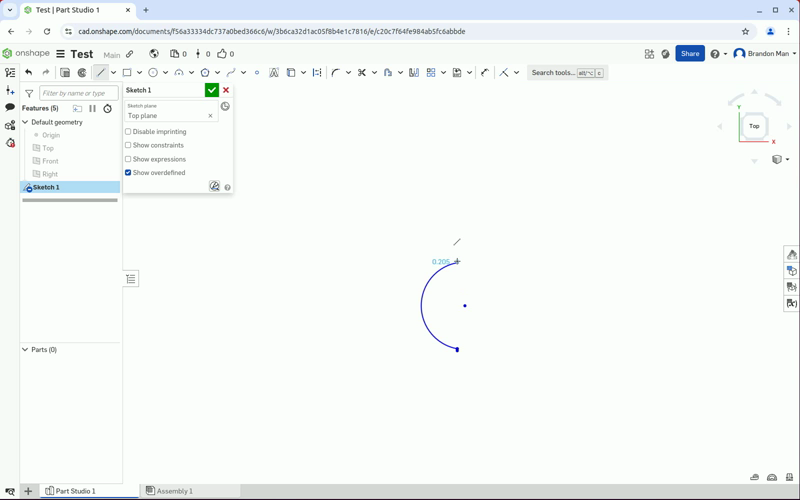
scroll(6)
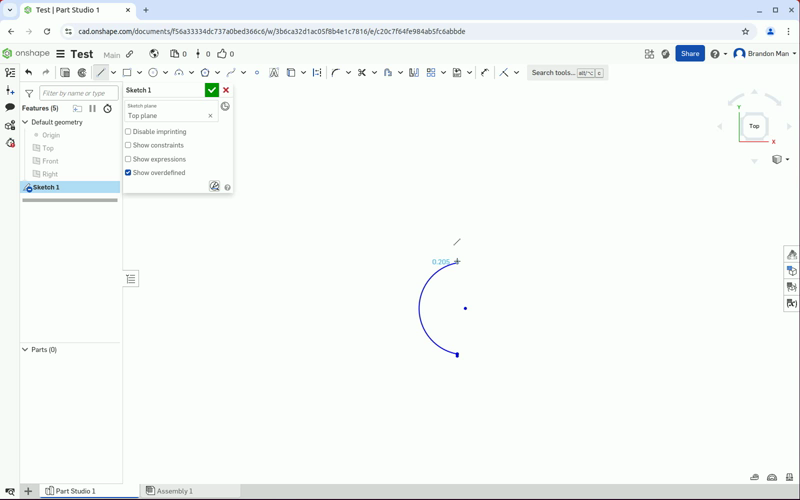
scroll(6)
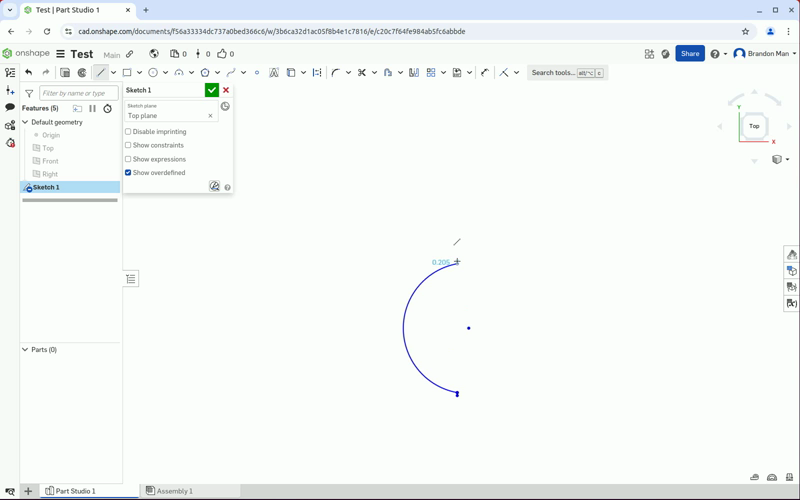
scroll(6)
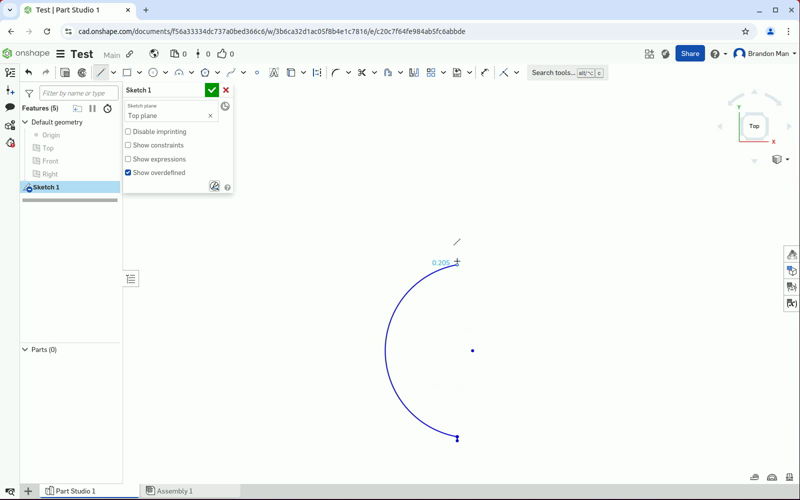
scroll(6)
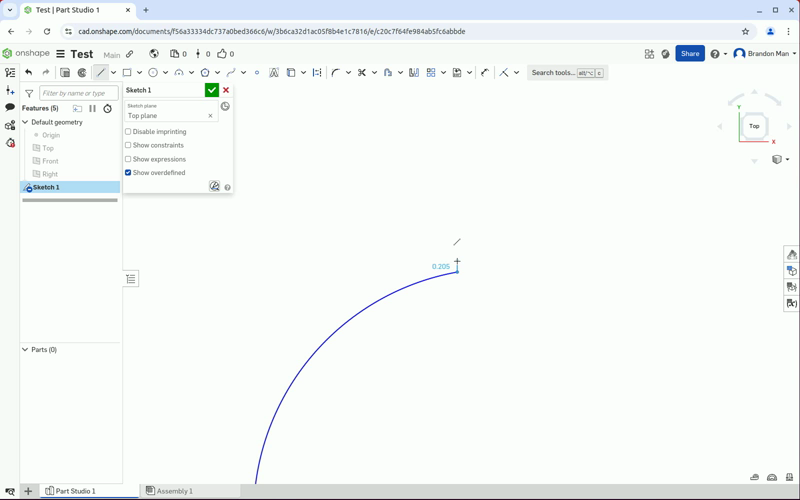
click(457, 260)
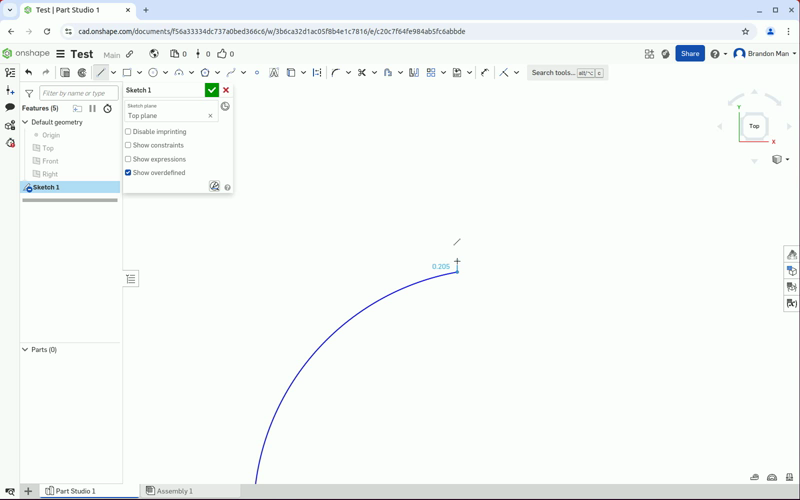
scroll(-6)
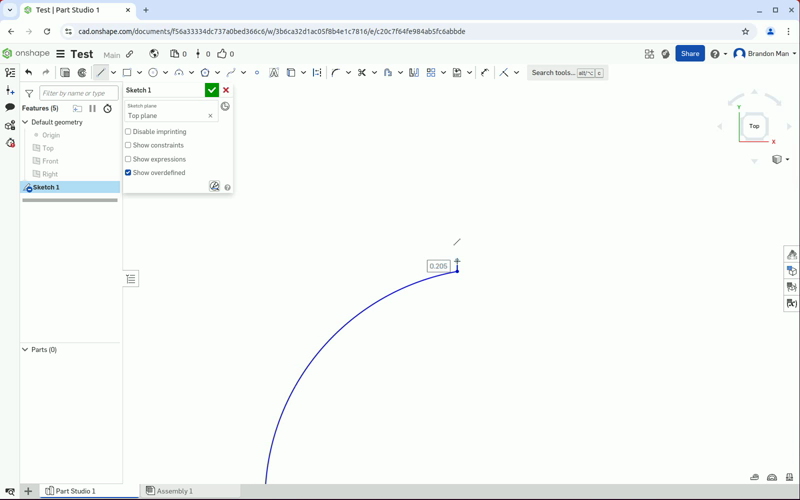
scroll(-6)
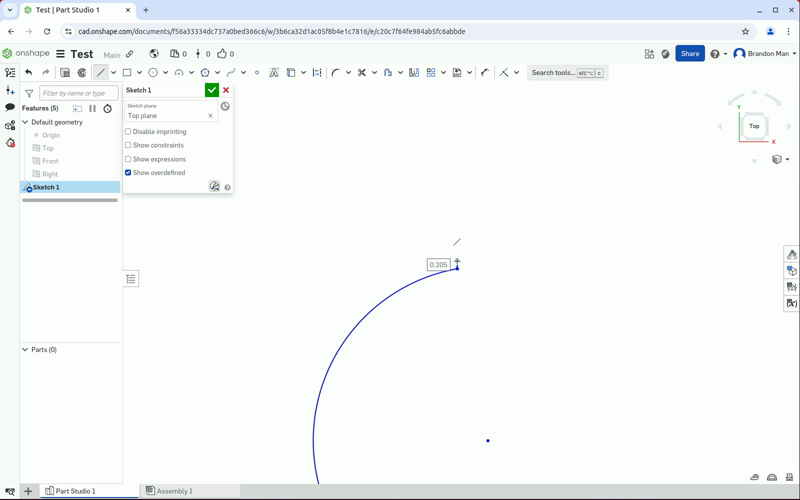
scroll(-6)
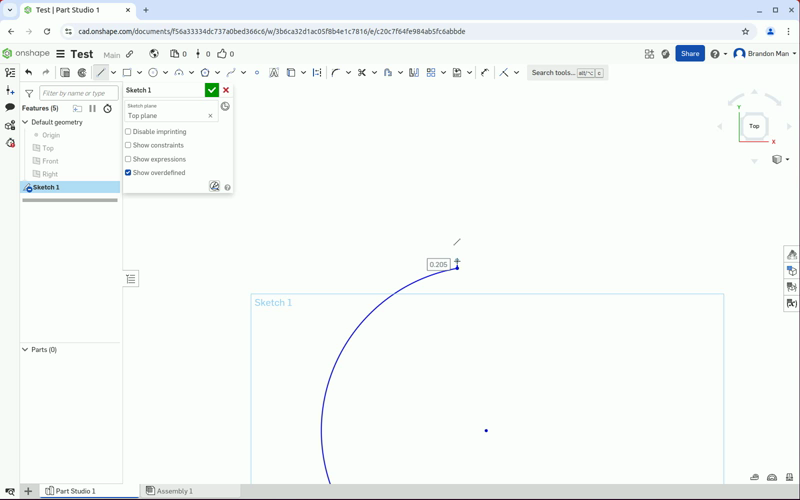
scroll(-6)
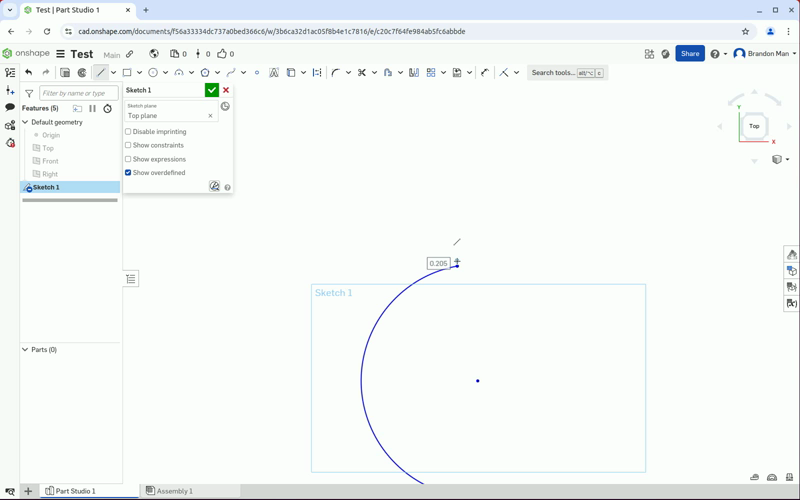
scroll(-6)
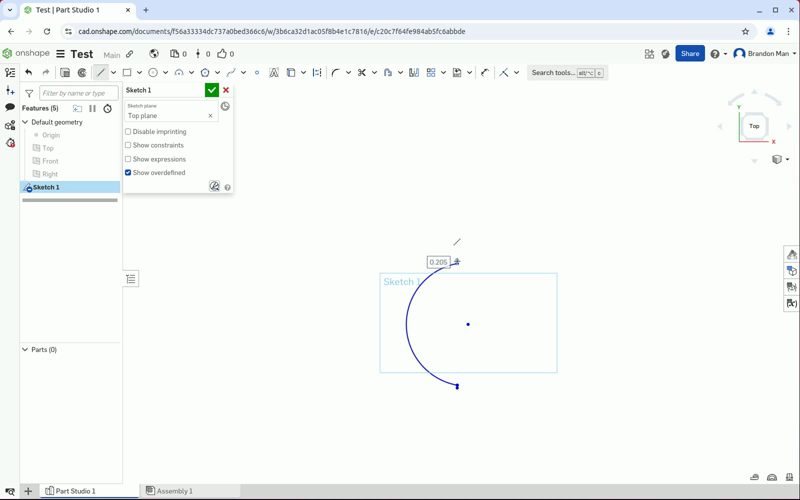
scroll(-6)
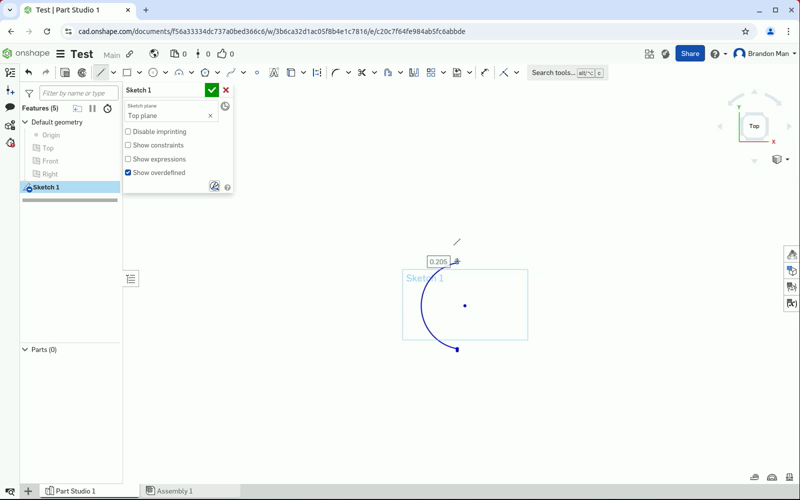
scroll(-6)
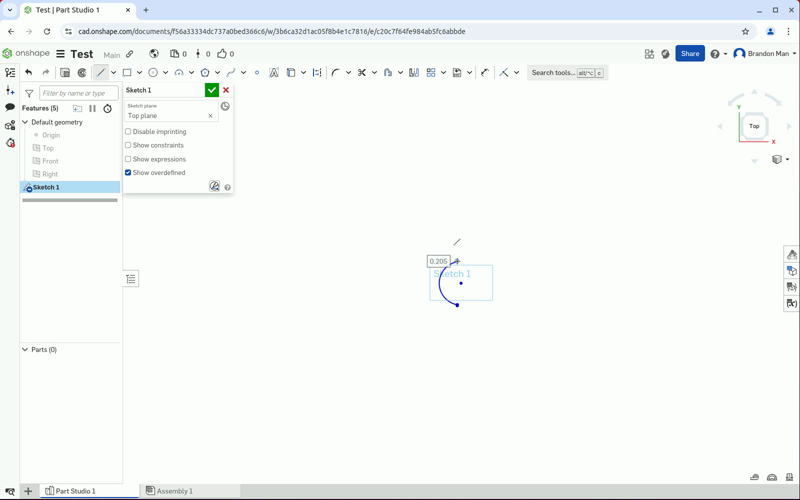
key_up(shift)
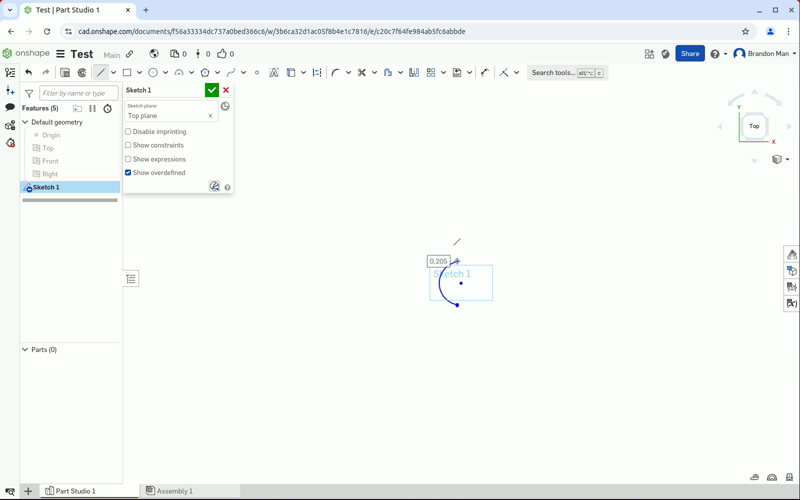
key(esc)
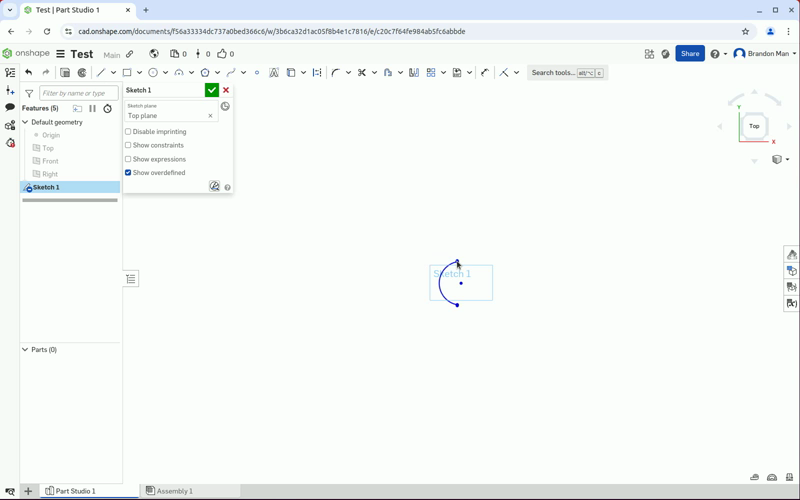
key(a)
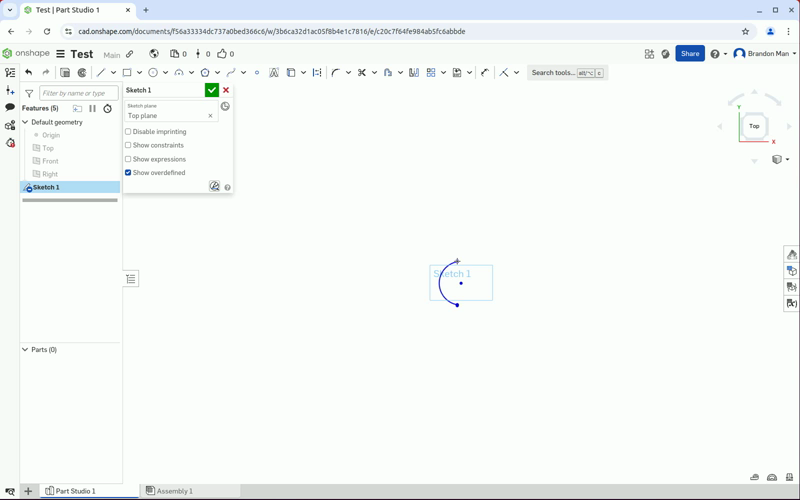
mouse_move(457, 260)
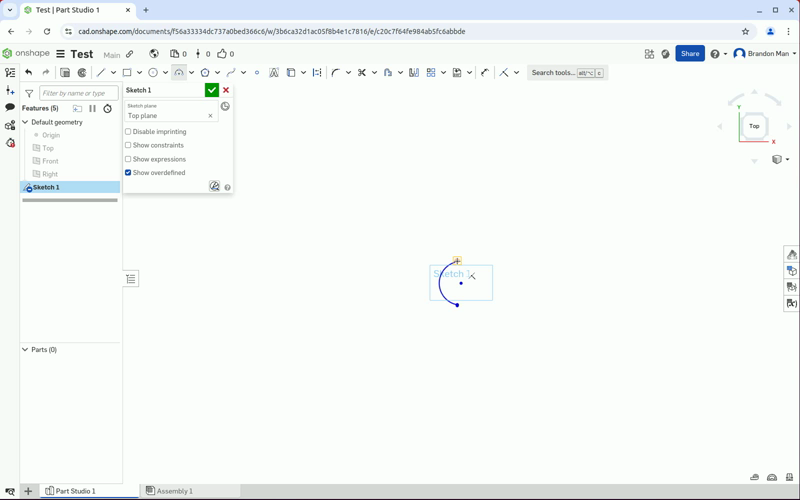
scroll(6)
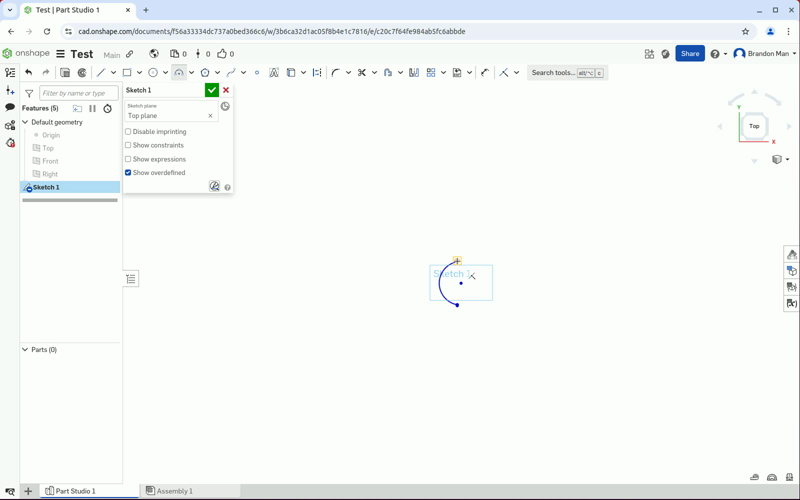
scroll(6)
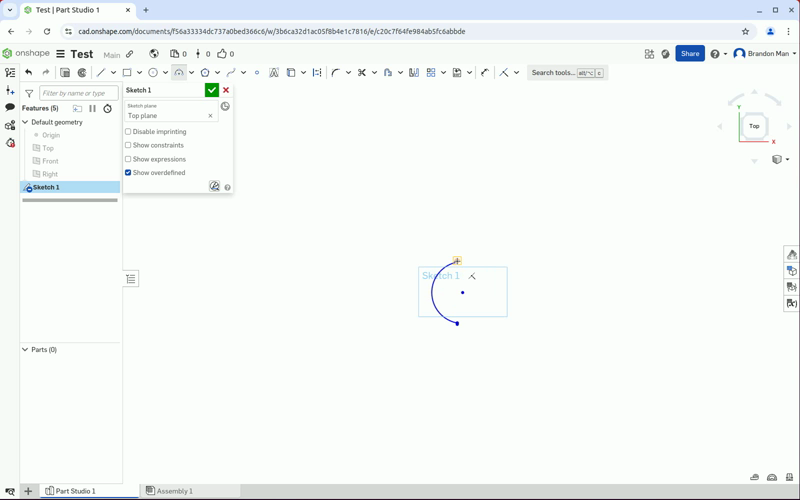
scroll(6)
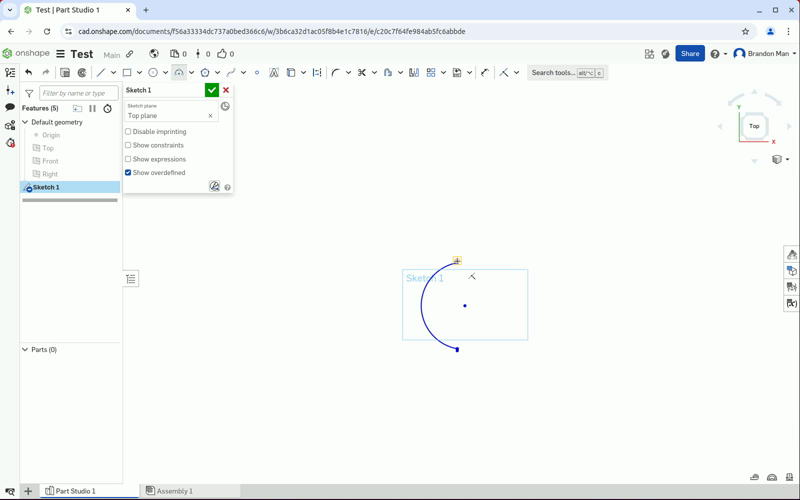
scroll(6)
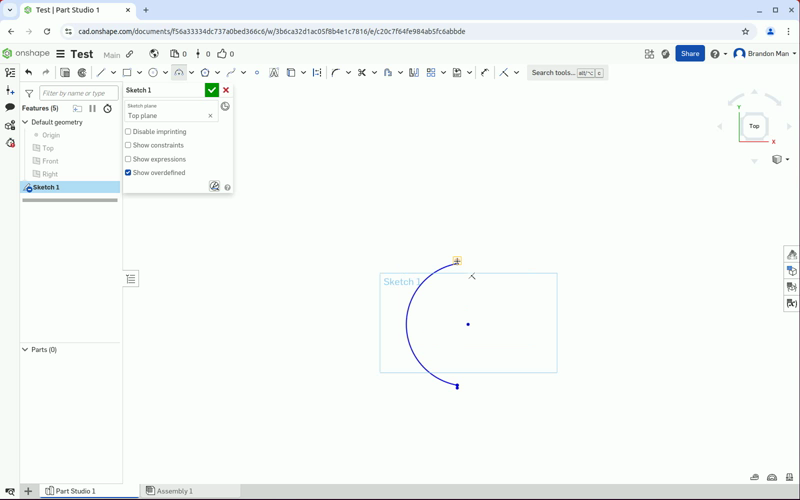
scroll(6)
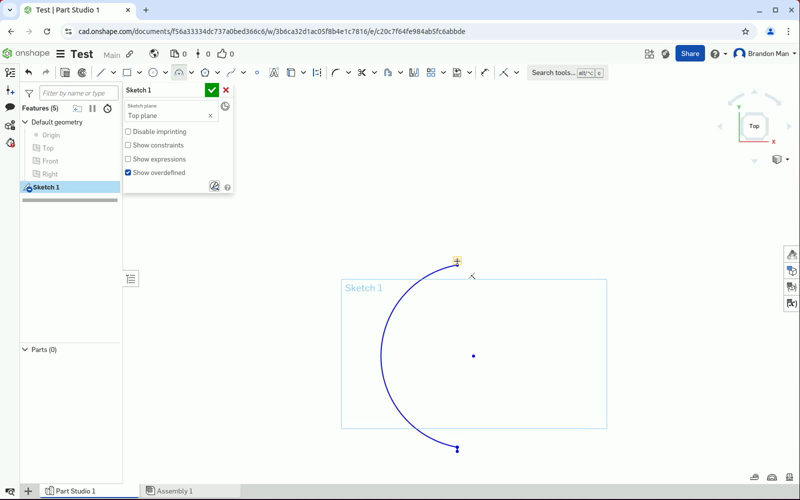
scroll(6)
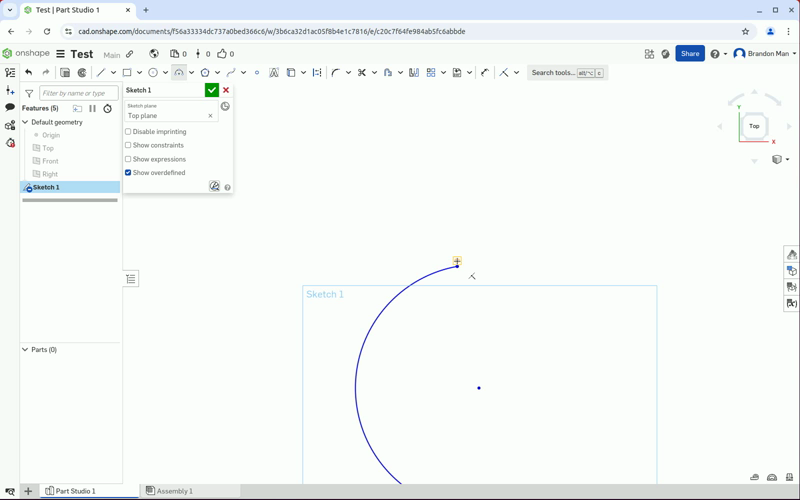
scroll(6)
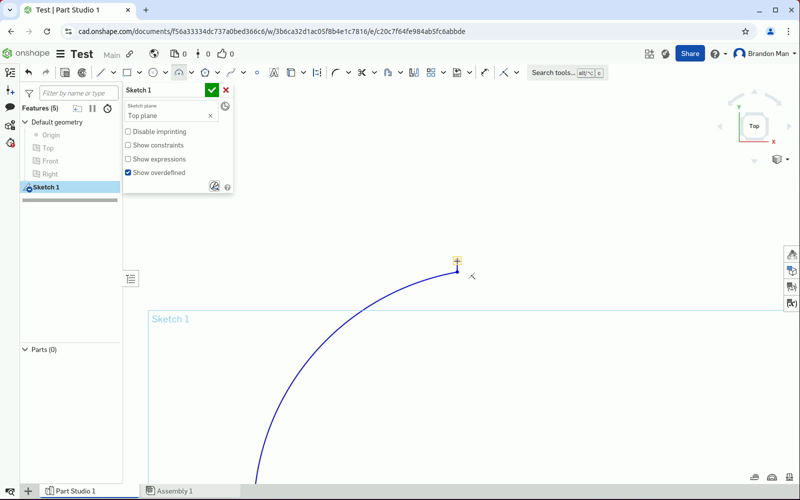
click(457, 260)
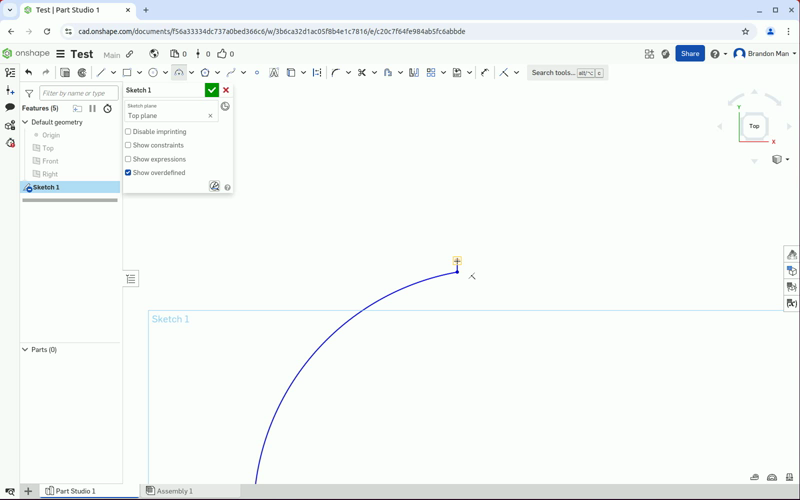
scroll(-6)
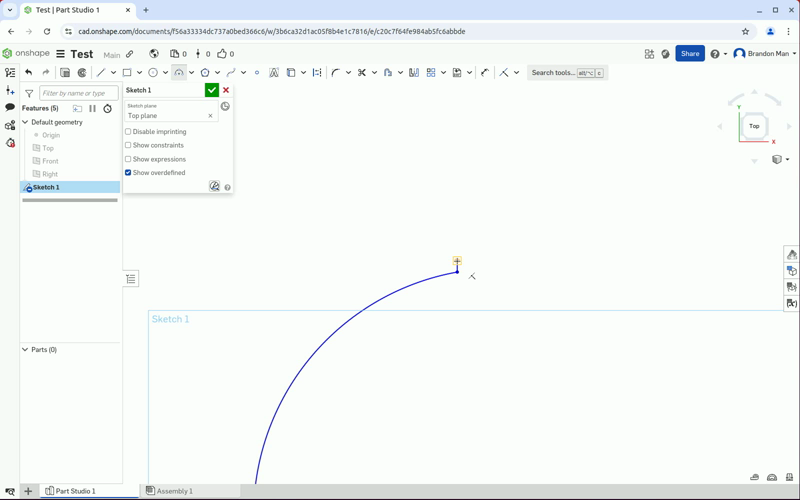
scroll(-6)
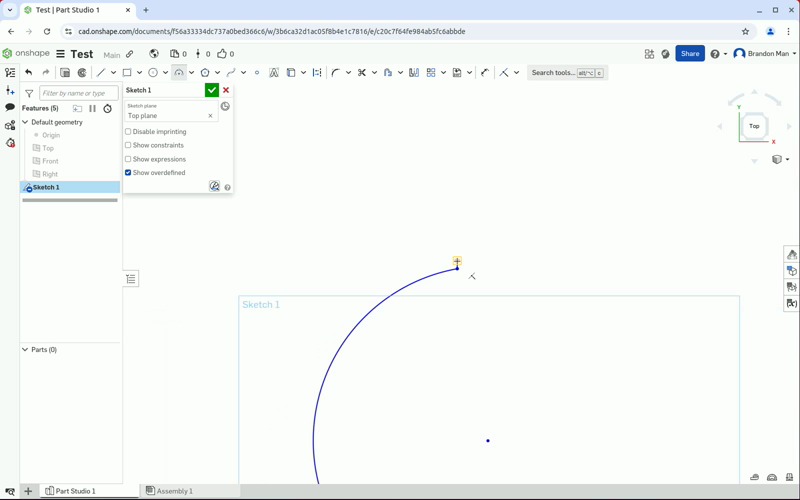
scroll(-6)
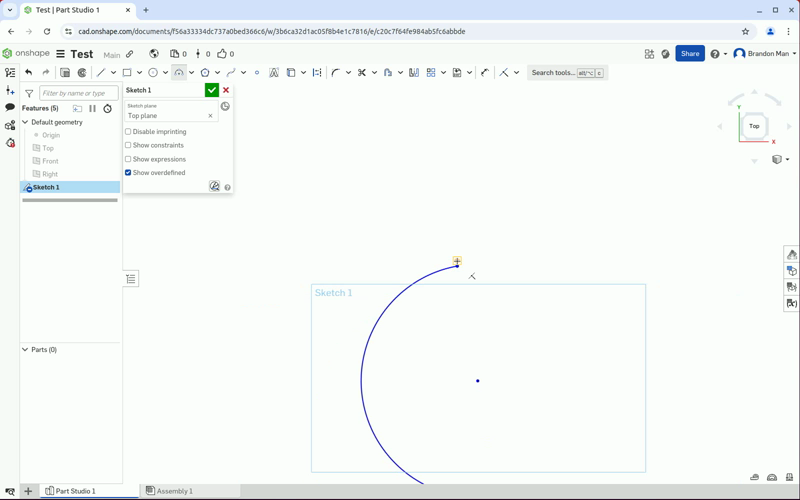
scroll(-6)
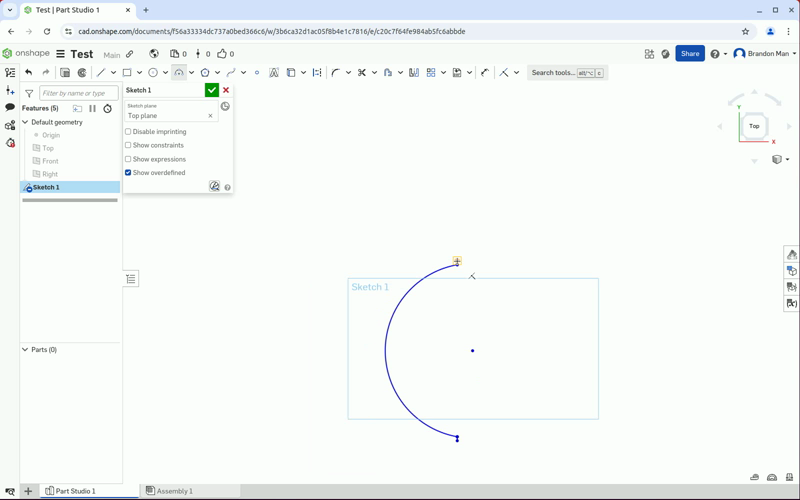
scroll(-6)
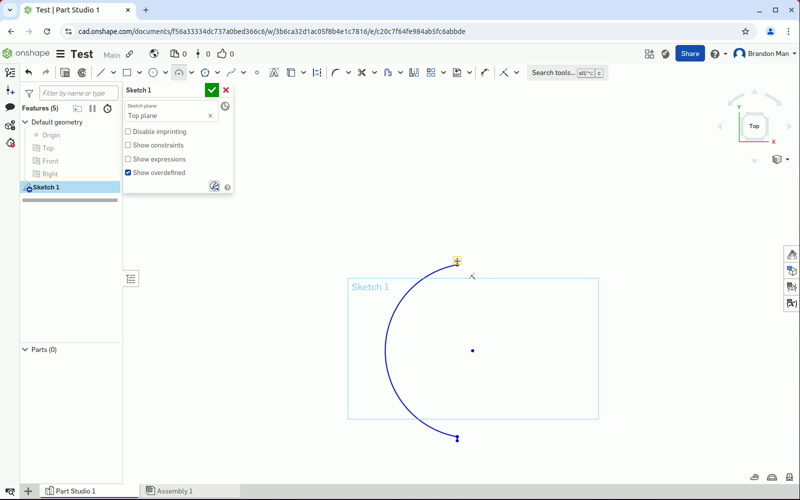
scroll(-6)
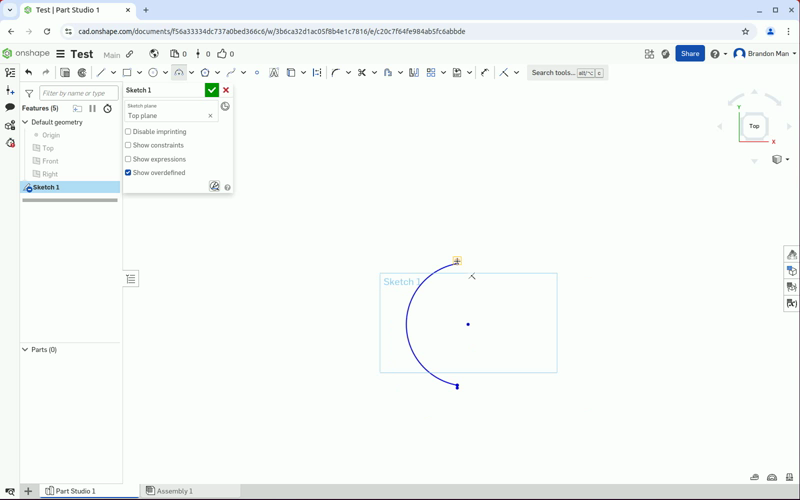
scroll(-6)
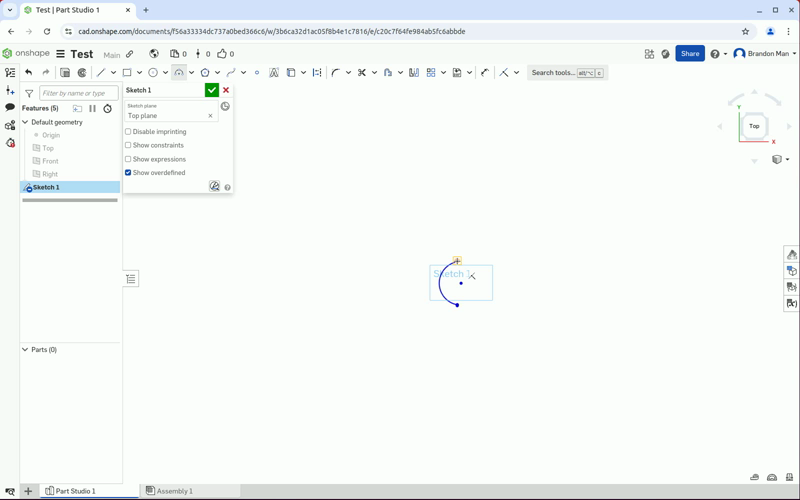
mouse_move(457, 305)
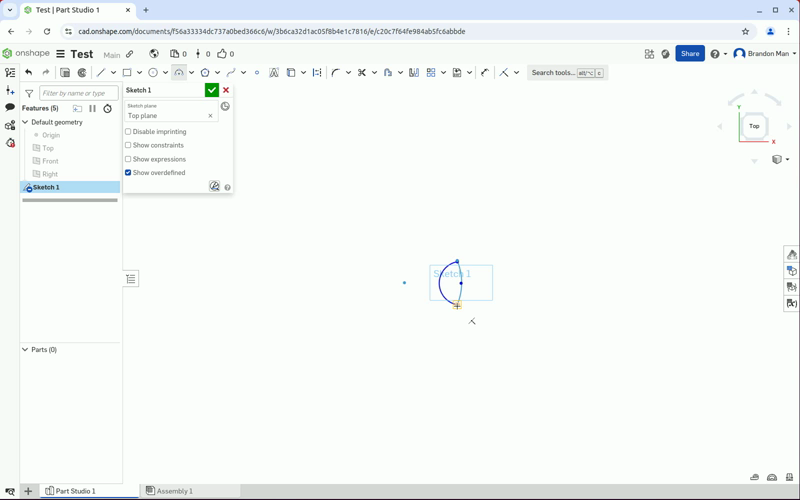
scroll(6)
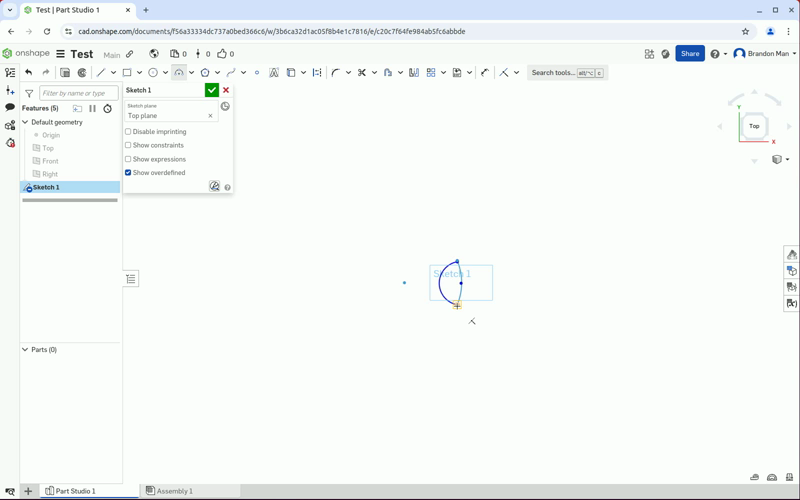
scroll(6)
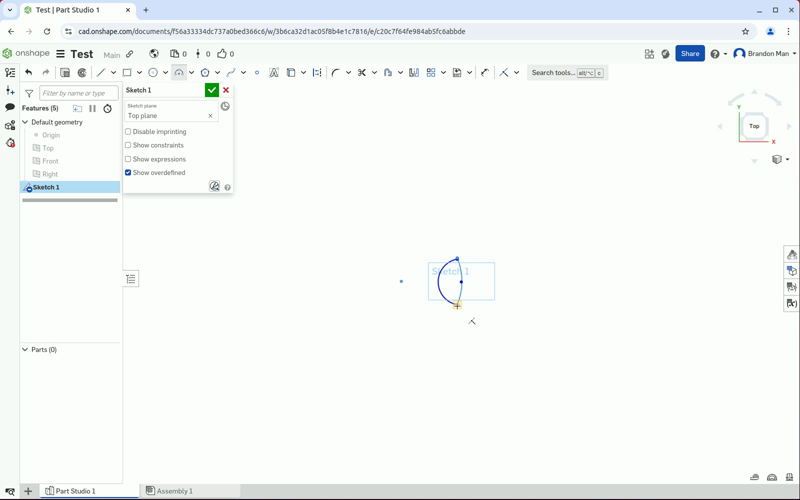
scroll(6)
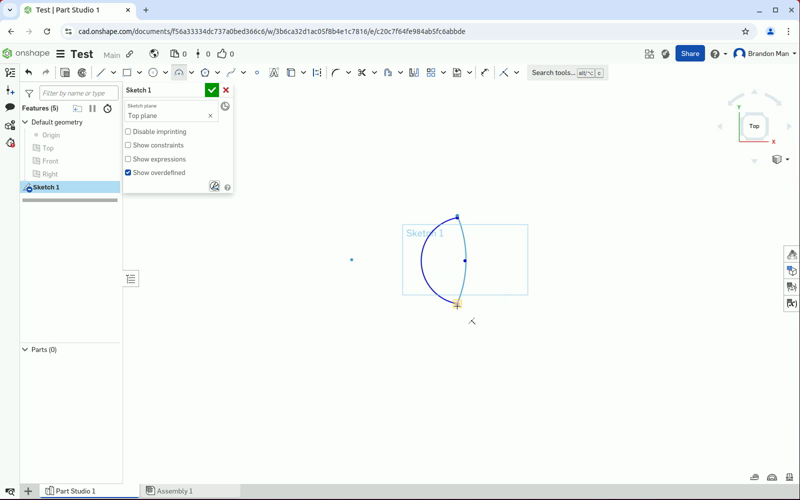
scroll(6)
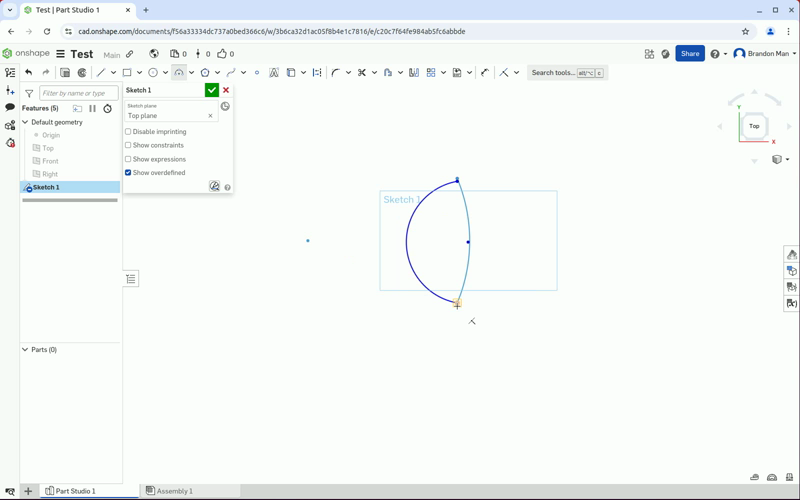
scroll(6)
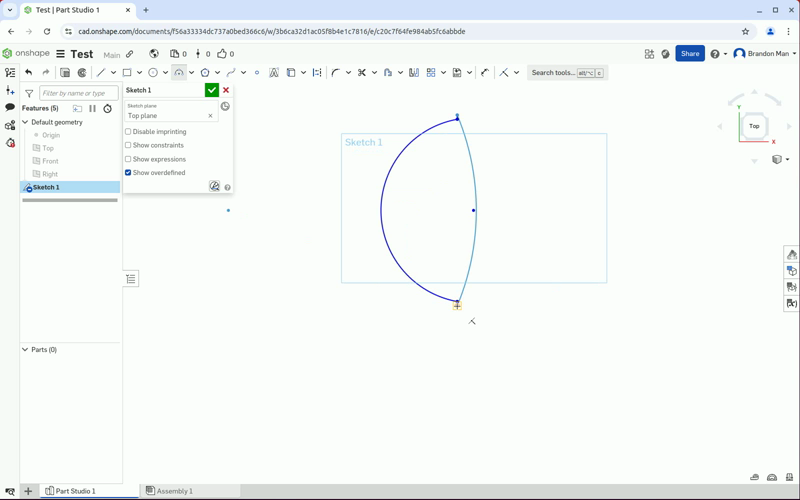
scroll(6)
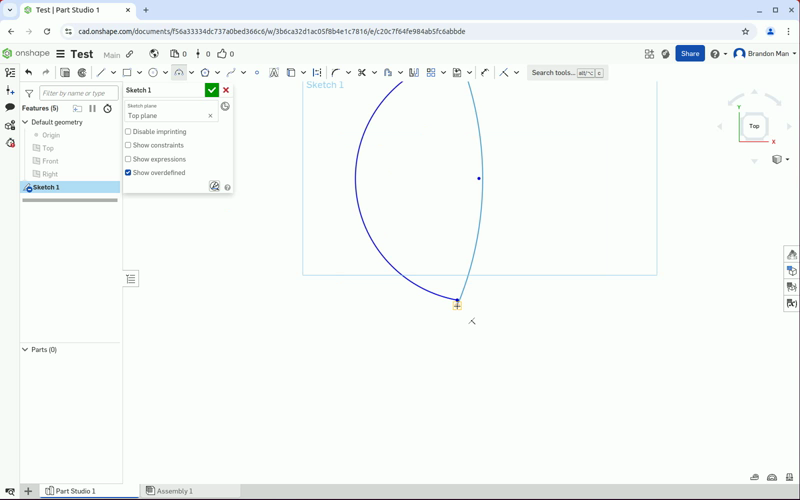
scroll(6)
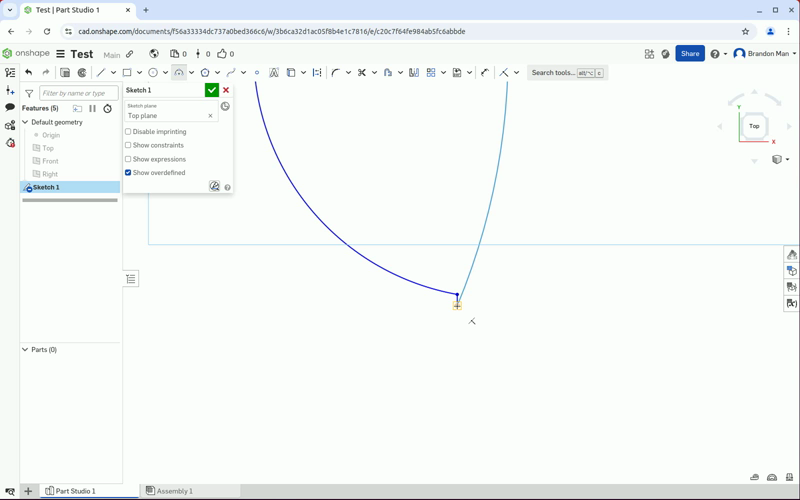
click(457, 305)
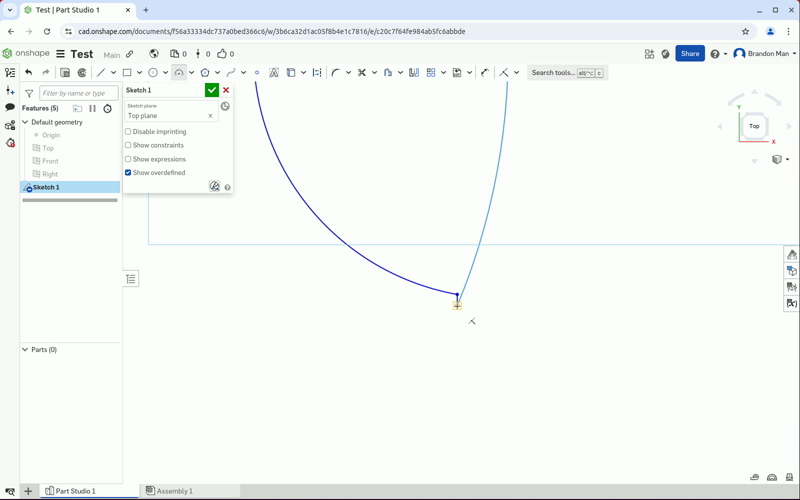
scroll(-6)
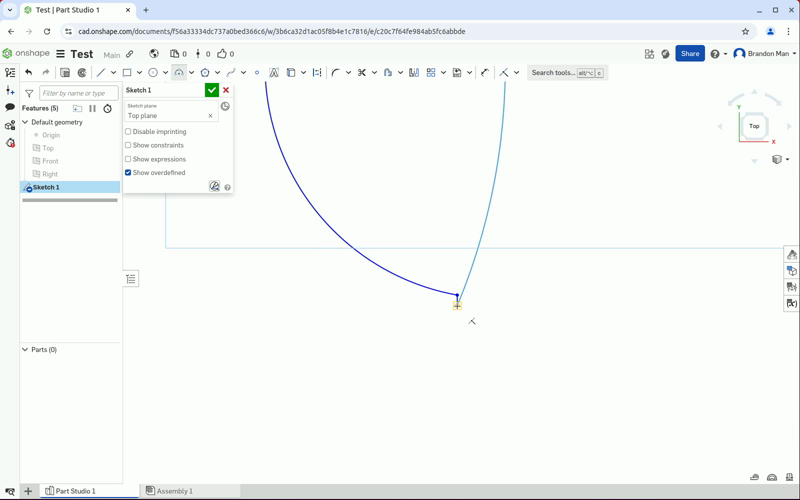
scroll(-6)
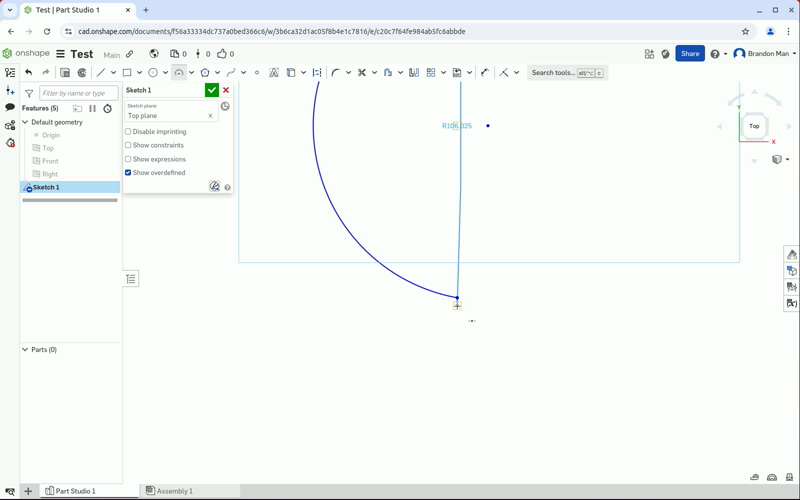
scroll(-6)
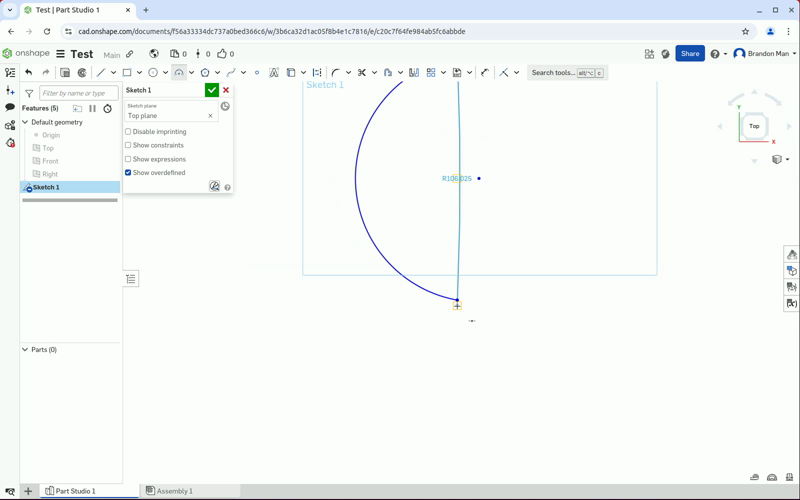
scroll(-6)
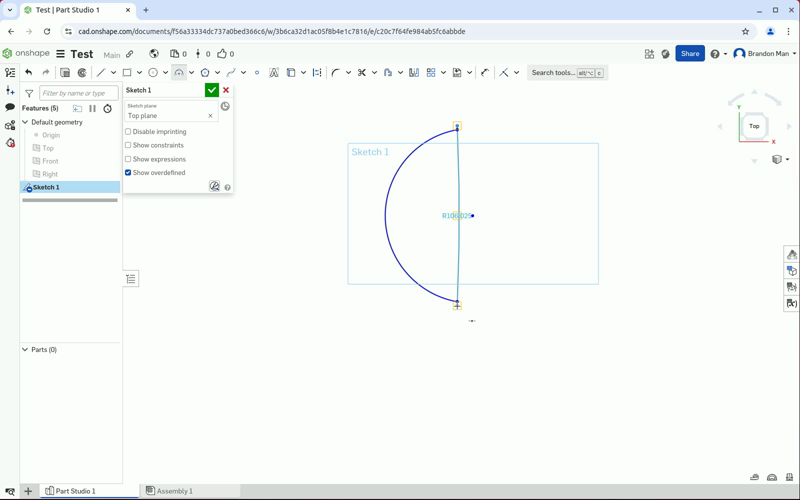
scroll(-6)
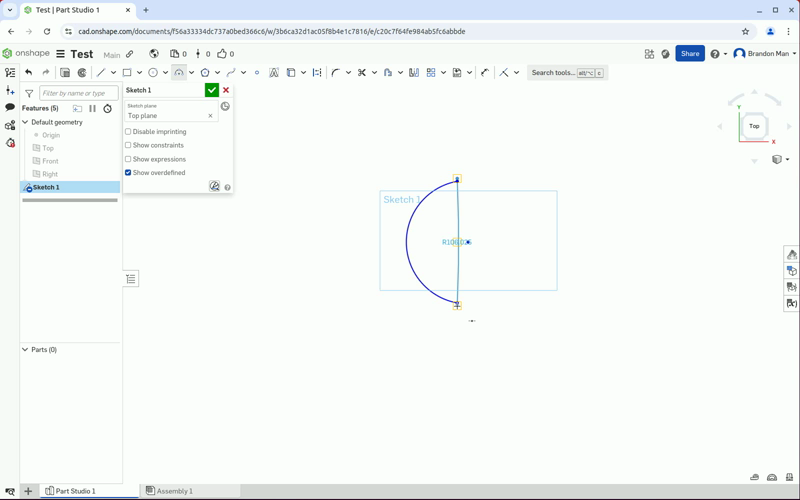
scroll(-6)
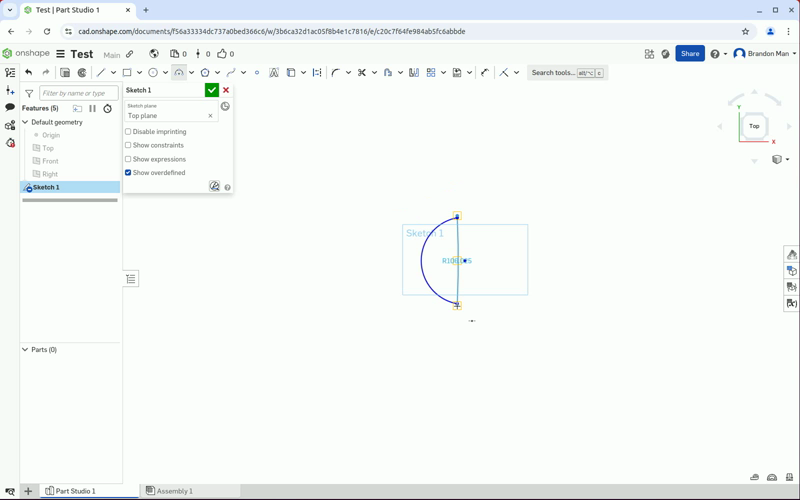
scroll(-6)
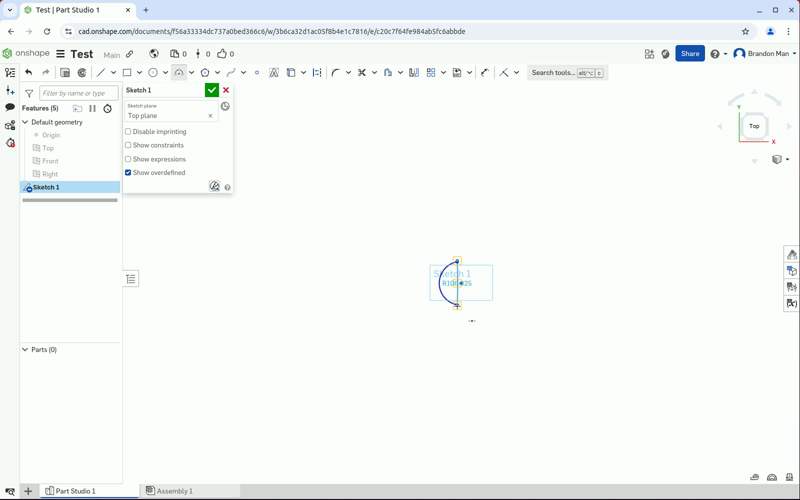
key_down(shift)
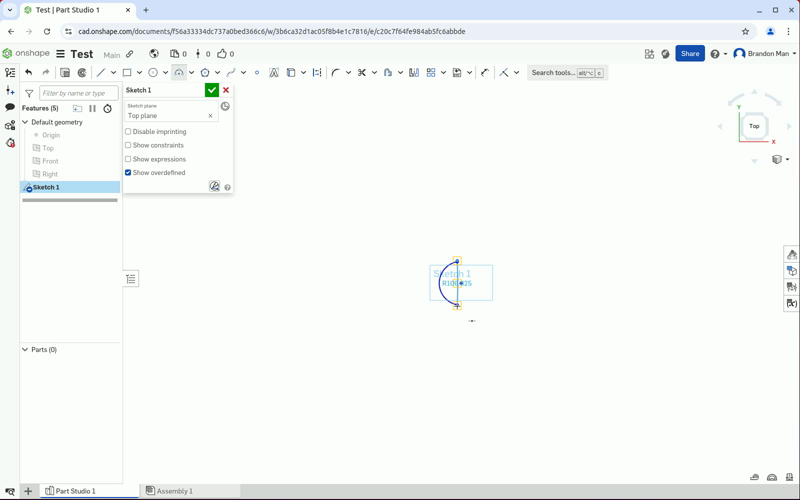
mouse_move(438, 283)
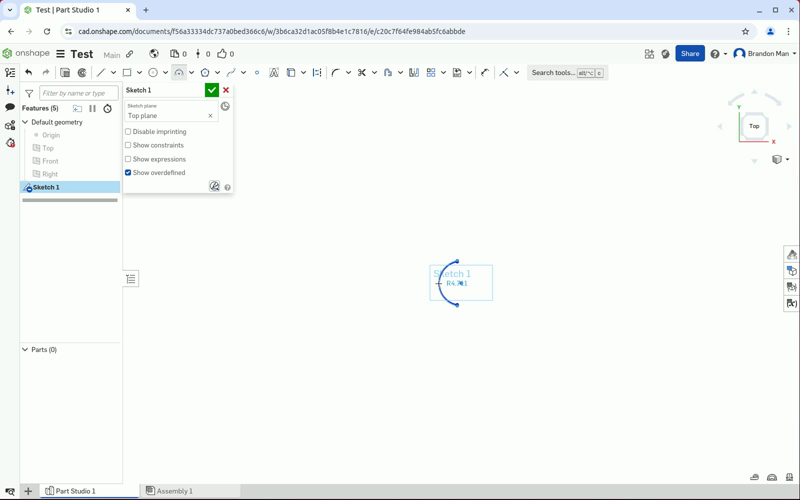
scroll(6)
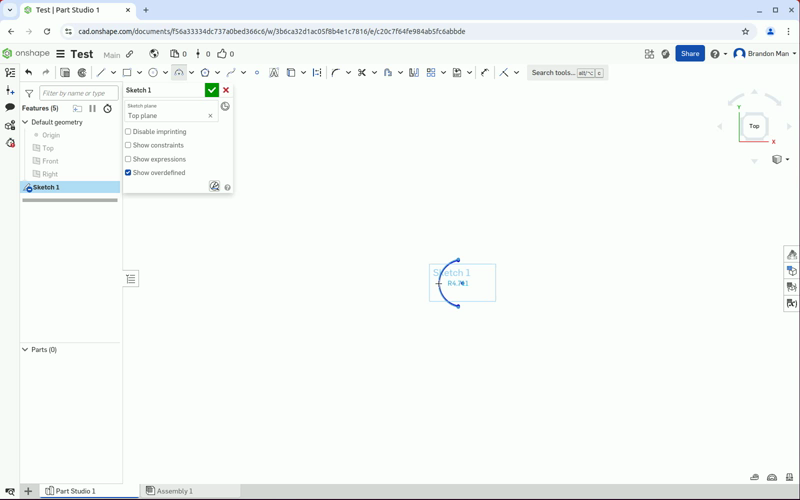
scroll(6)
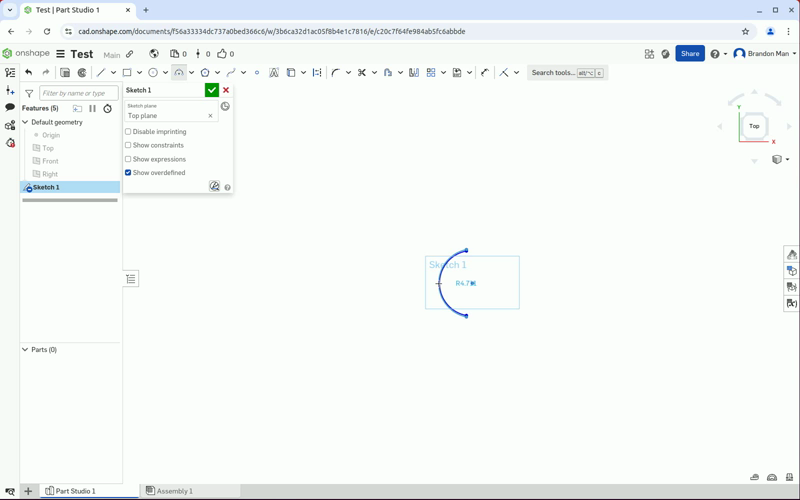
scroll(6)
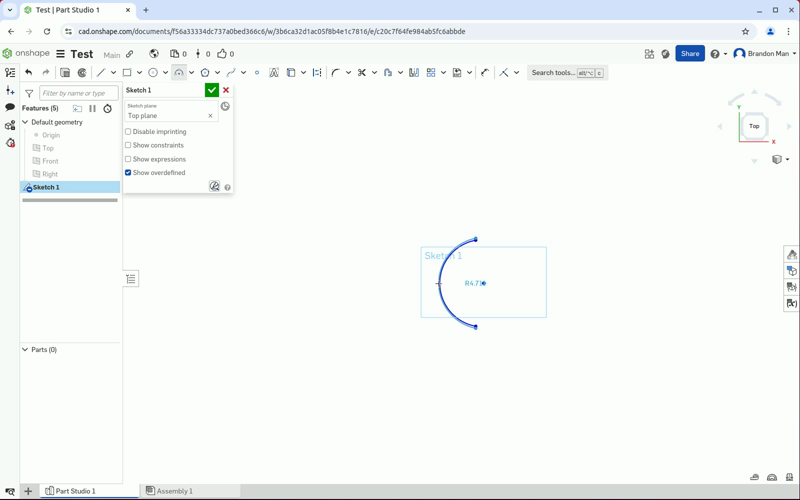
scroll(6)
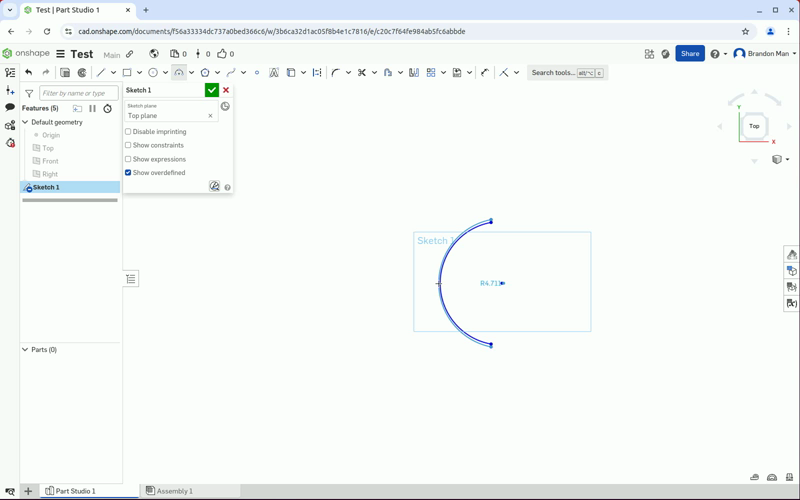
scroll(6)
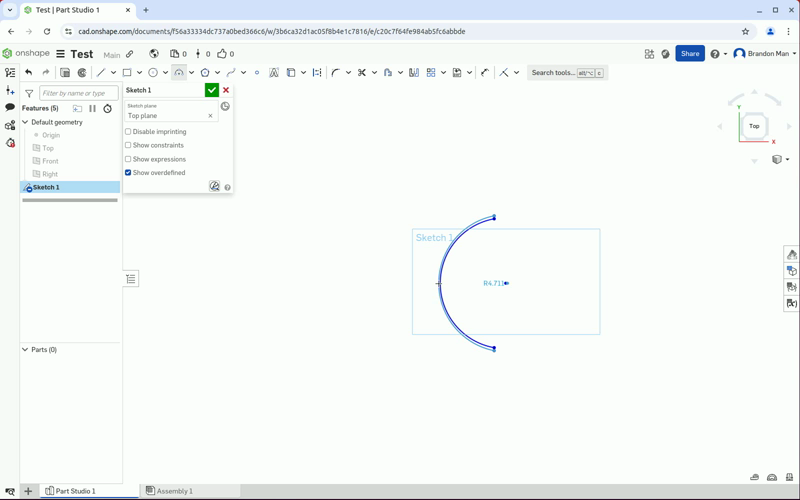
scroll(6)
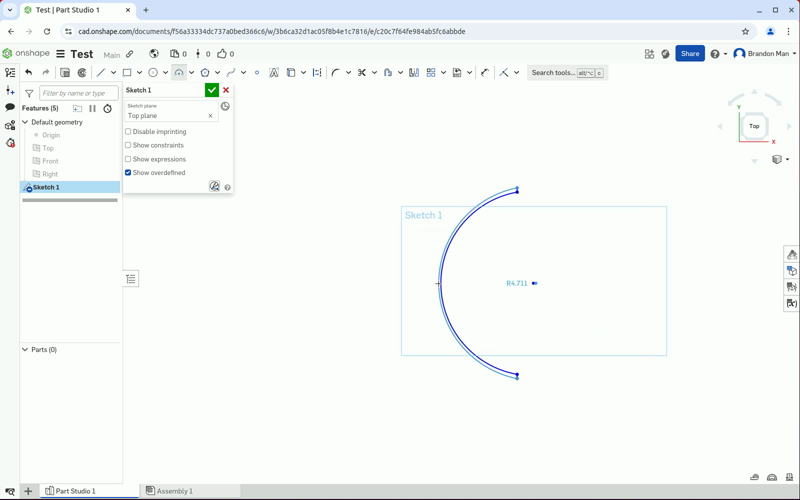
scroll(6)
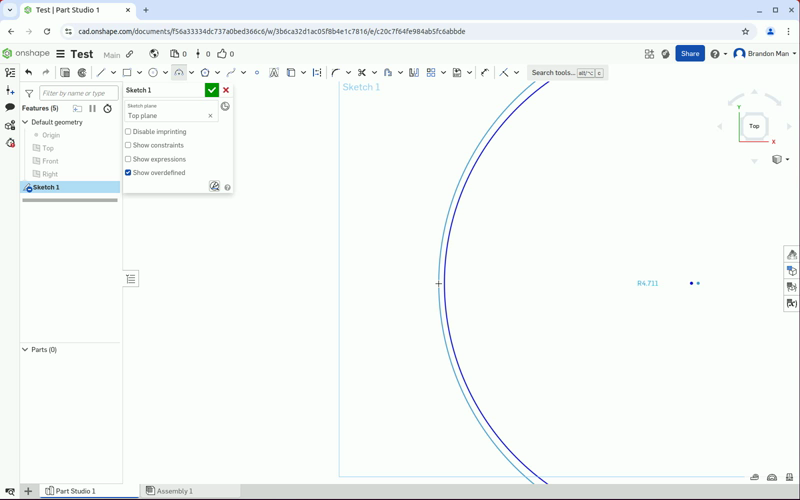
click(438, 283)
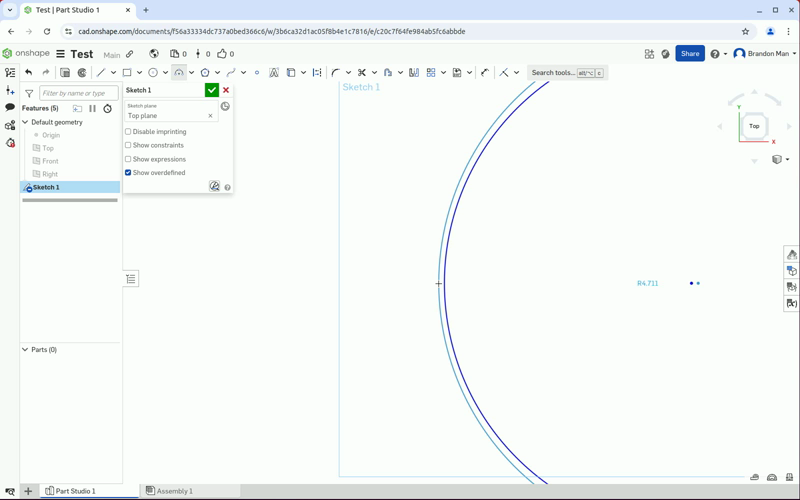
scroll(-6)
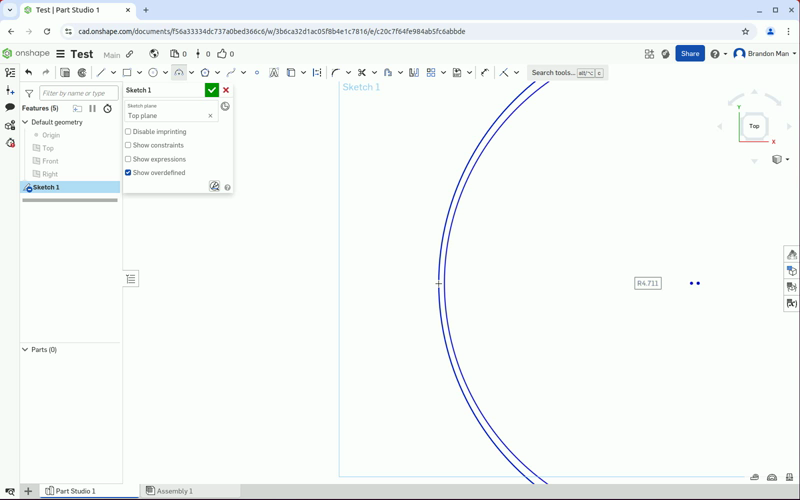
scroll(-6)
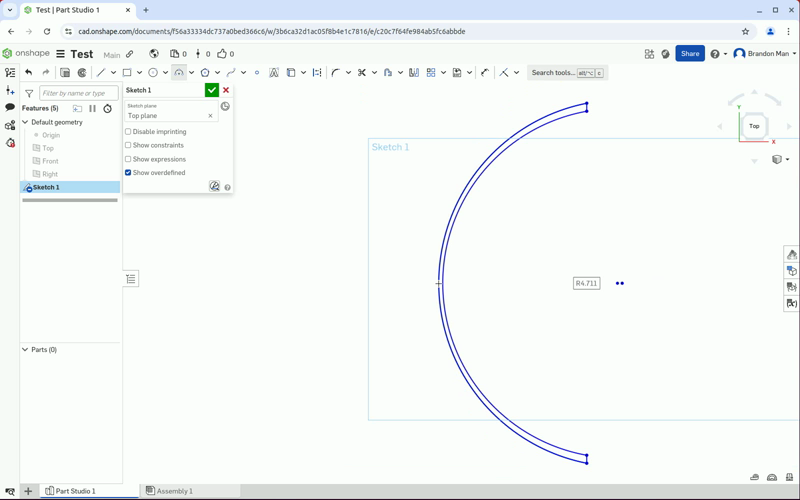
scroll(-6)
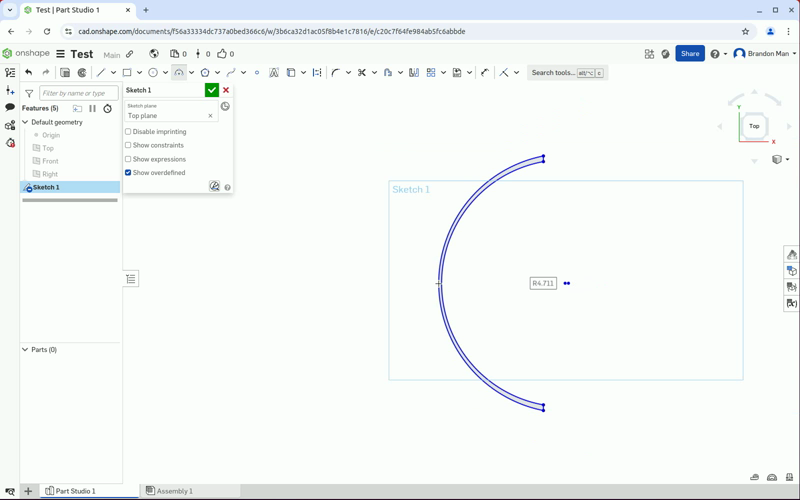
scroll(-6)
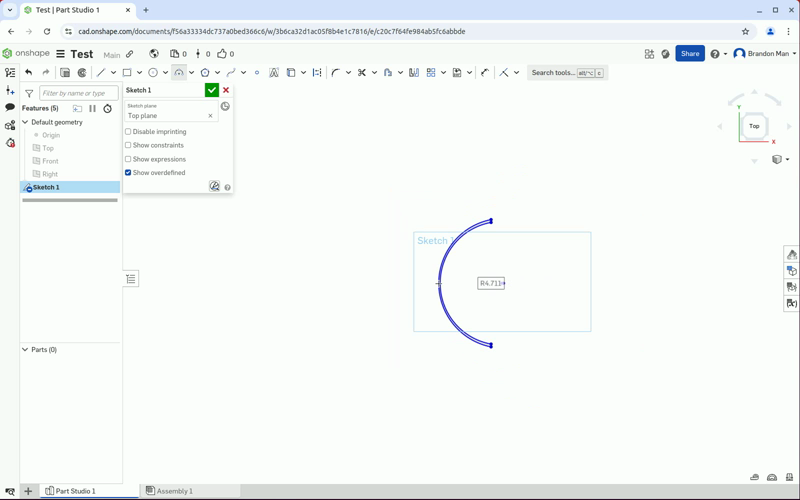
scroll(-6)
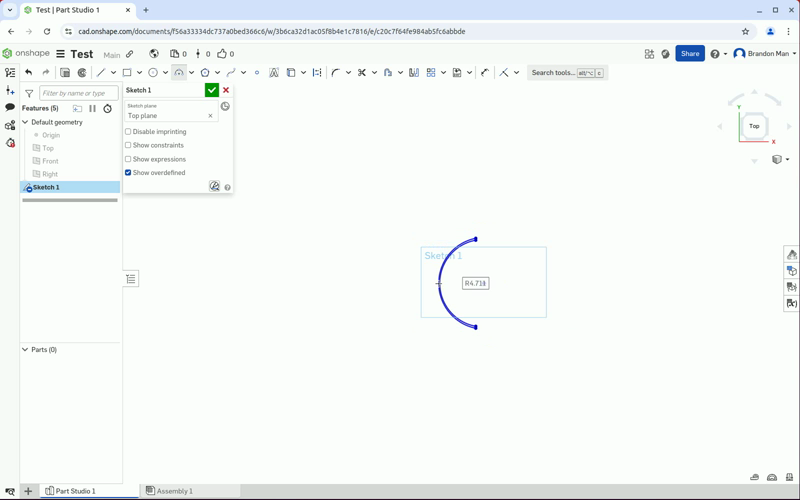
scroll(-6)
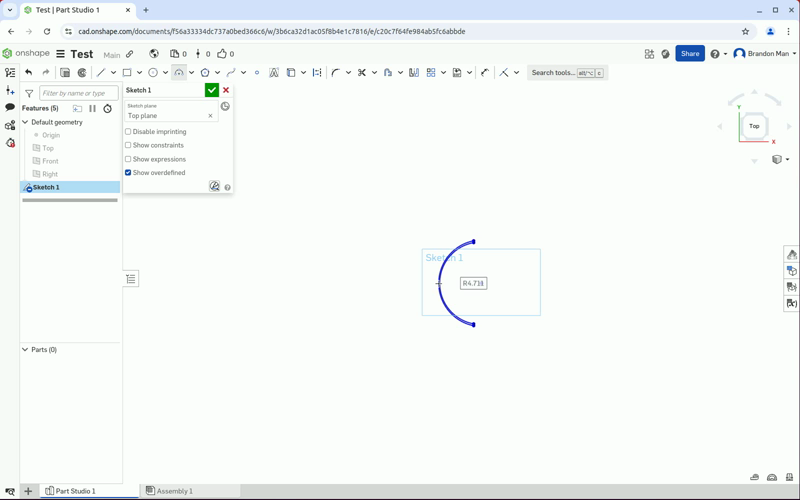
scroll(-6)
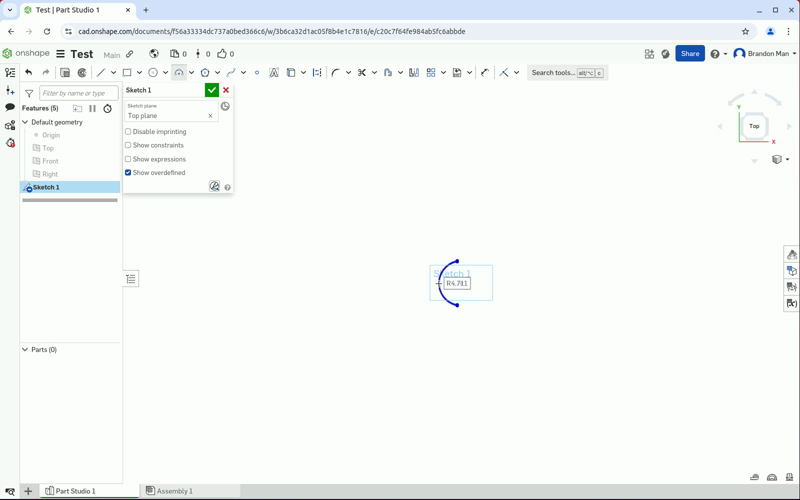
key_up(shift)
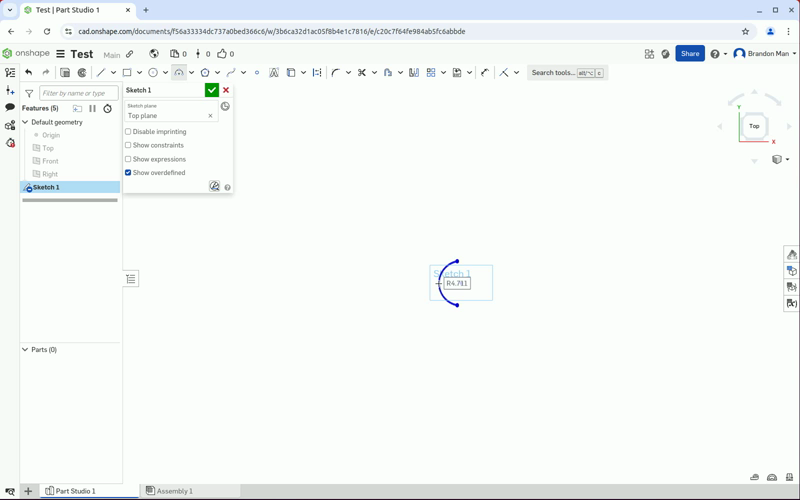
key(esc)
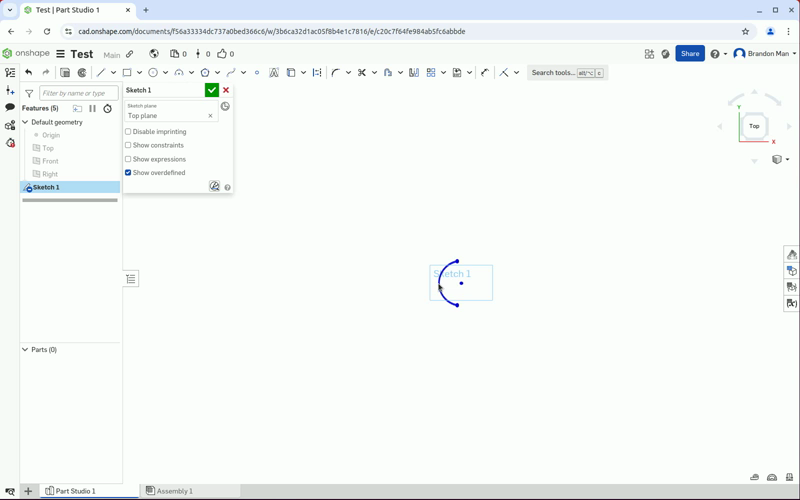
mouse_move(450, 264)
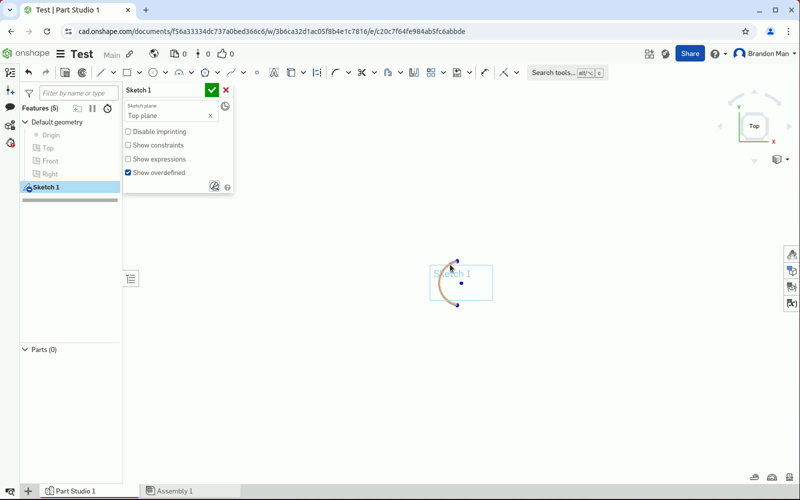
scroll(6)
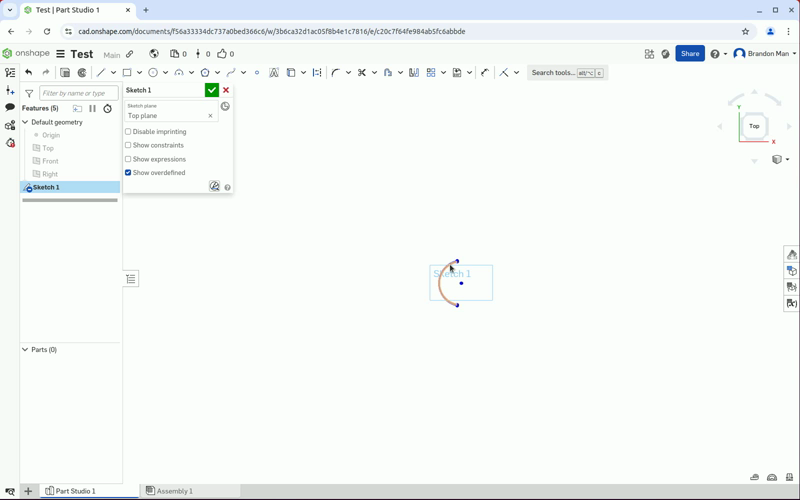
scroll(6)
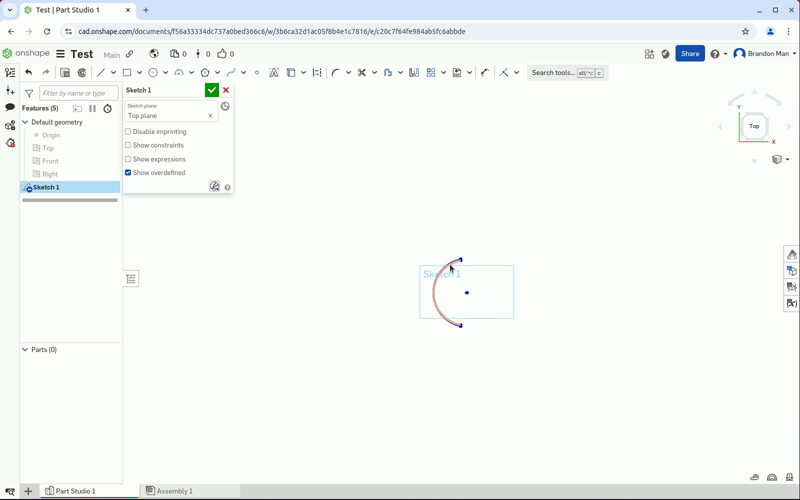
scroll(6)
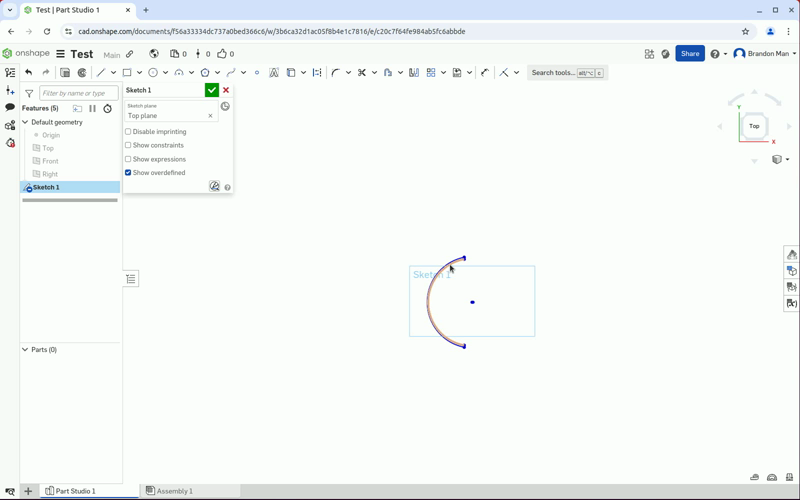
scroll(6)
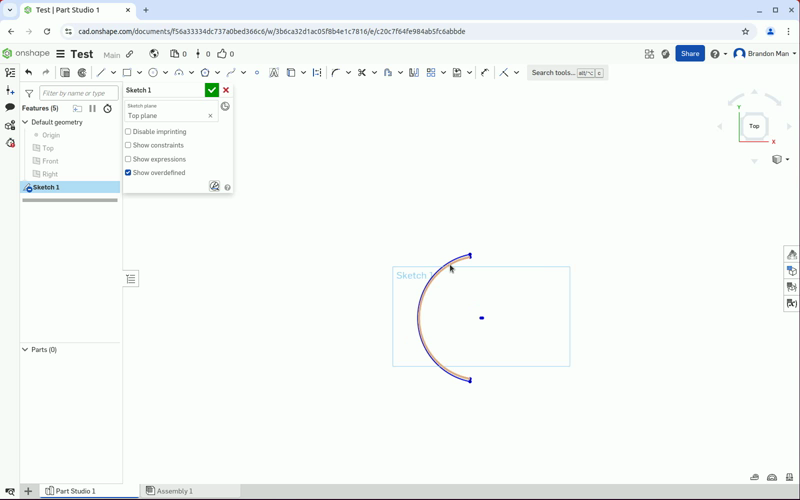
scroll(6)
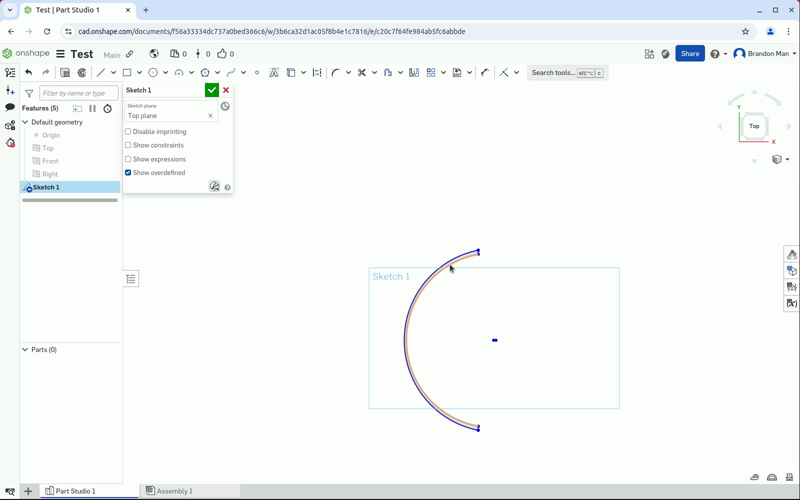
scroll(6)
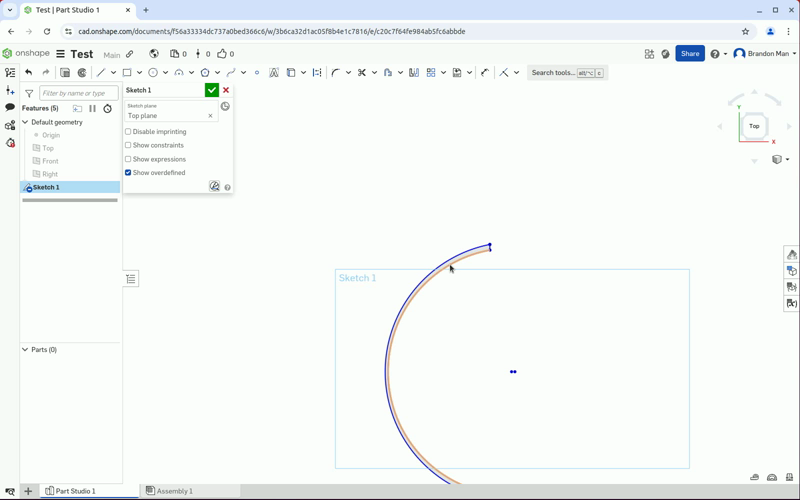
scroll(6)
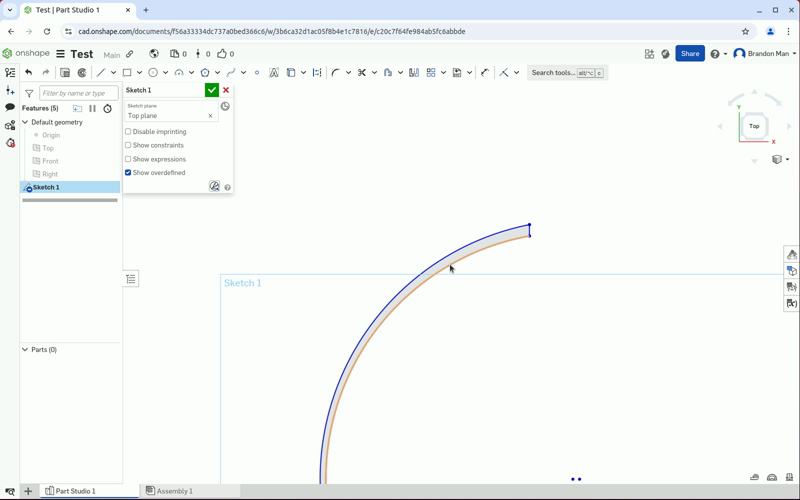
click(450, 264)
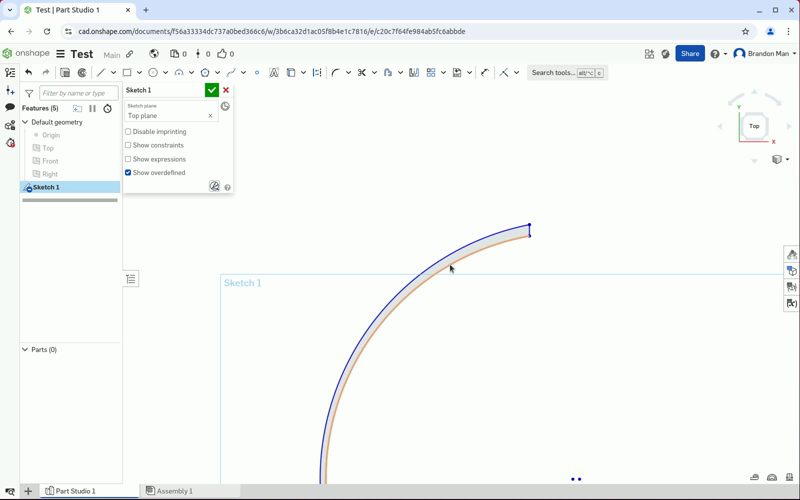
scroll(-6)
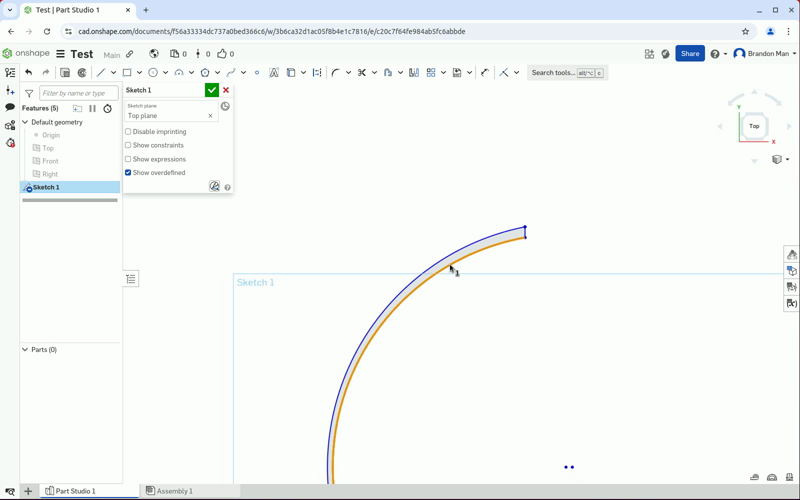
scroll(-6)
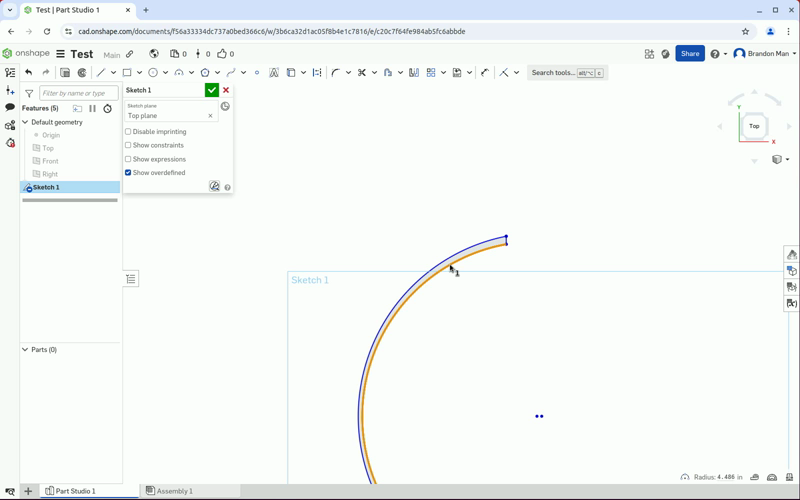
scroll(-6)
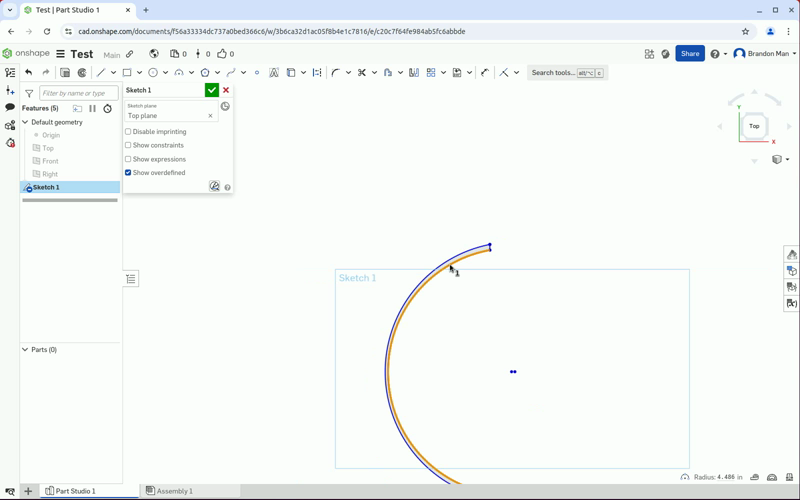
scroll(-6)
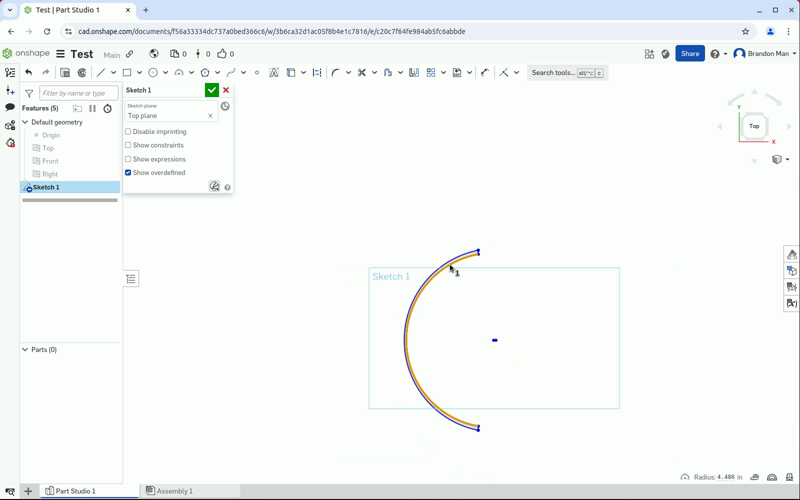
scroll(-6)
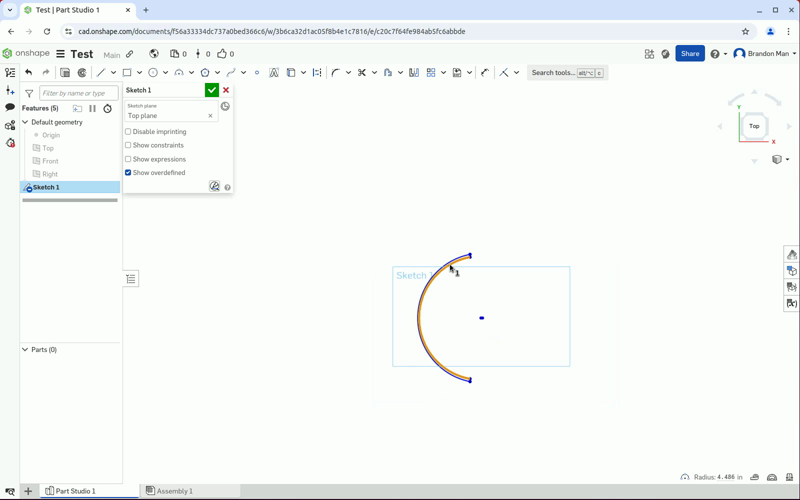
scroll(-6)
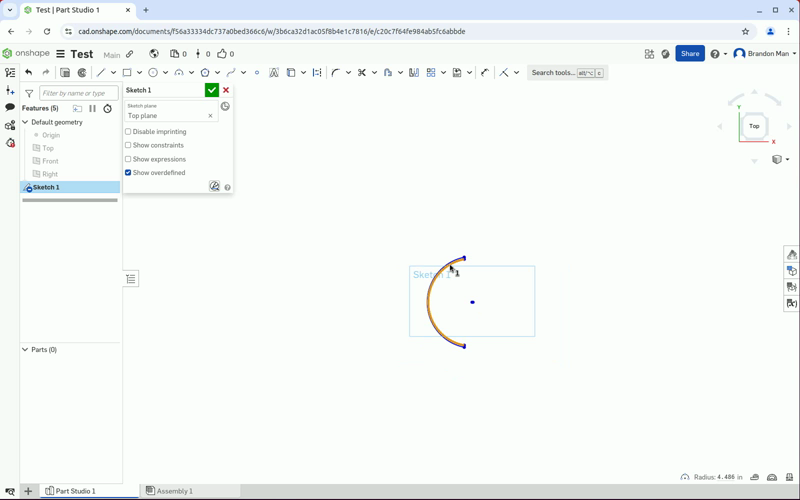
scroll(-6)
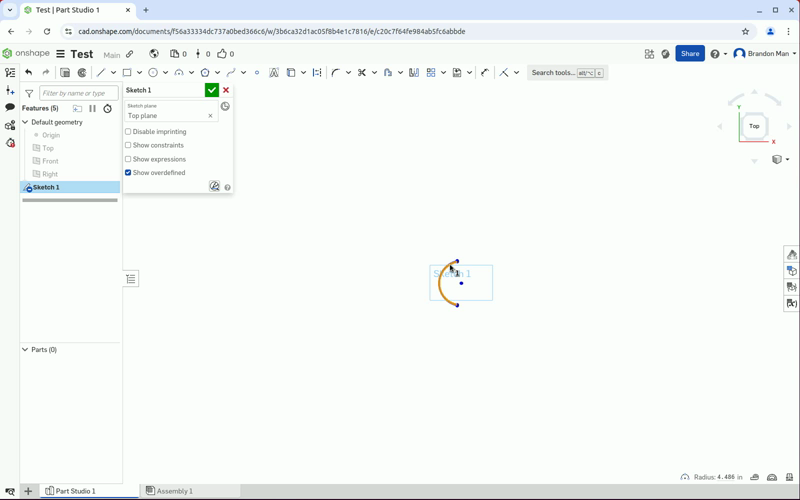
mouse_move(73, 352)
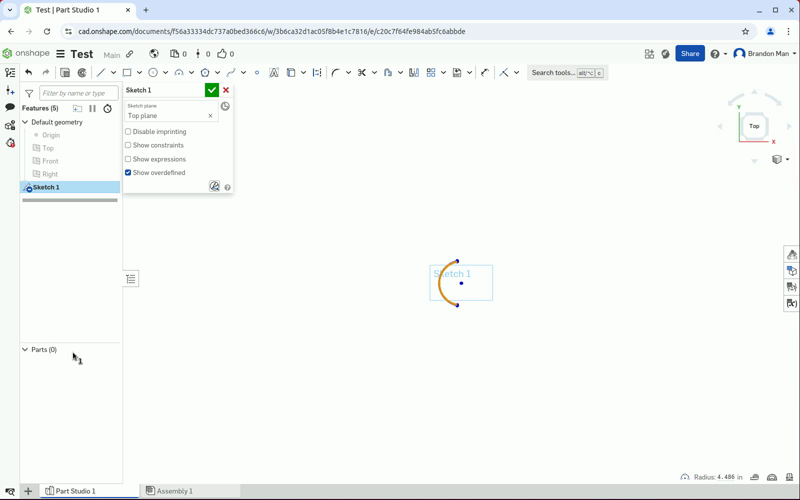
key(shift+y)
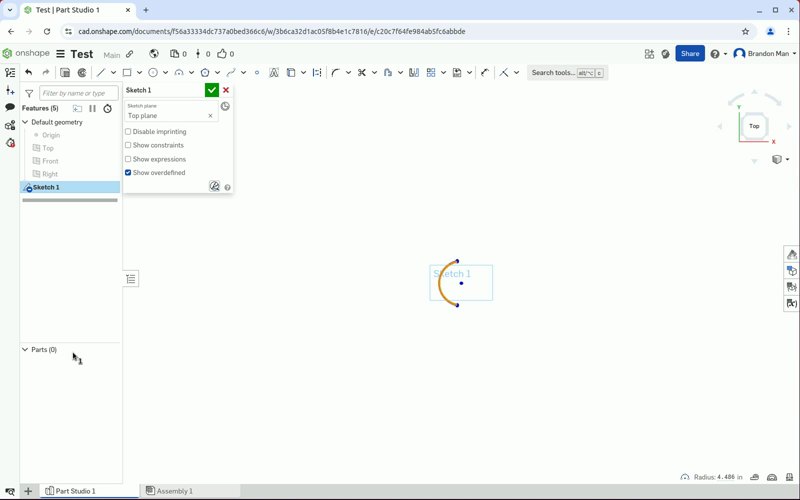
key(shift+e)
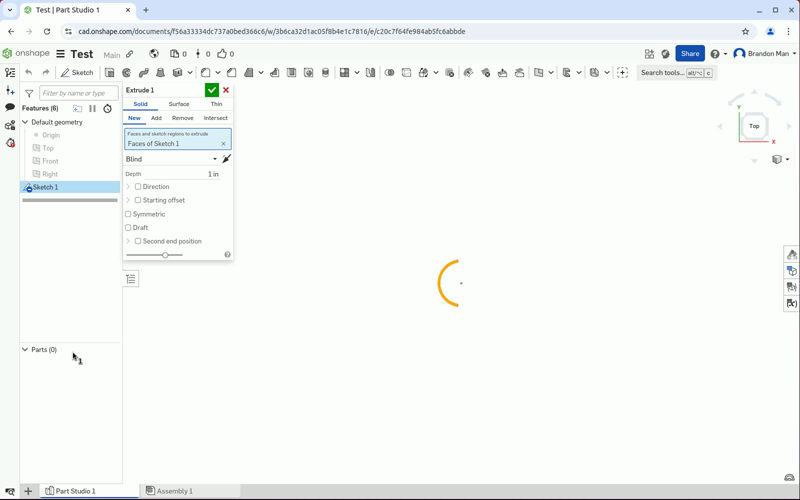
mouse_move(143, 106)
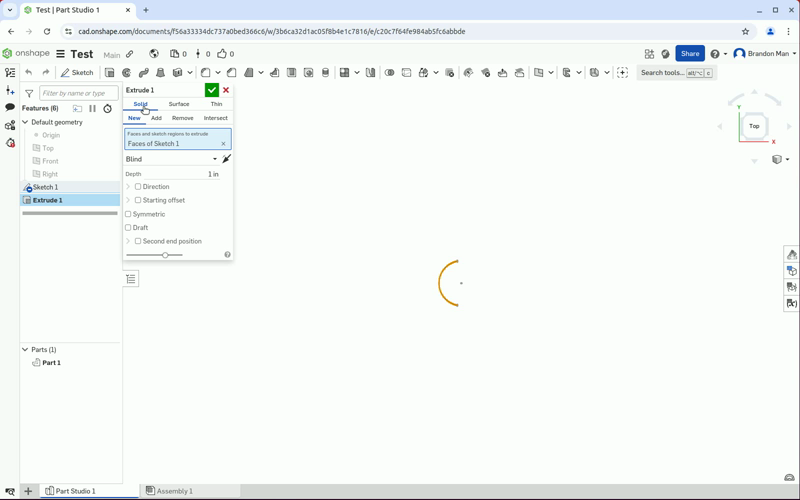
click(143, 106)
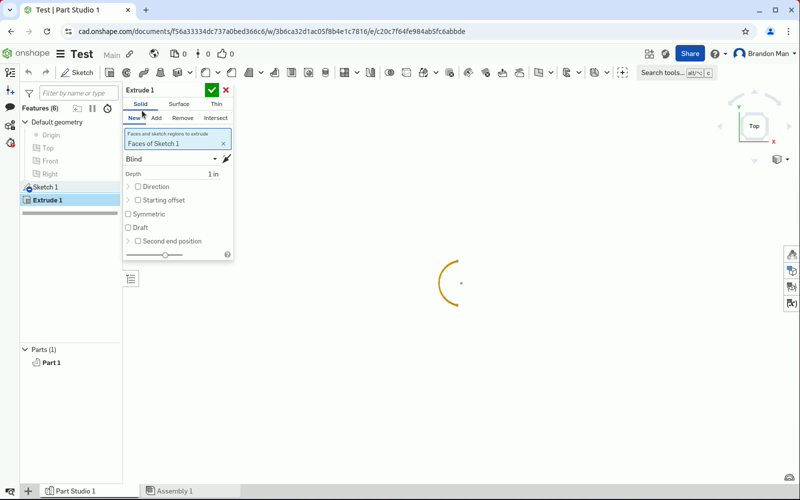
mouse_move(137, 120)
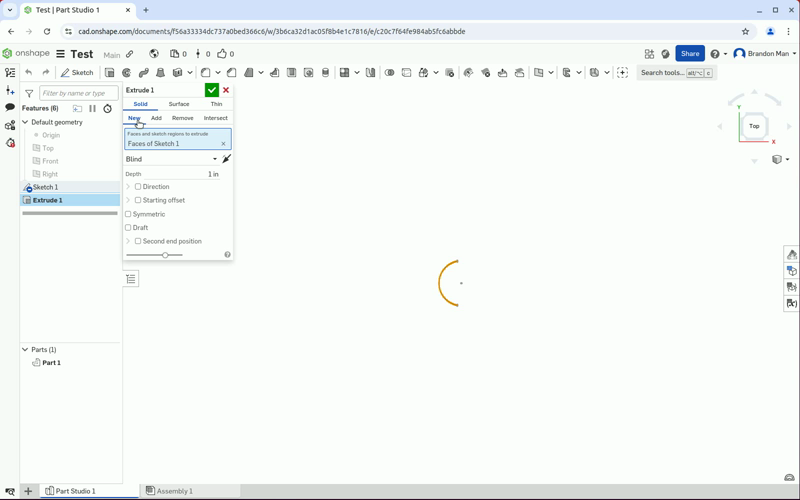
click(137, 120)
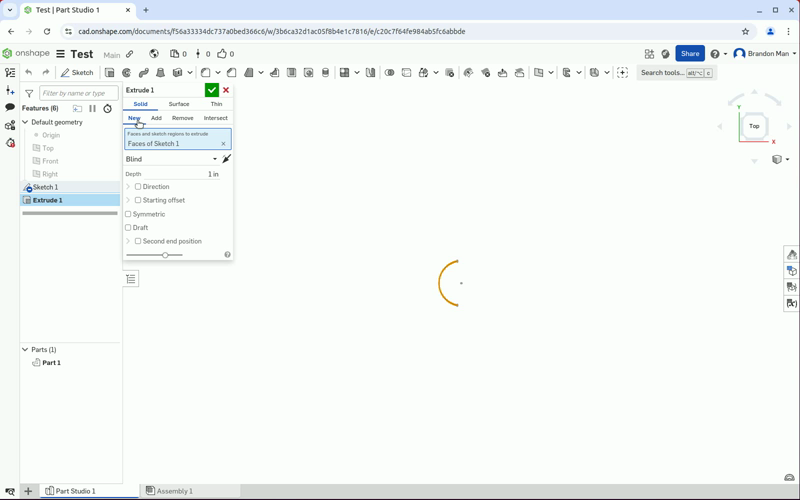
key(tab, 4)
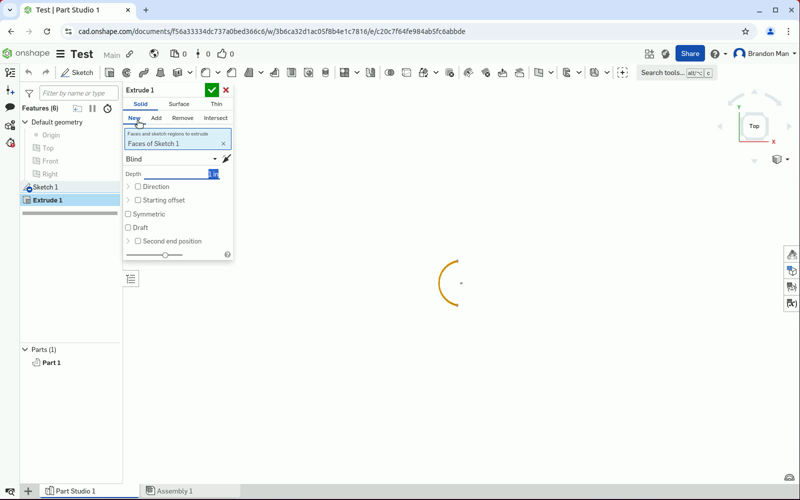
text(23.108)
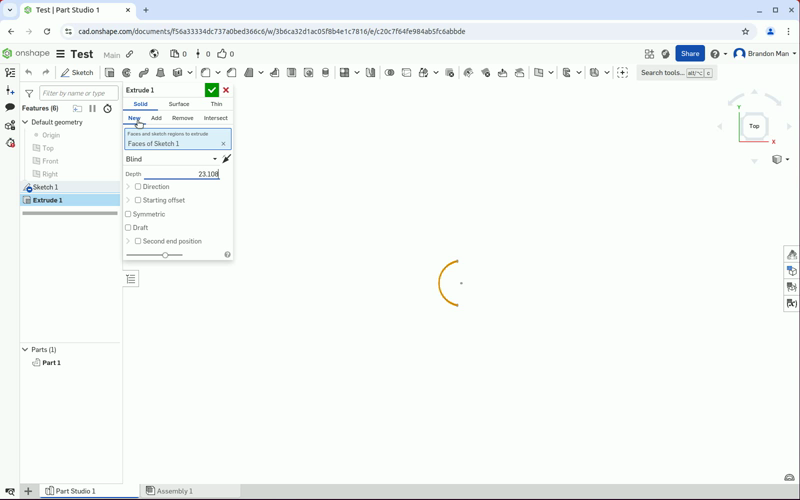
key(enter)
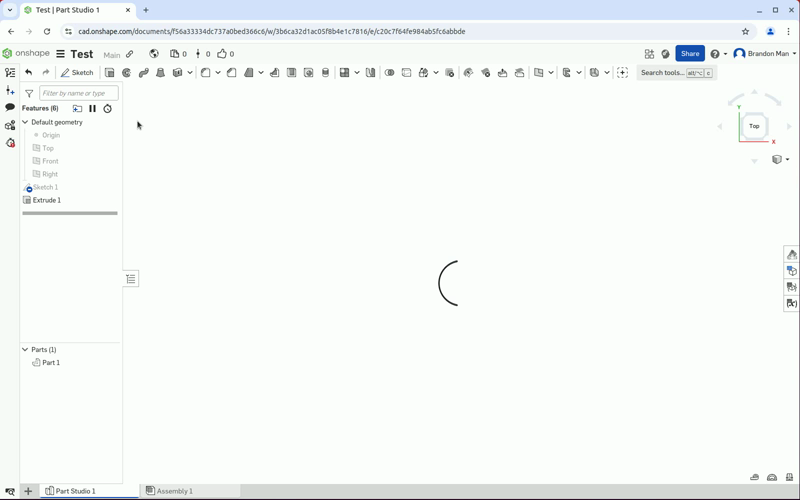
key(shift+h)
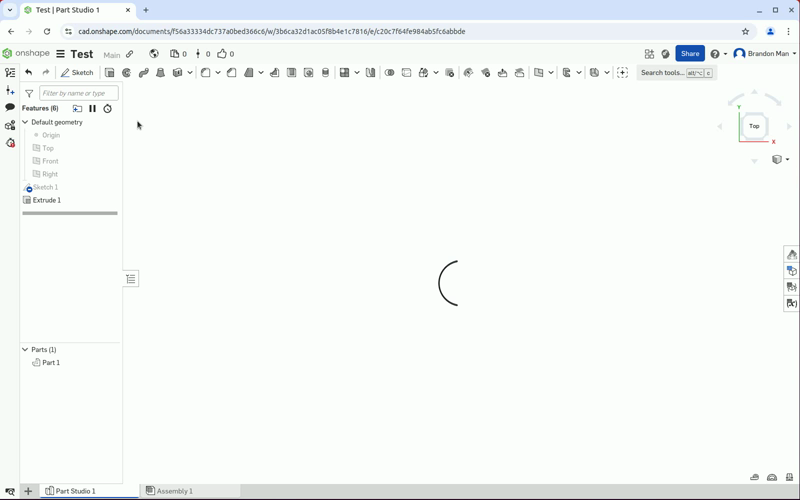
key(shift+h)
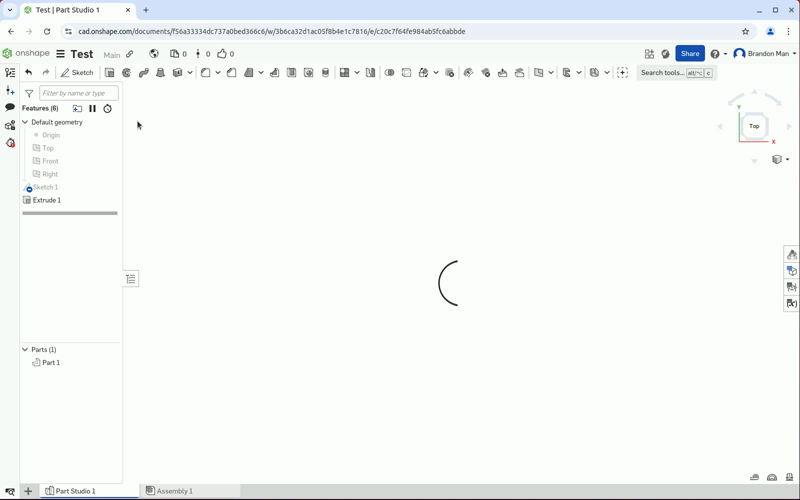
mouse_move(73, 189)
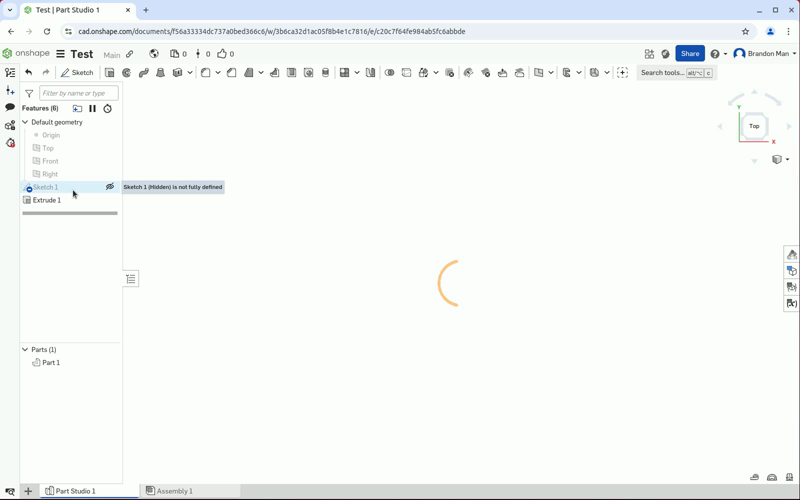
click(73, 189)
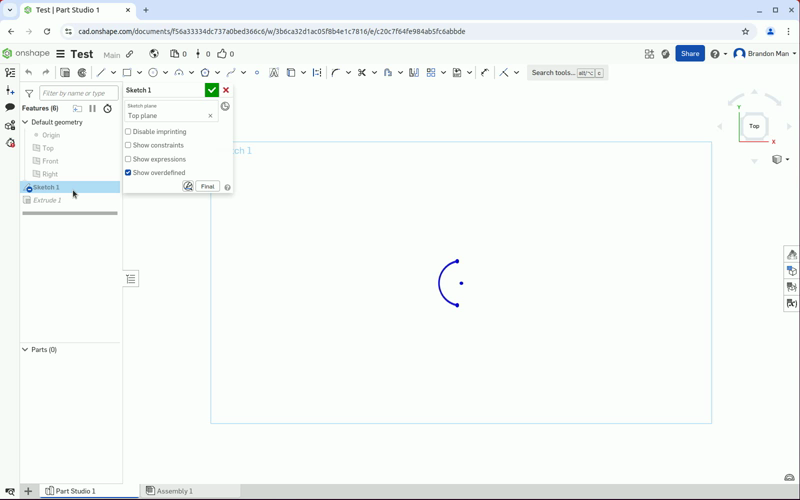
mouse_move(229, 92)
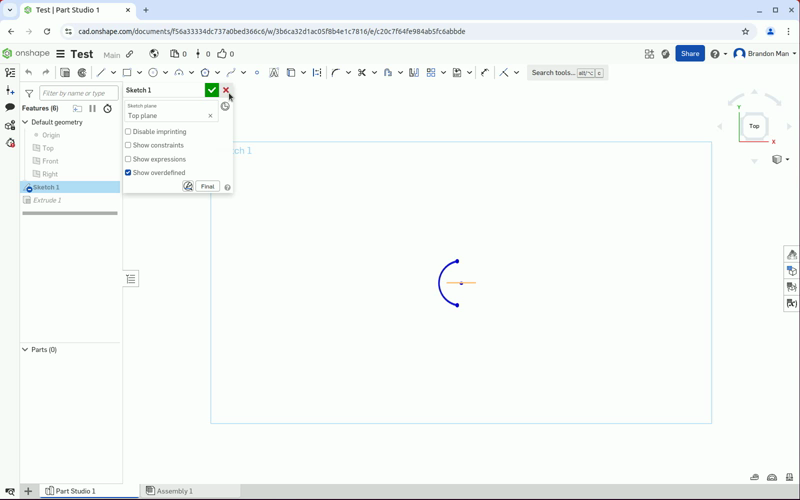
click(229, 92)
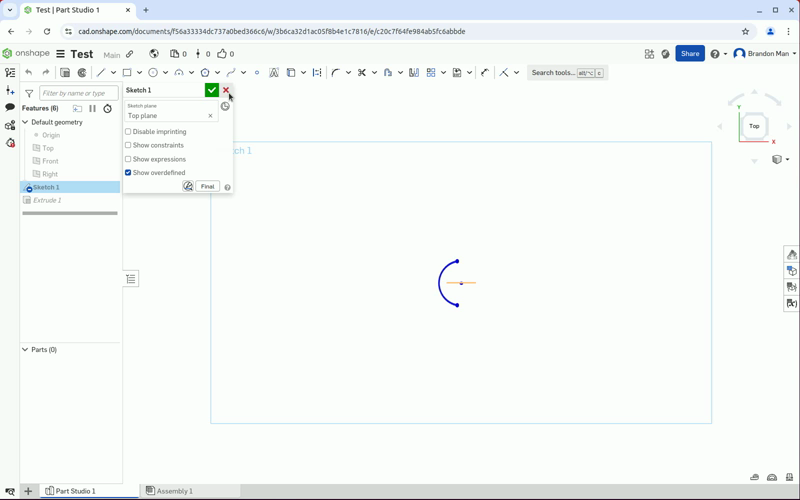
key(shift+s)
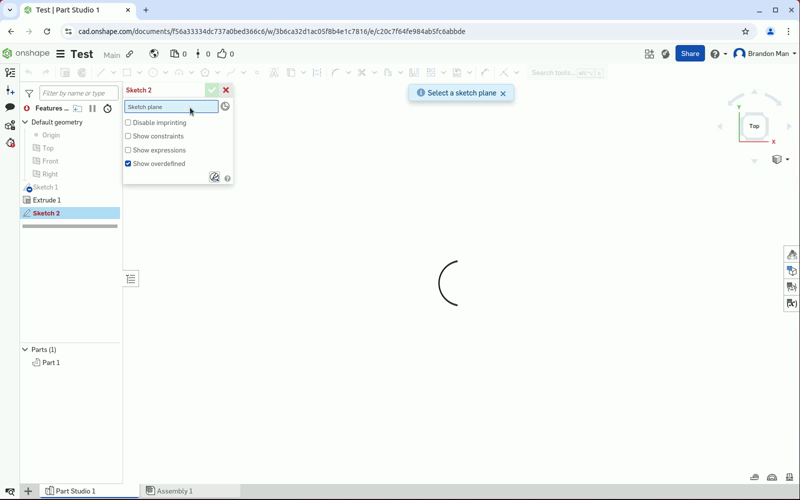
mouse_move(73, 150)
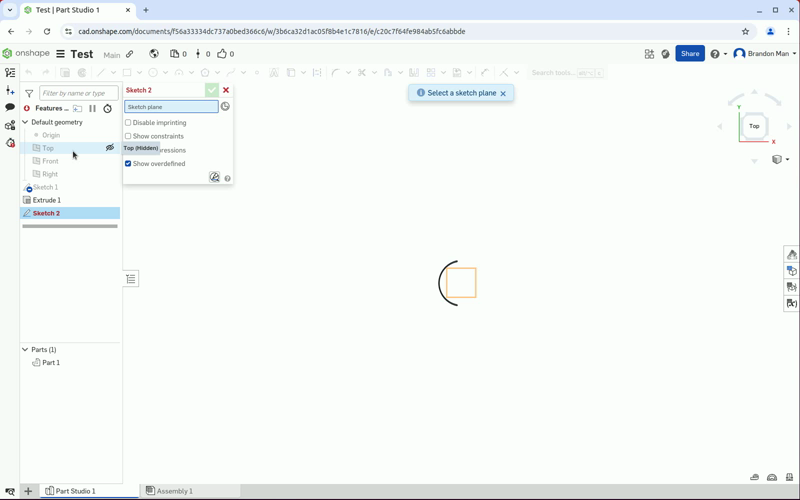
click(73, 150)
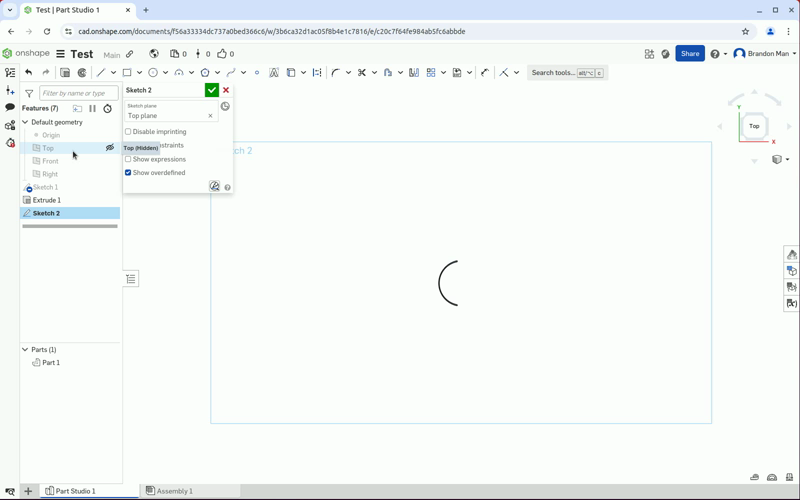
mouse_move(73, 352)
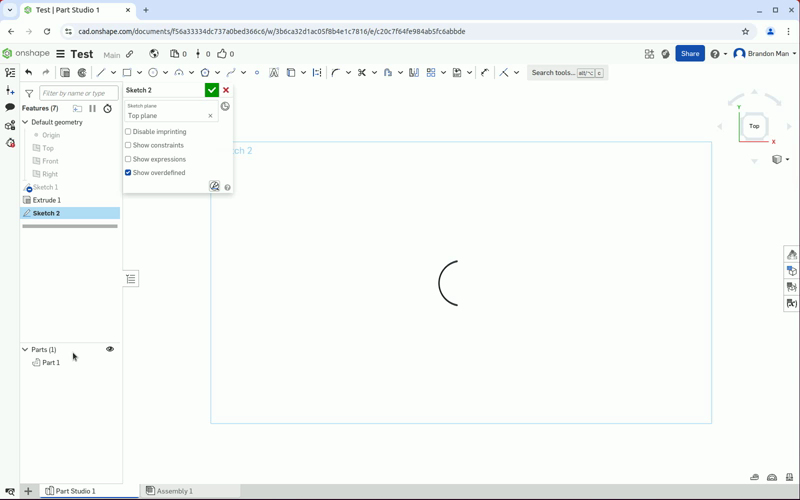
key(y)
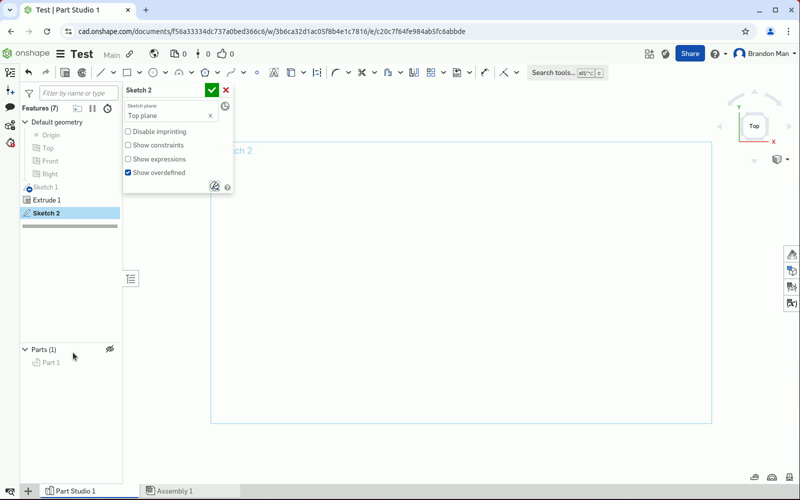
key(a)
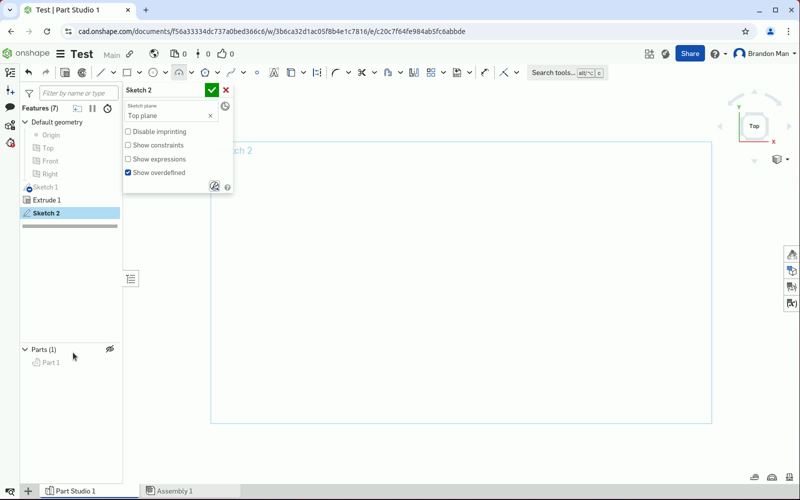
key_down(shift)
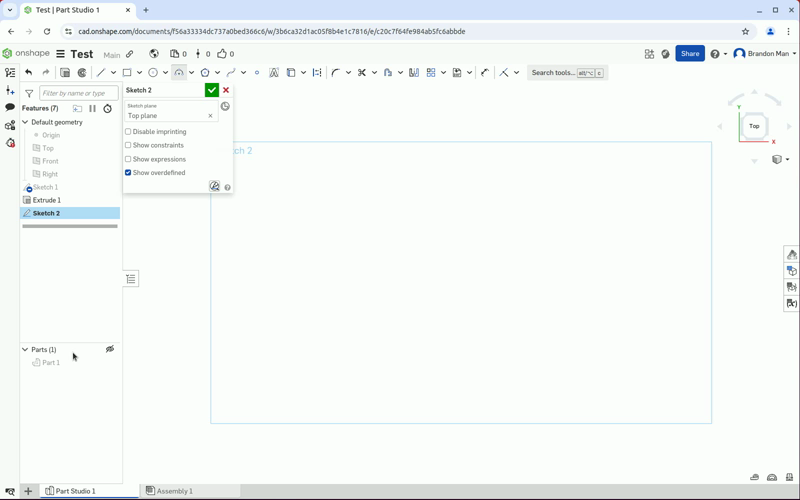
mouse_move(464, 305)
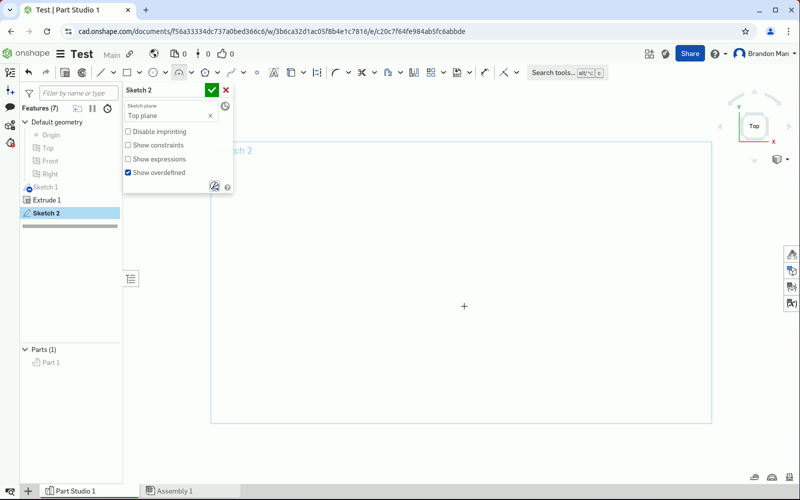
click(464, 305)
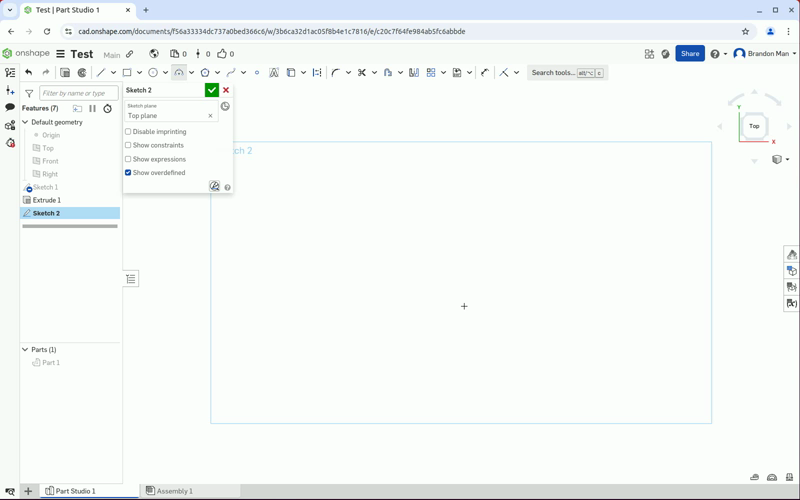
key_up(shift)
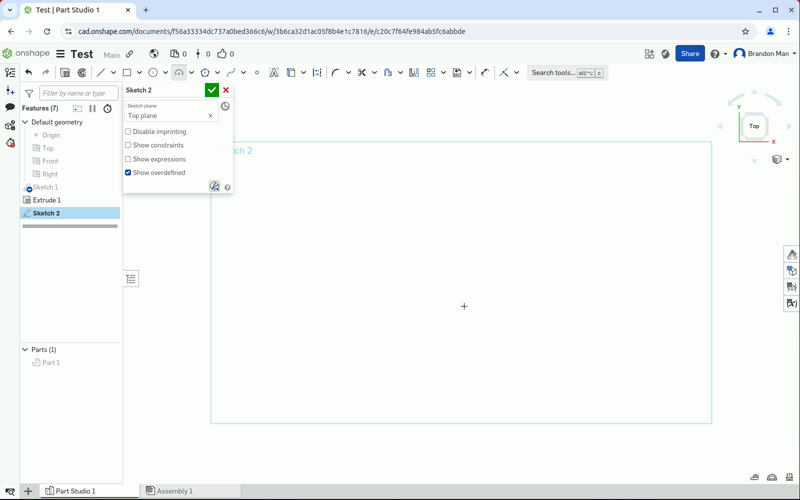
key_down(shift)
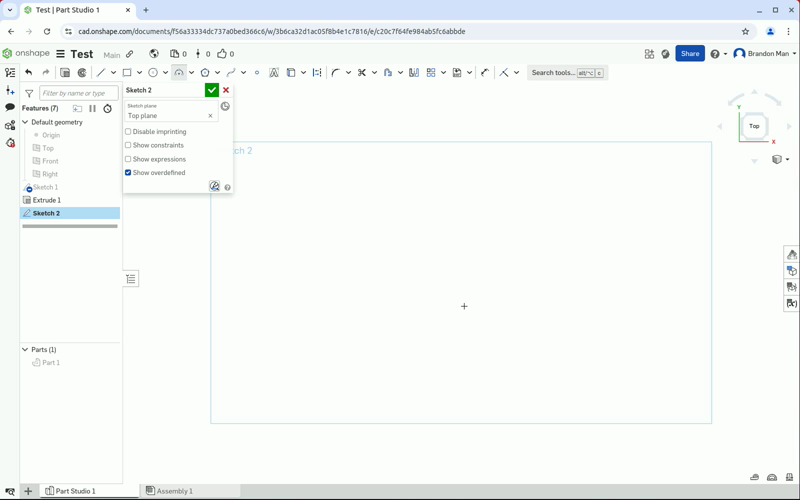
mouse_move(464, 260)
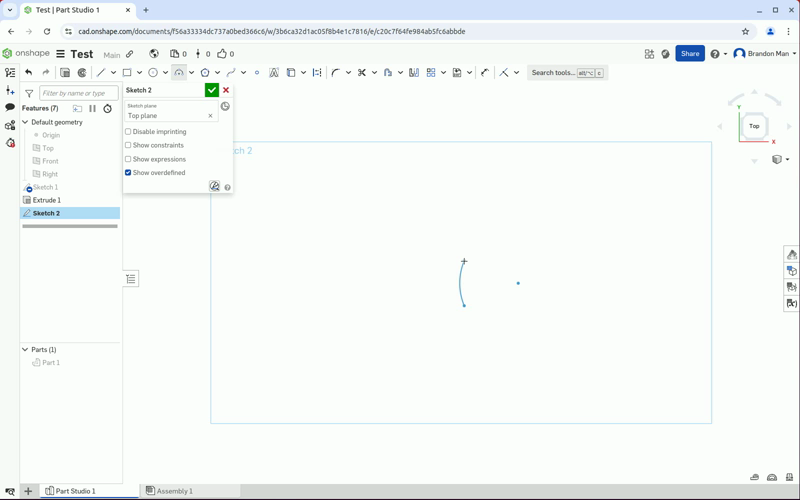
click(464, 260)
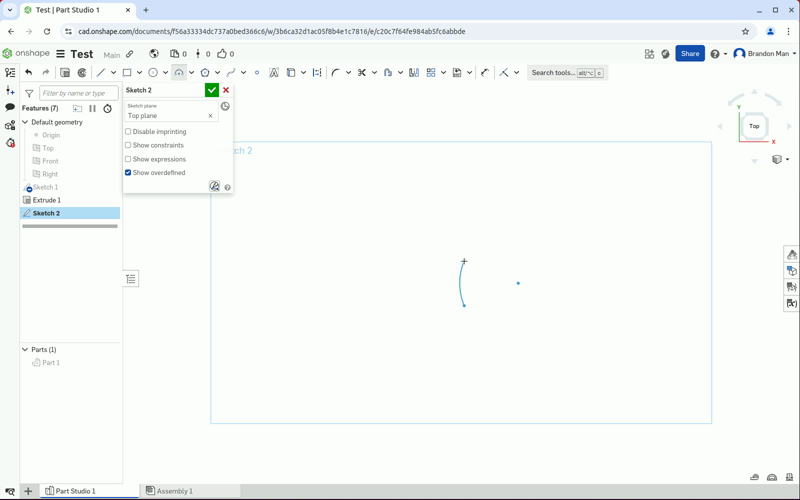
mouse_move(483, 283)
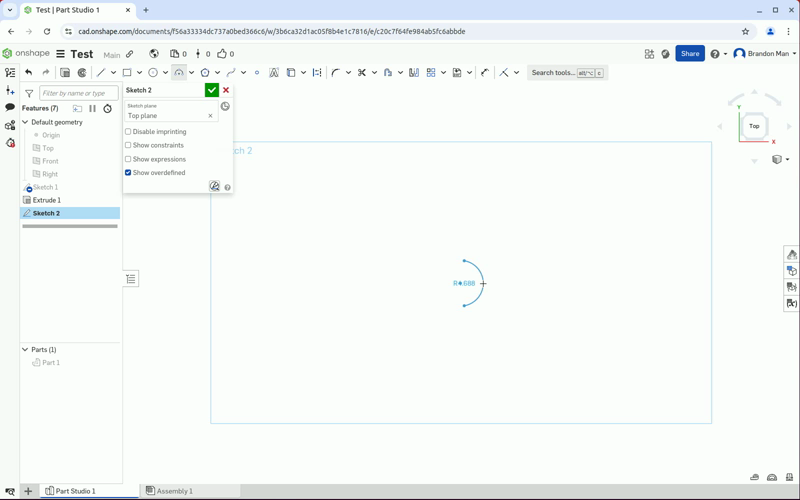
click(483, 283)
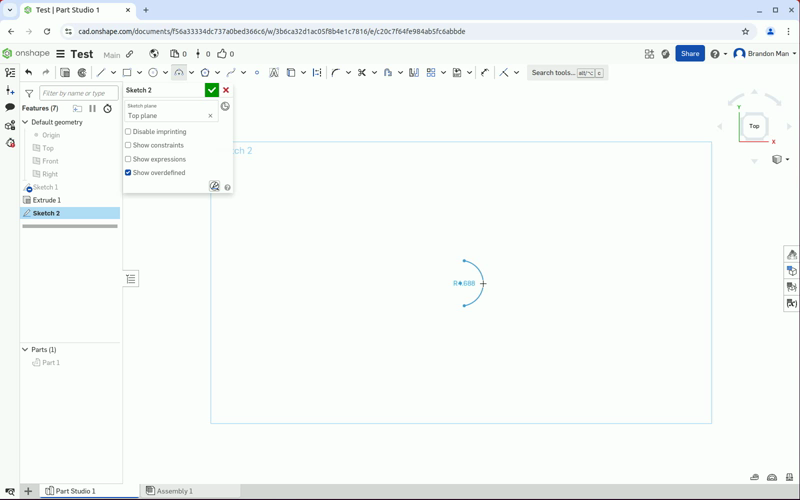
key_up(shift)
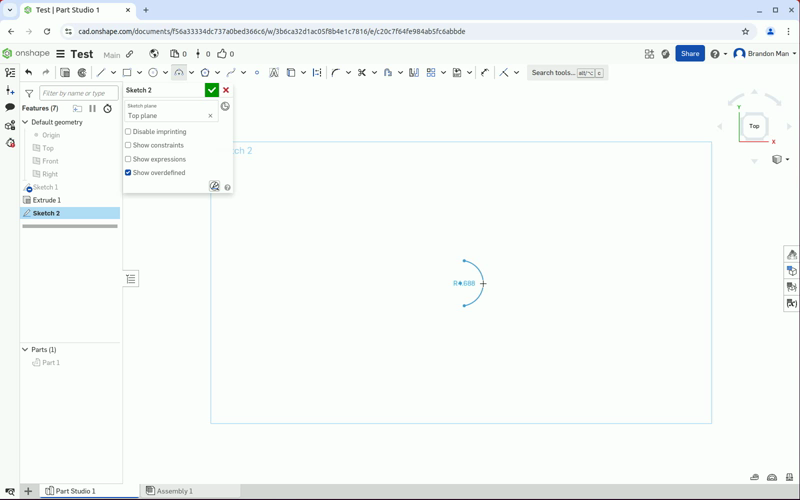
key(esc)
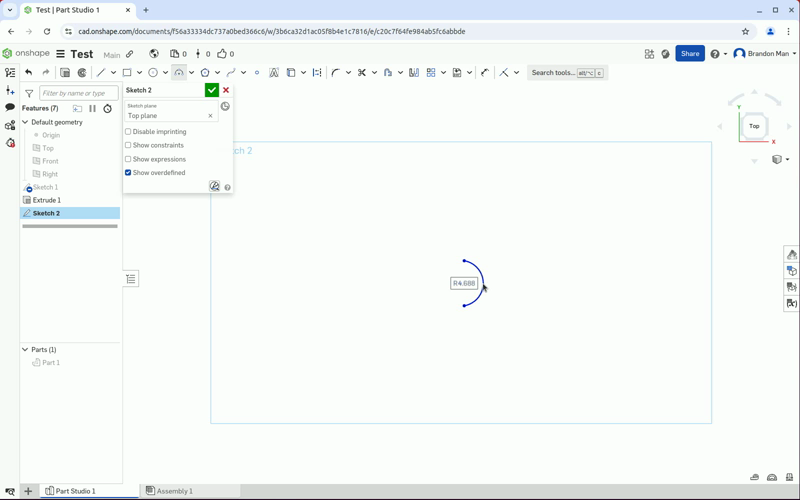
key(l)
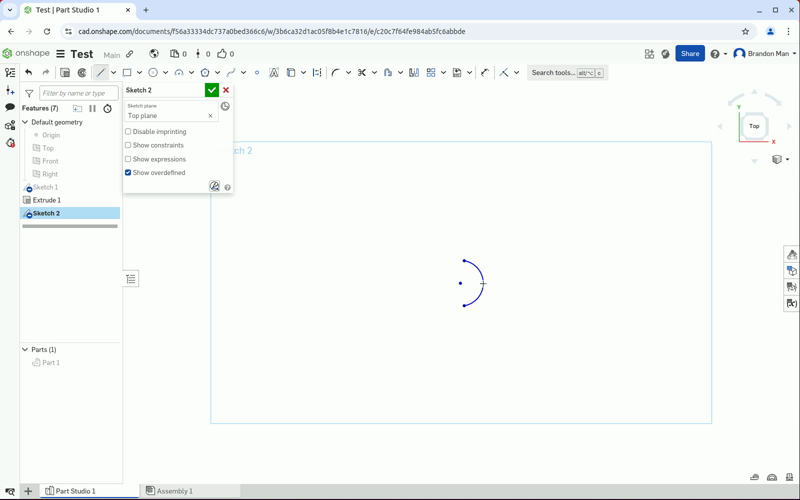
mouse_move(464, 260)
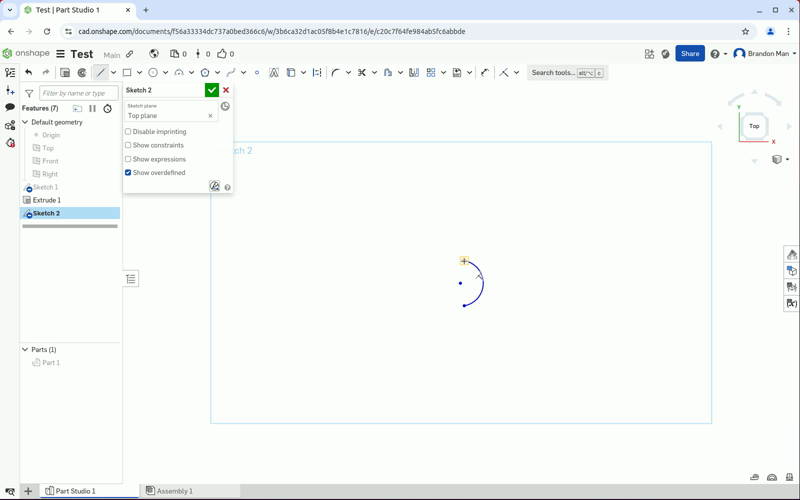
click(464, 260)
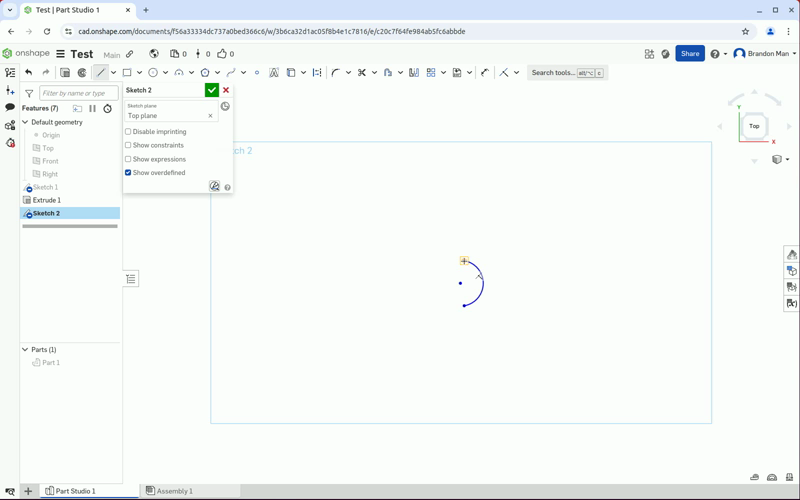
key_down(shift)
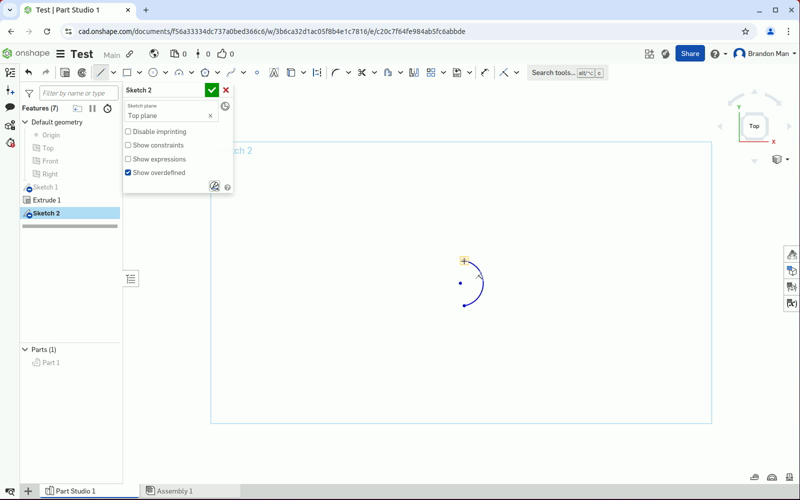
mouse_move(494, 260)
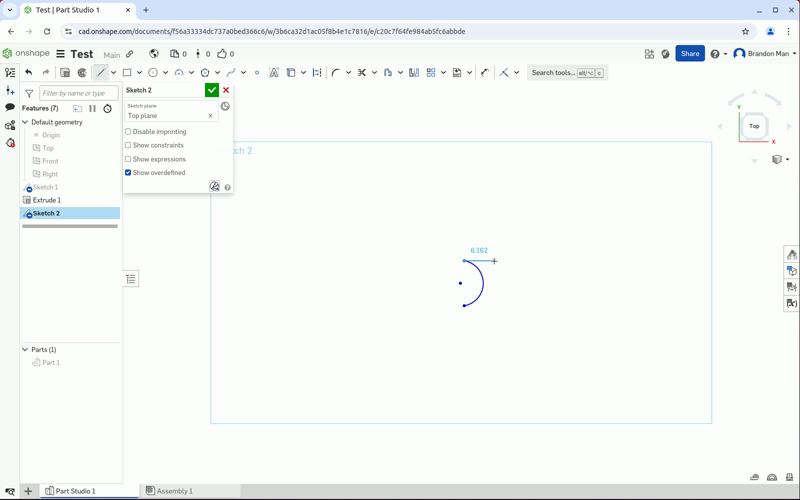
mouse_move(464, 261)
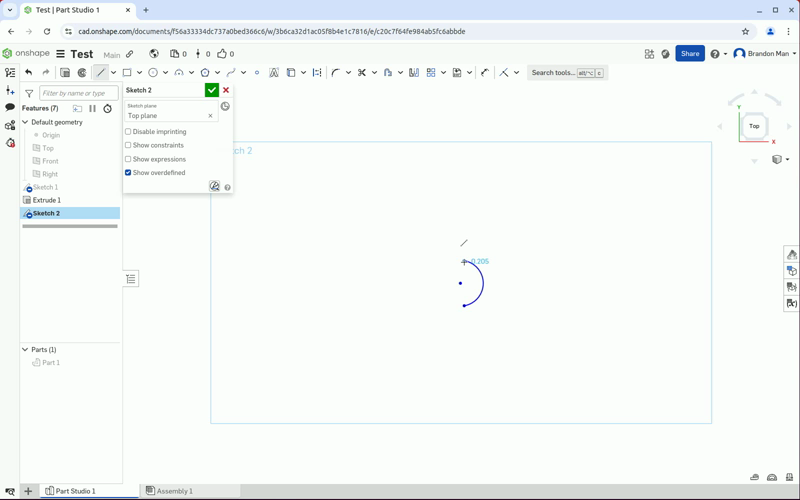
scroll(6)
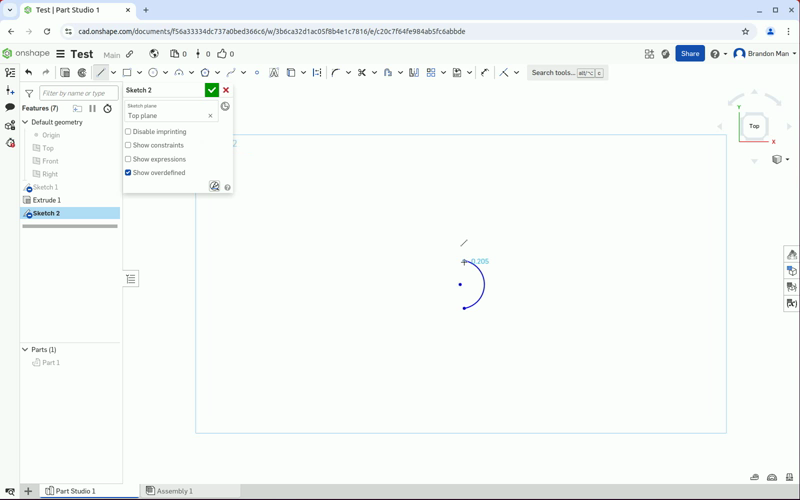
scroll(6)
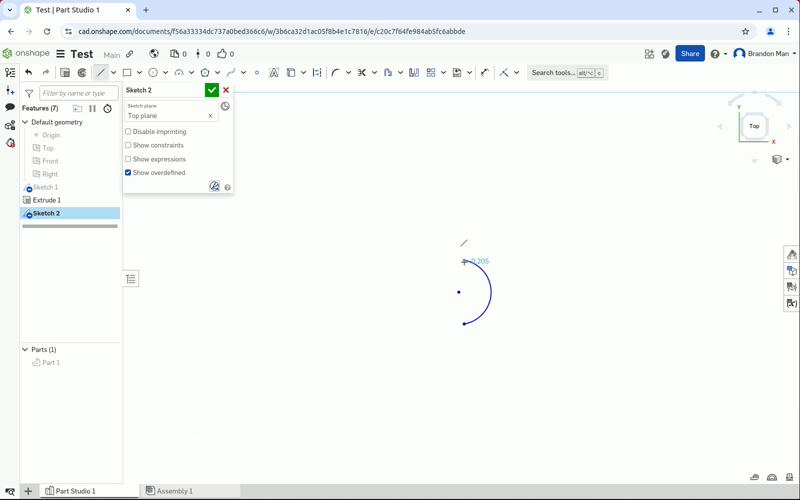
scroll(6)
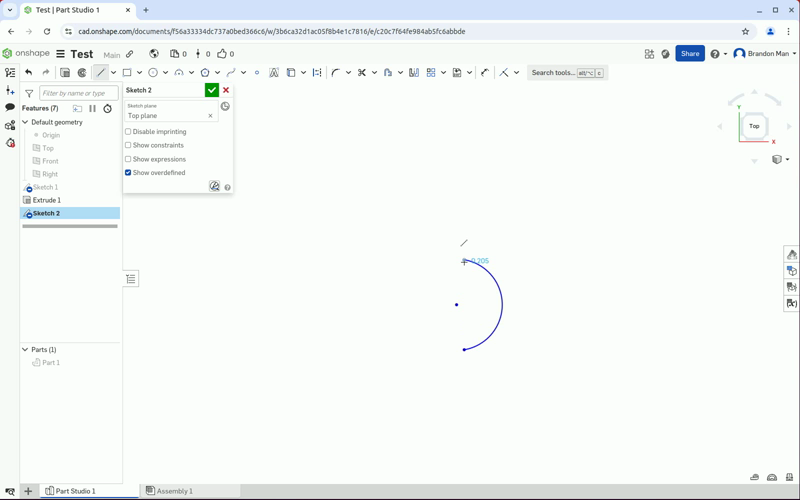
scroll(6)
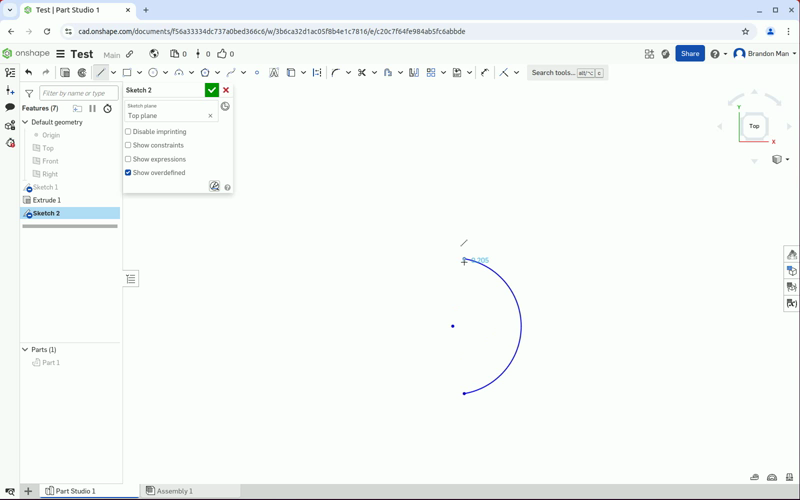
scroll(6)
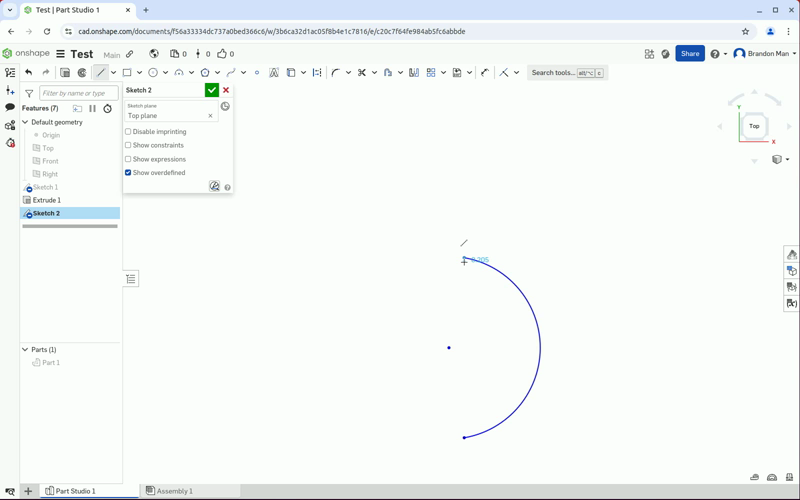
scroll(6)
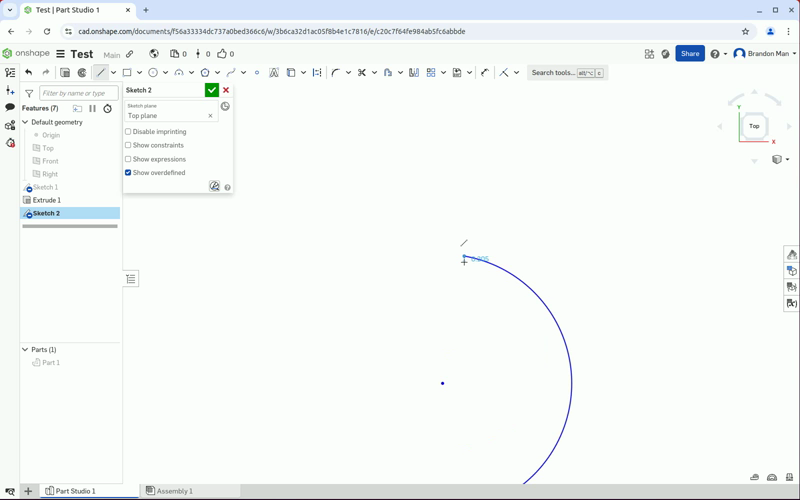
scroll(6)
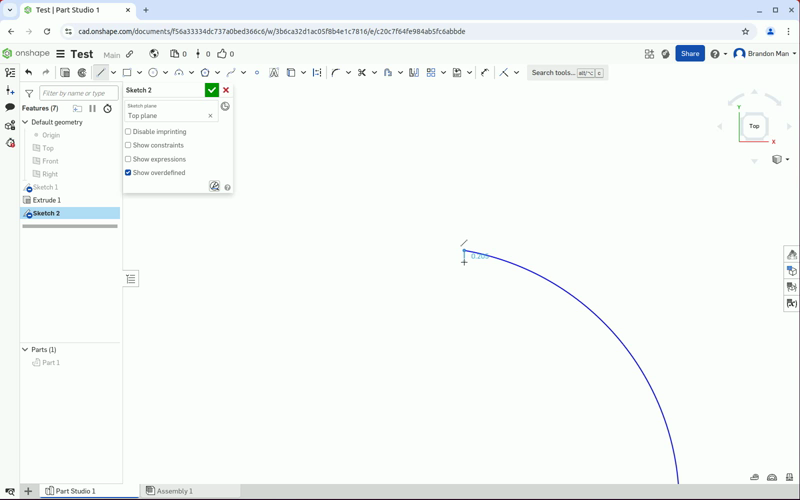
click(464, 261)
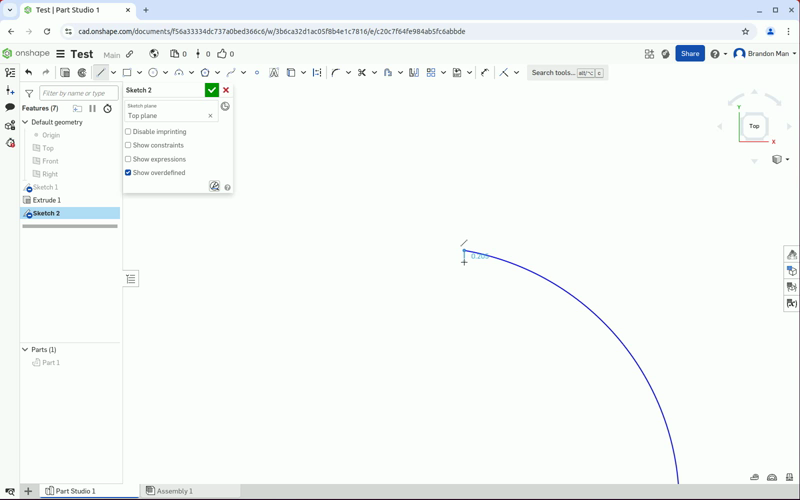
scroll(-6)
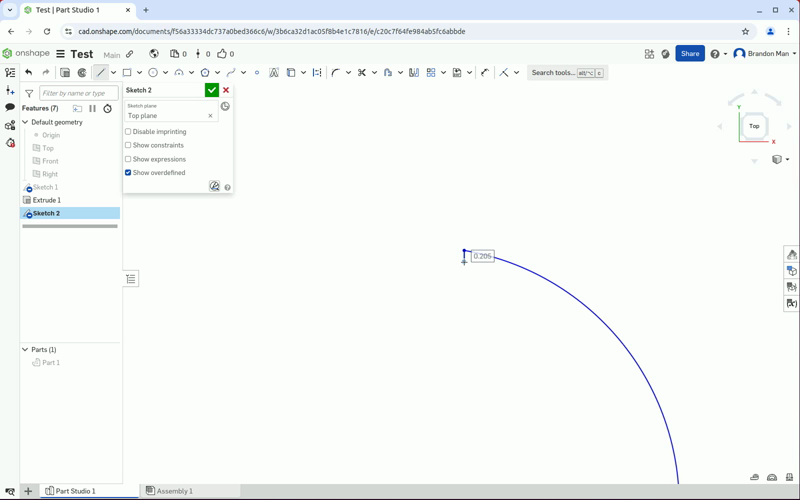
scroll(-6)
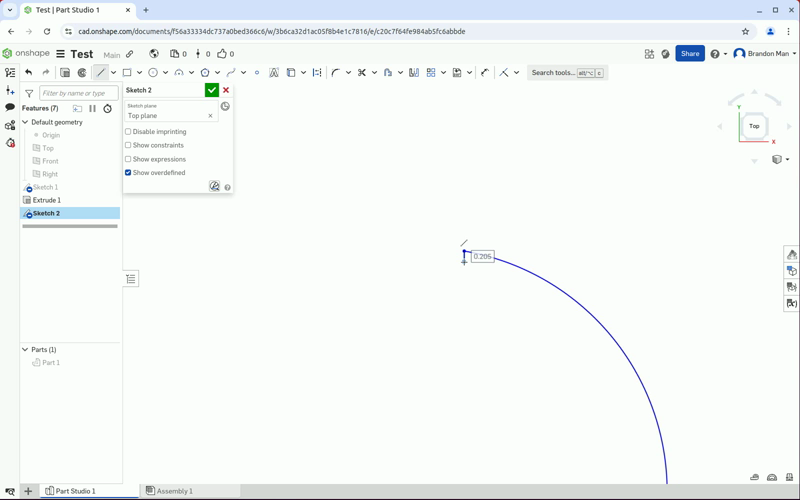
scroll(-6)
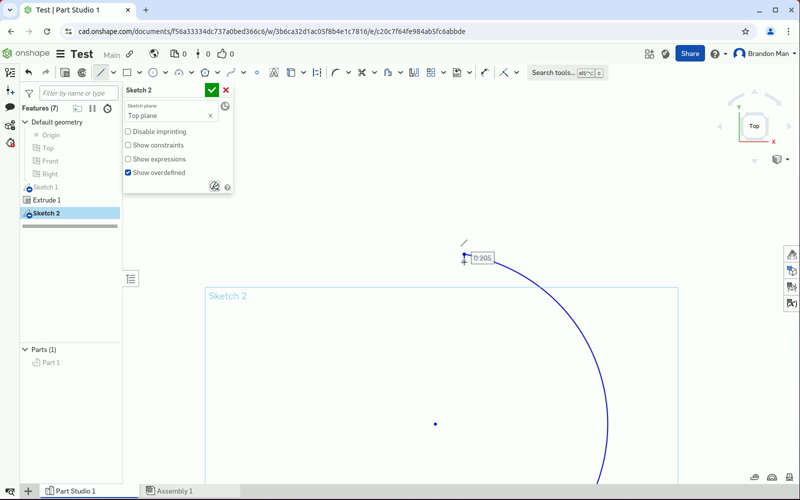
scroll(-6)
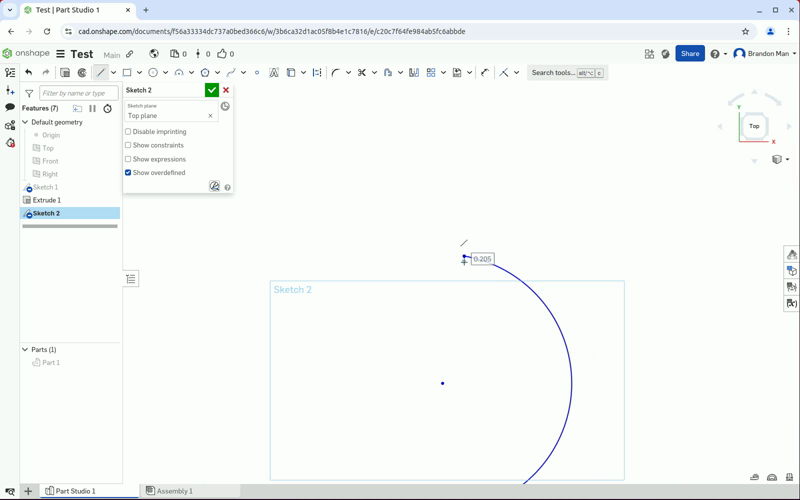
scroll(-6)
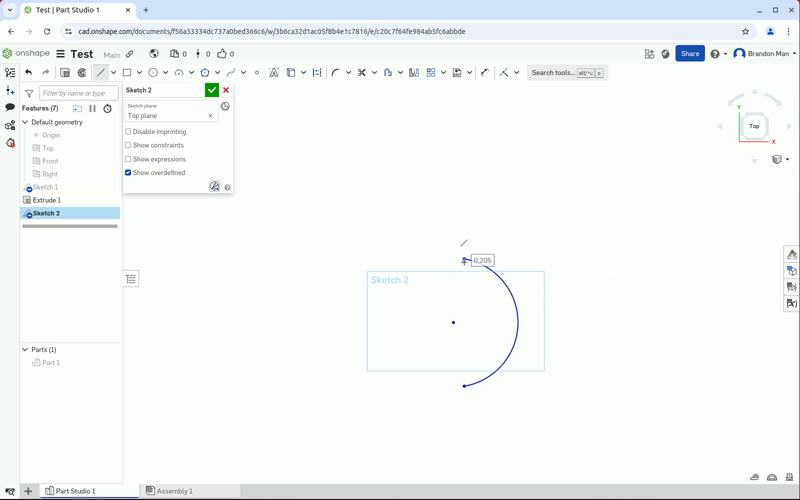
scroll(-6)
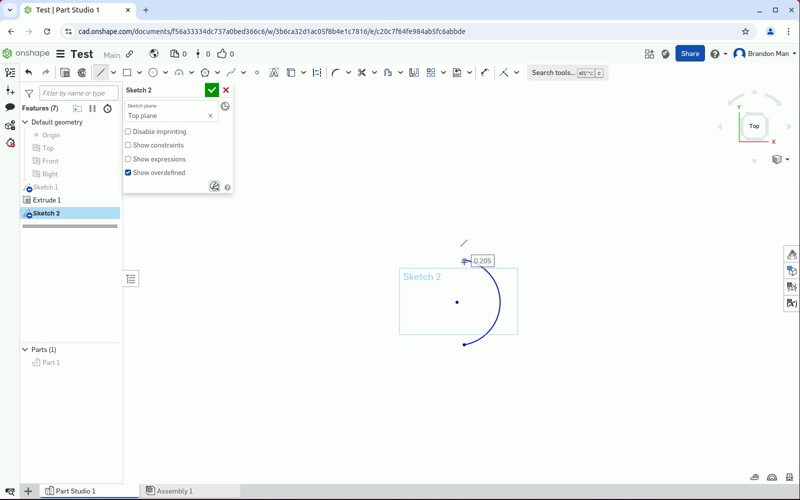
scroll(-6)
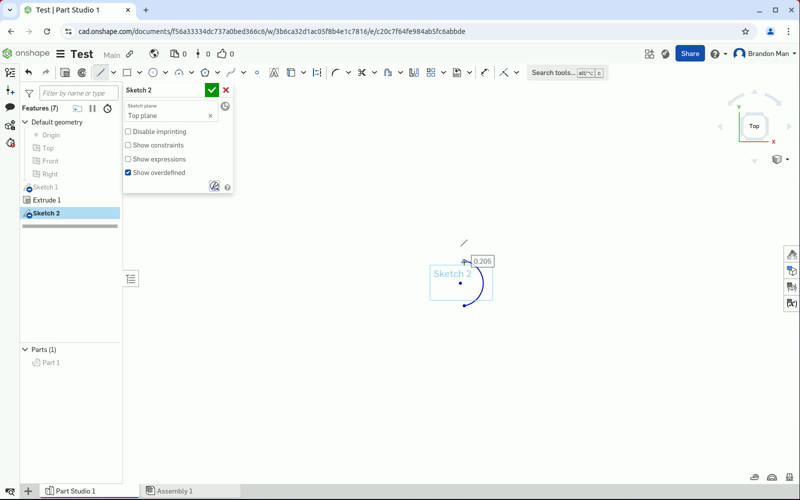
key_up(shift)
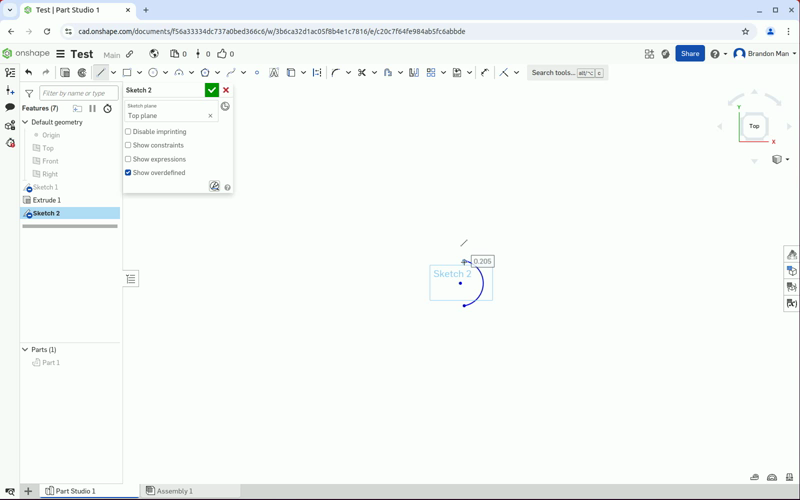
key(esc)
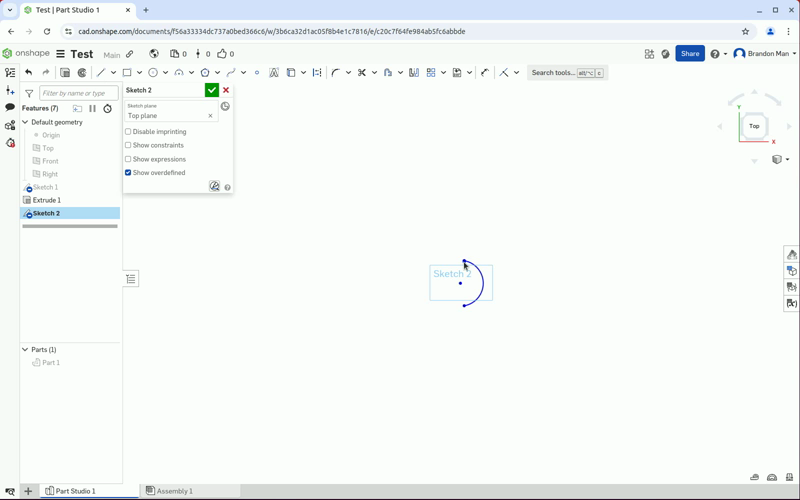
key(a)
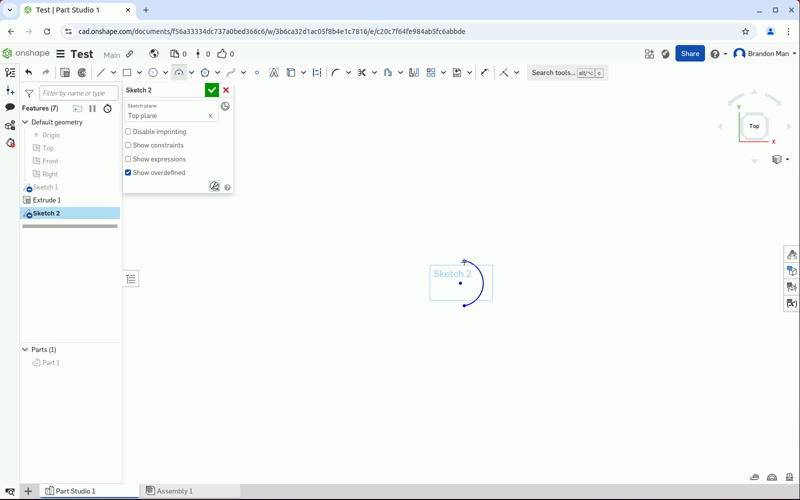
mouse_move(464, 261)
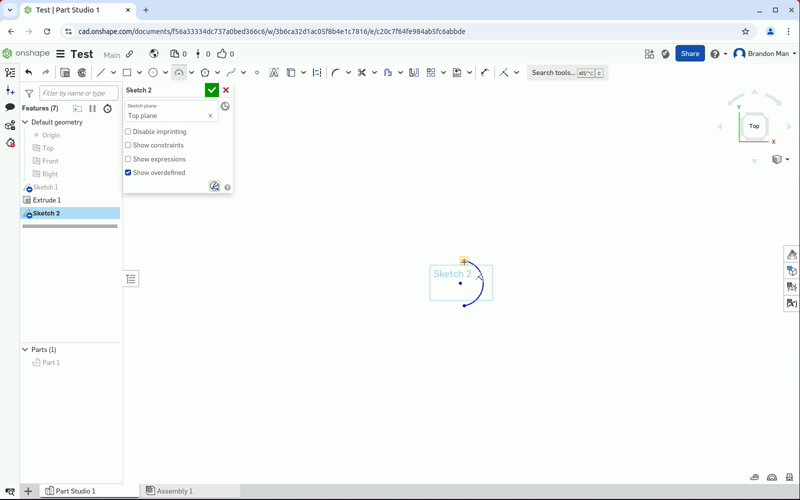
scroll(6)
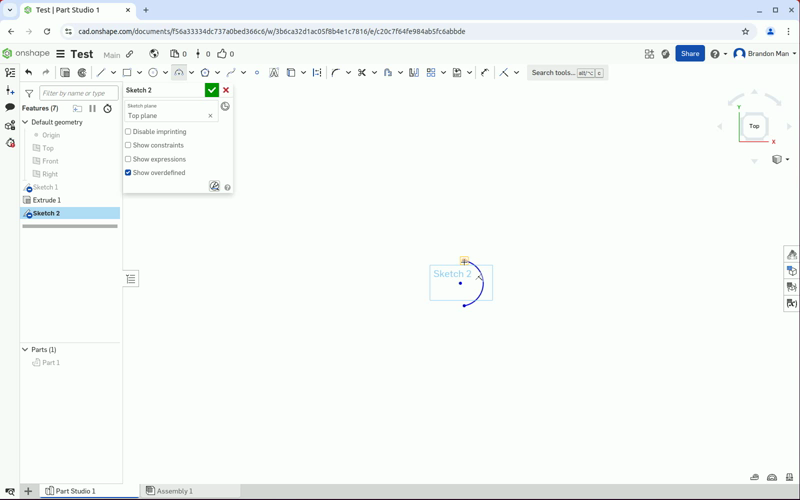
scroll(6)
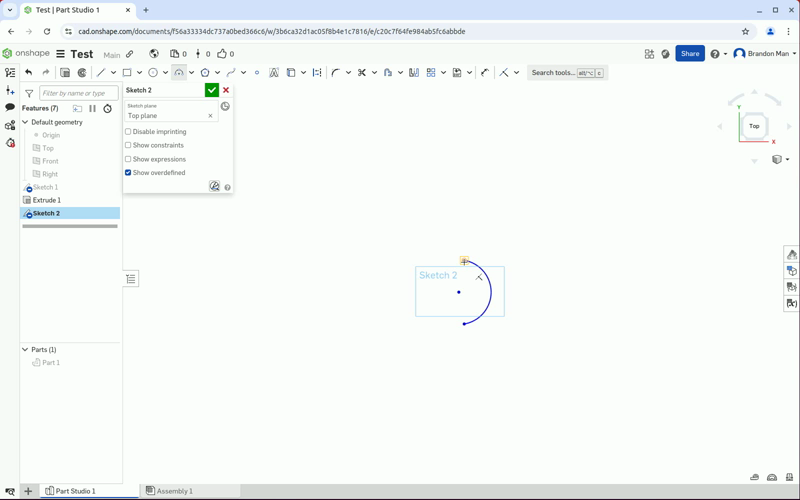
scroll(6)
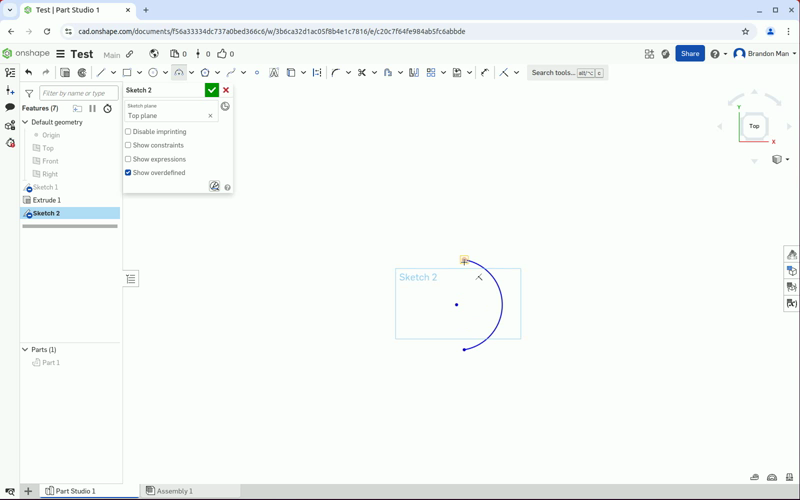
scroll(6)
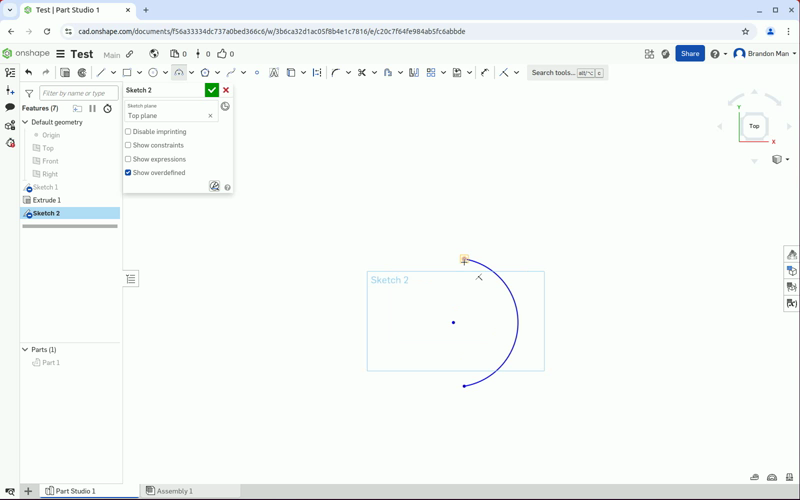
scroll(6)
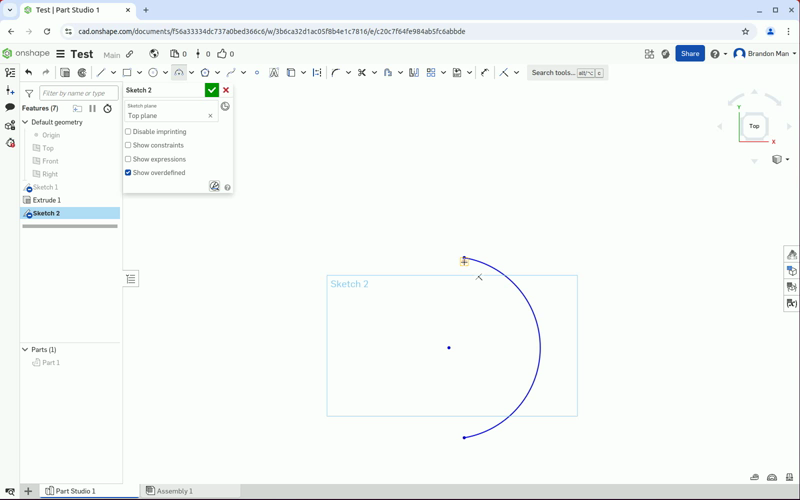
scroll(6)
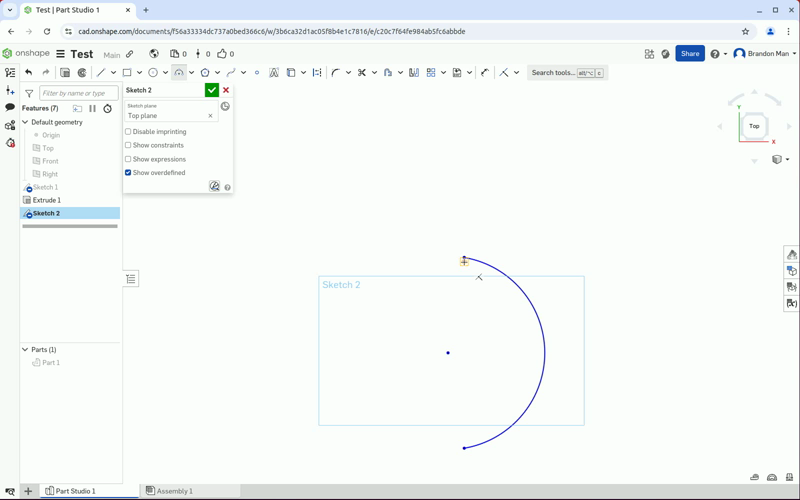
scroll(6)
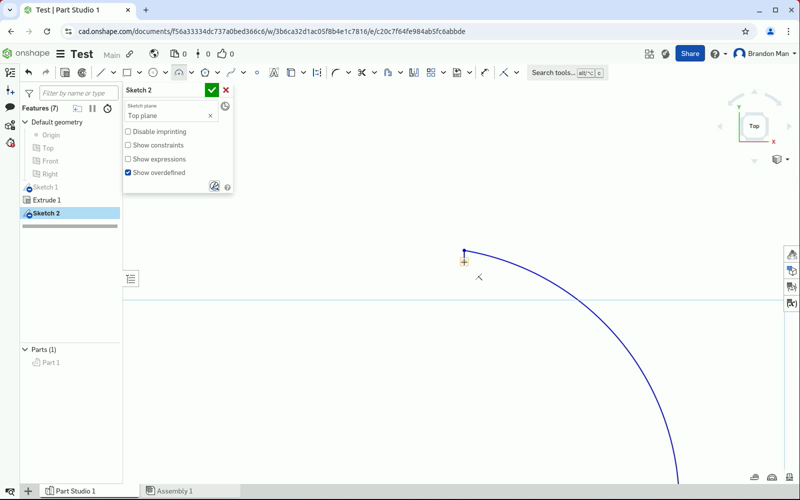
click(464, 261)
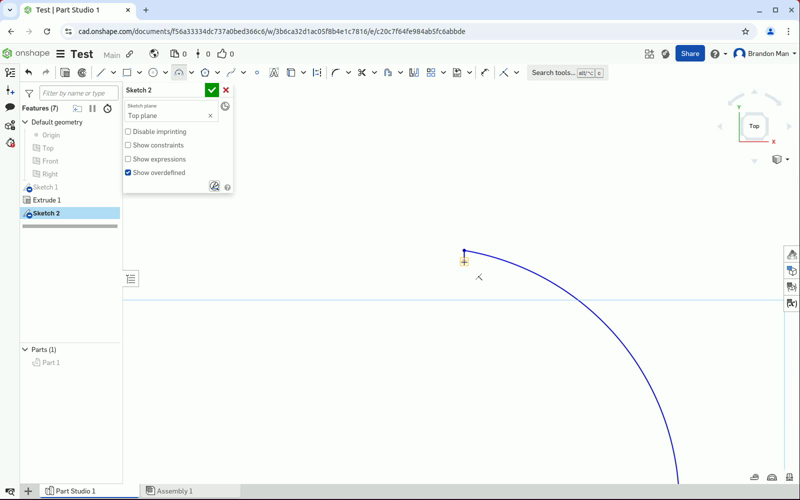
scroll(-6)
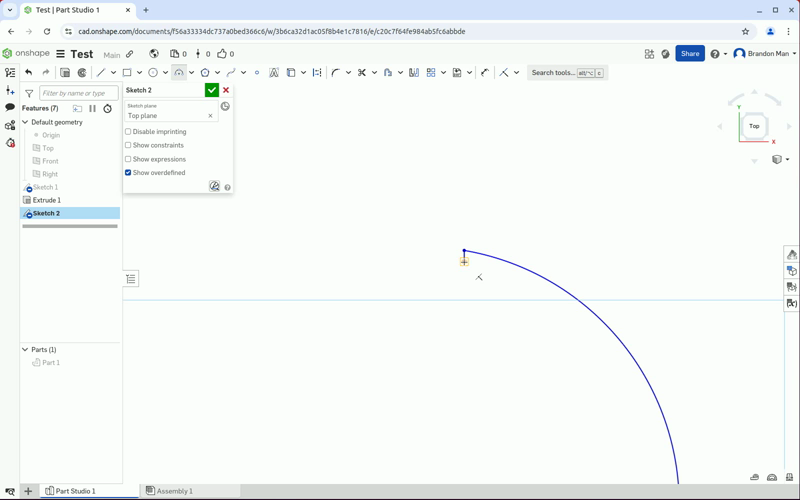
scroll(-6)
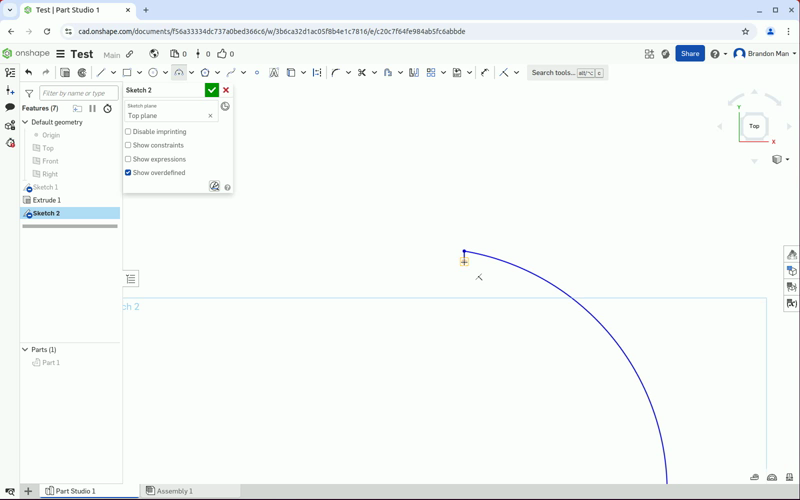
scroll(-6)
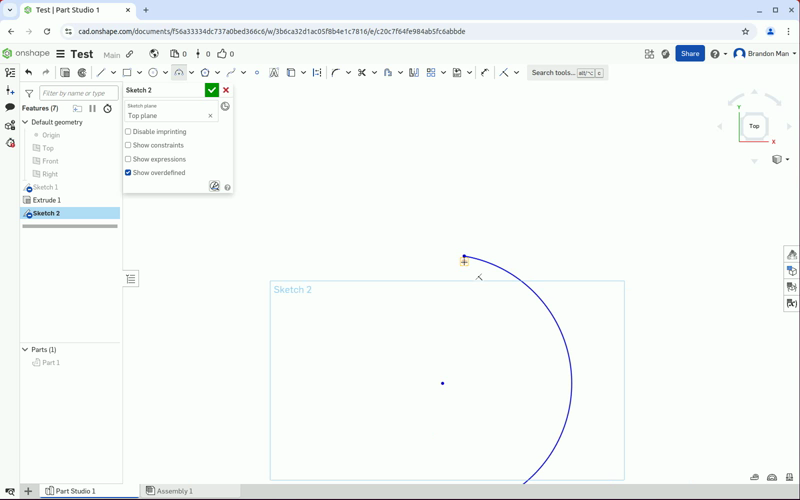
scroll(-6)
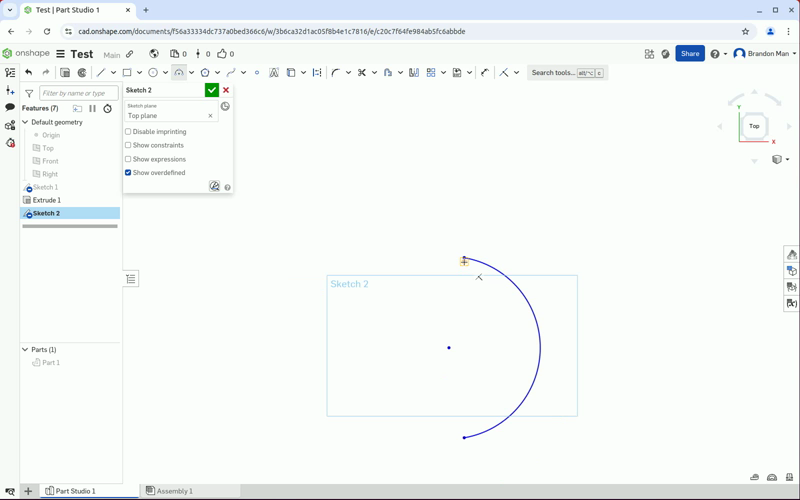
scroll(-6)
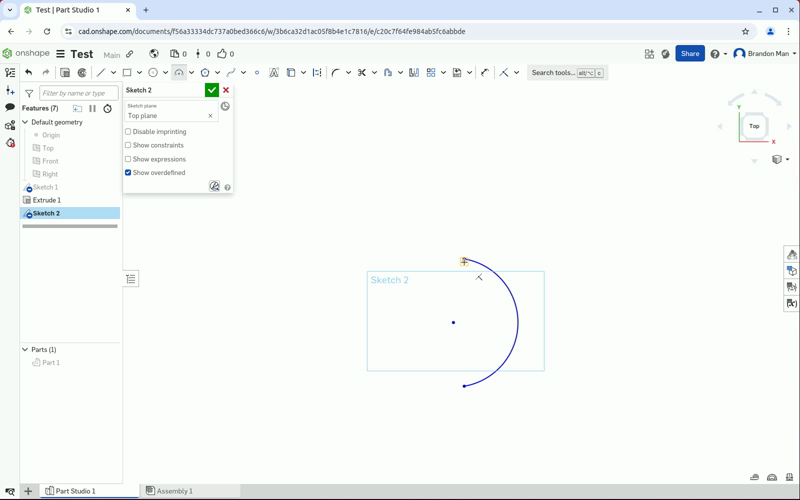
scroll(-6)
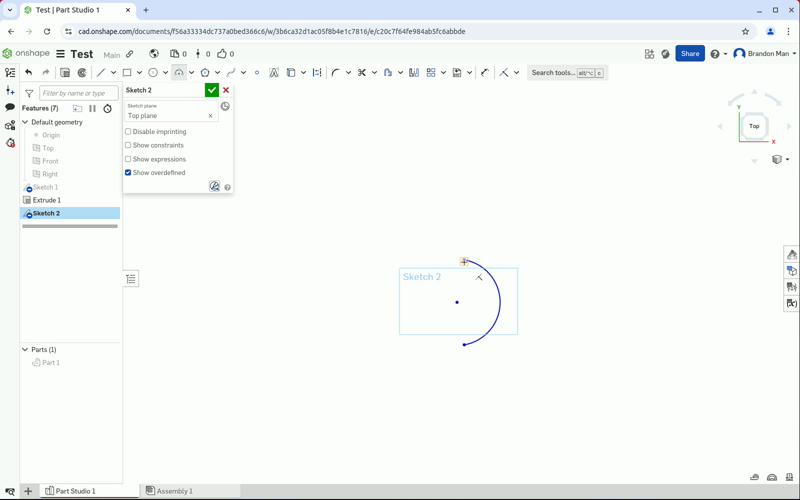
scroll(-6)
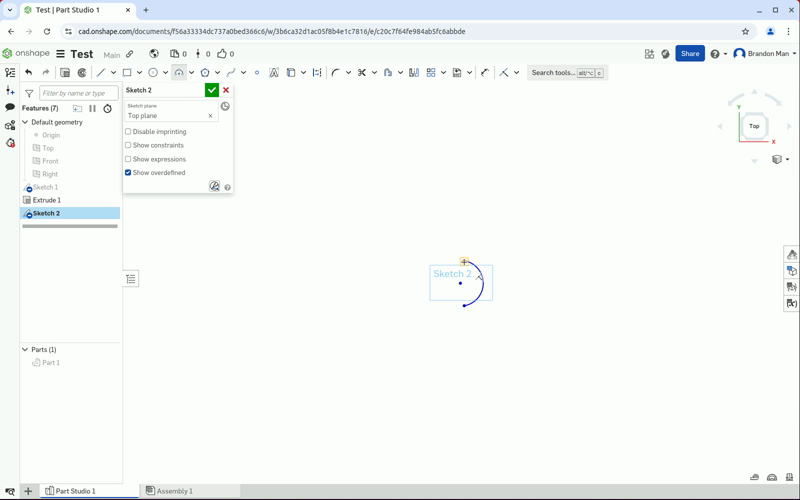
key_down(shift)
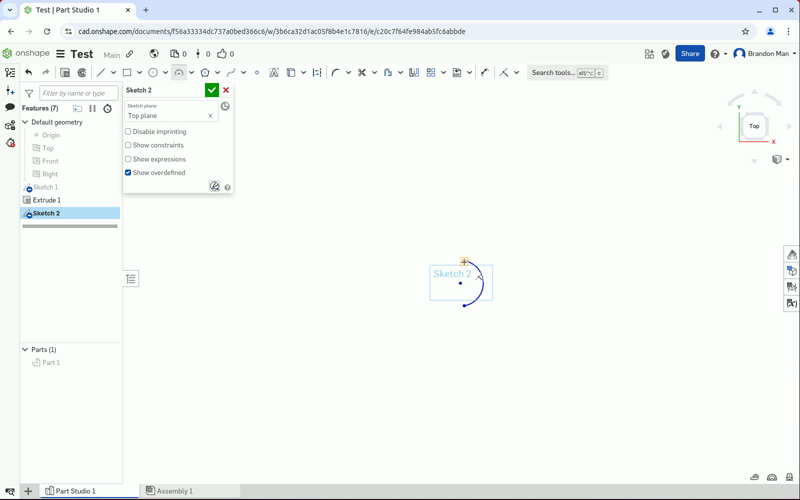
mouse_move(464, 304)
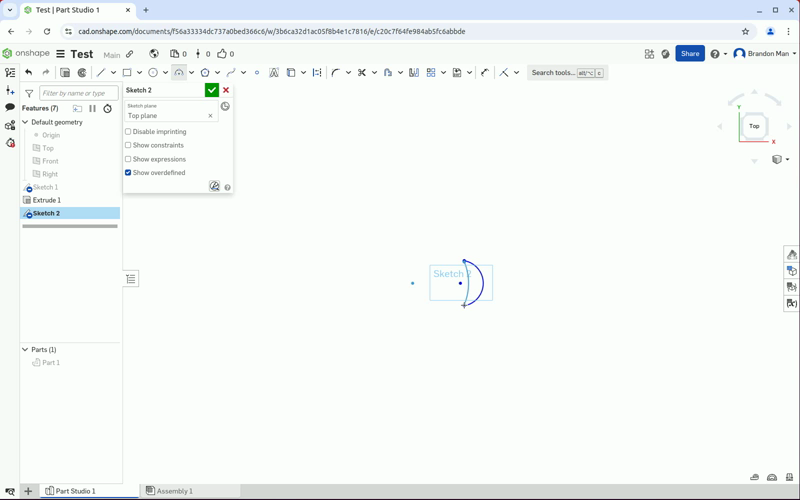
scroll(6)
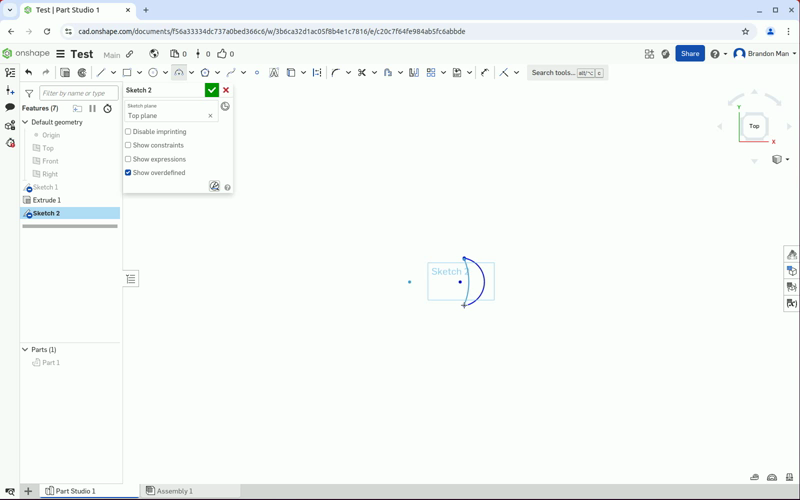
scroll(6)
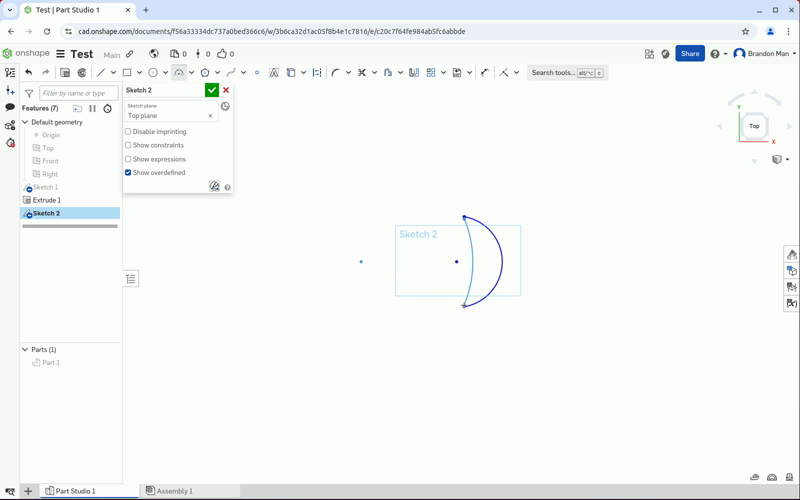
scroll(6)
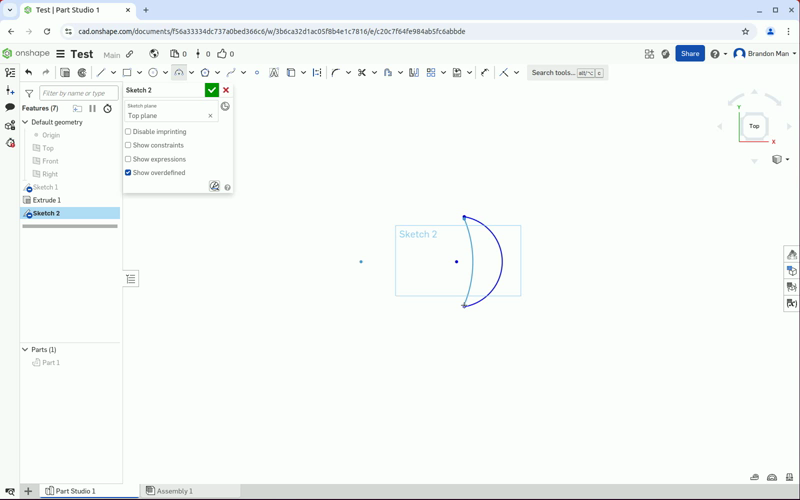
scroll(6)
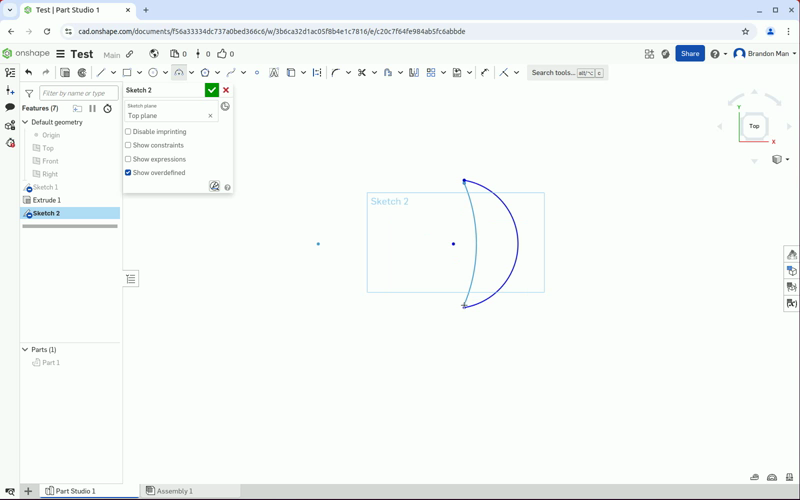
scroll(6)
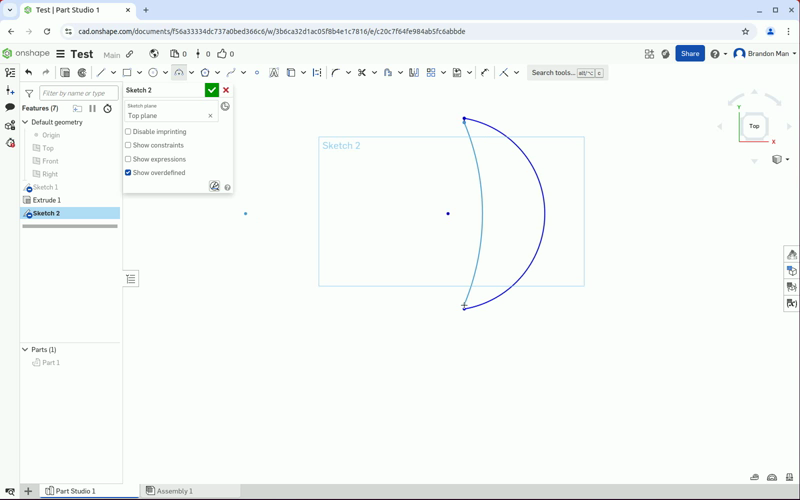
scroll(6)
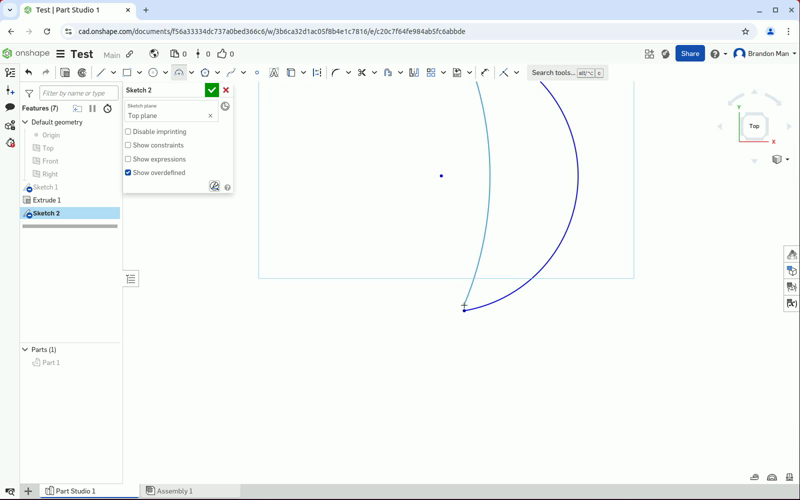
scroll(6)
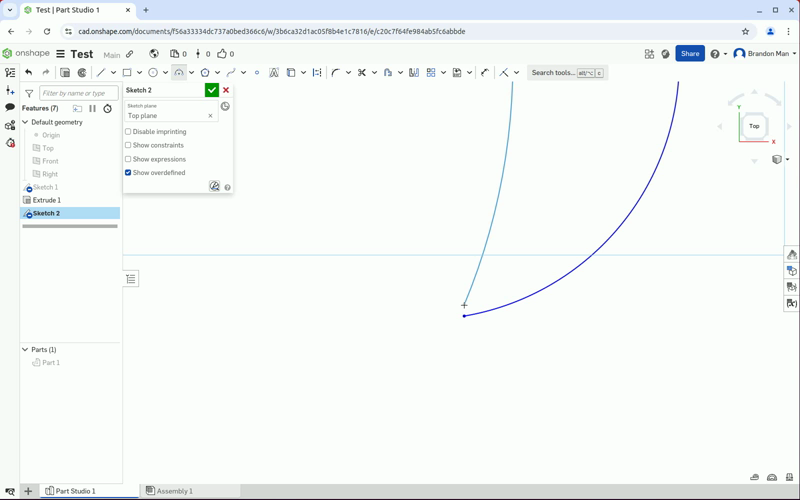
click(464, 304)
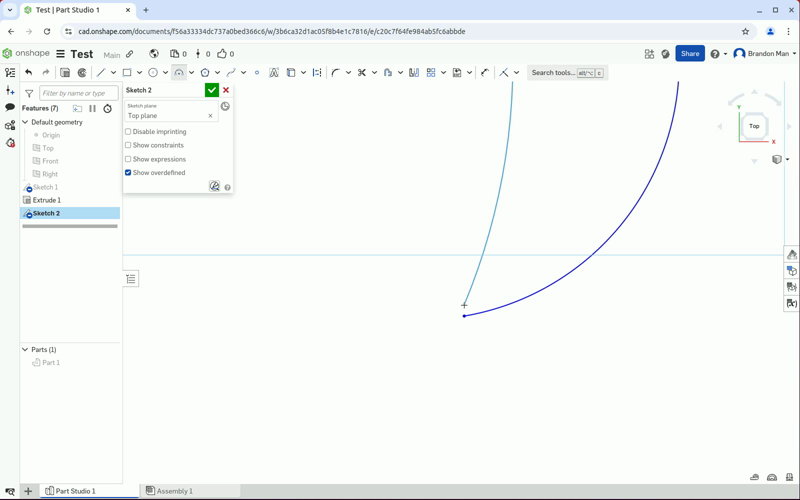
scroll(-6)
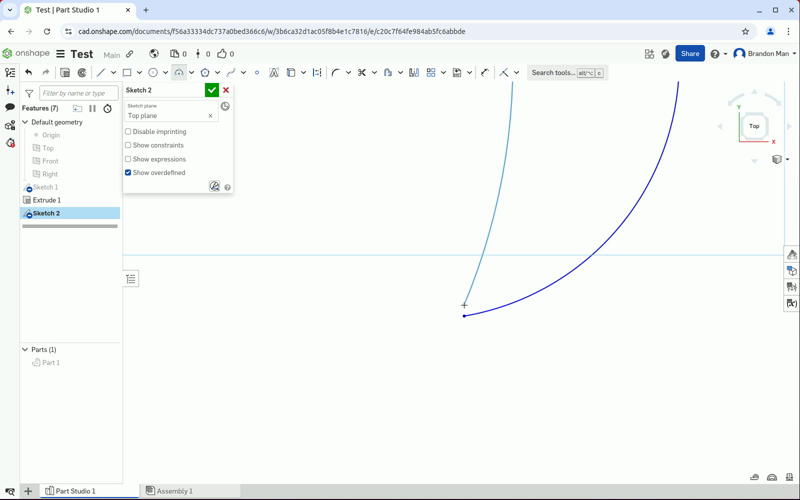
scroll(-6)
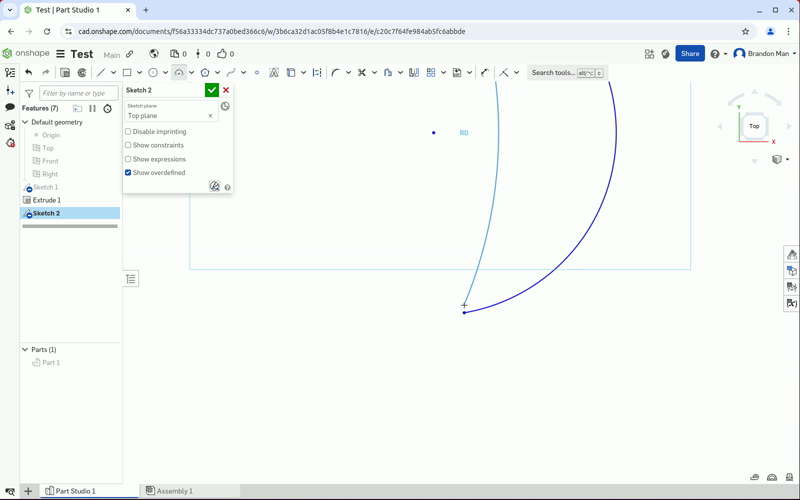
scroll(-6)
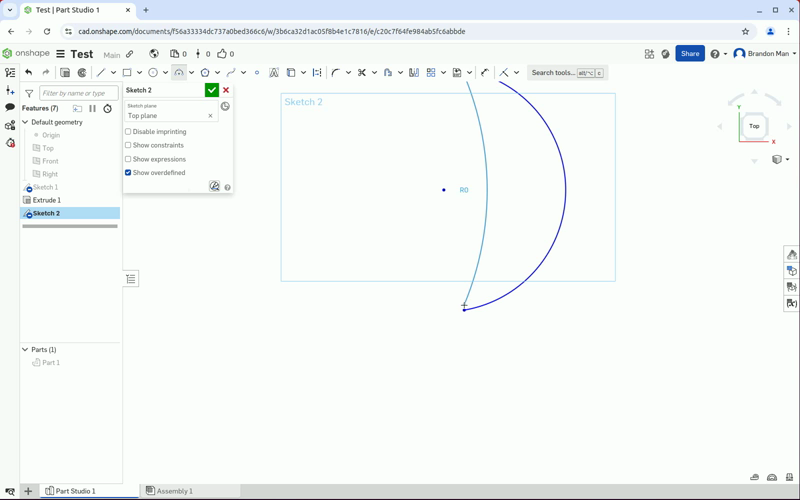
scroll(-6)
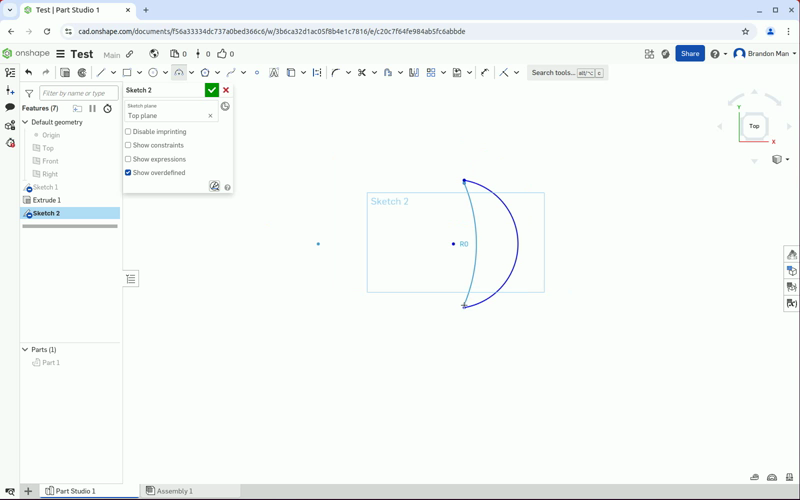
scroll(-6)
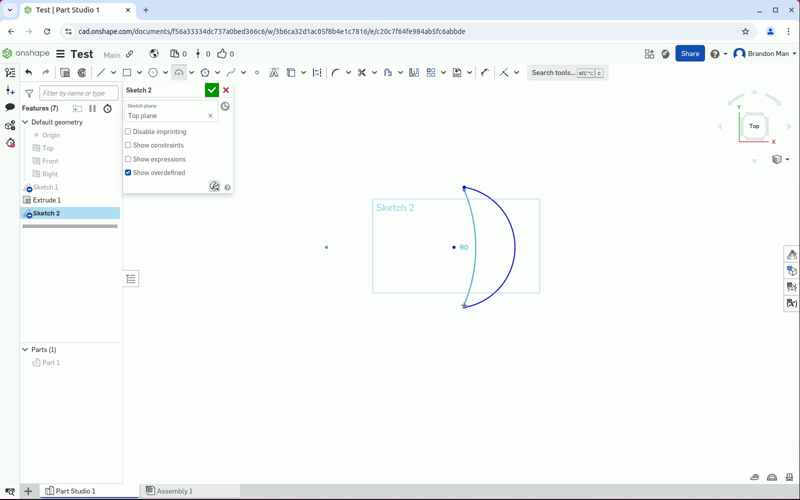
scroll(-6)
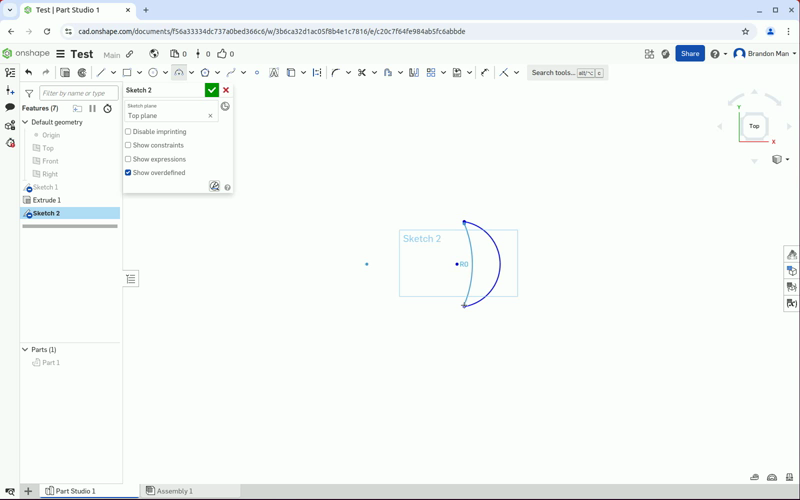
scroll(-6)
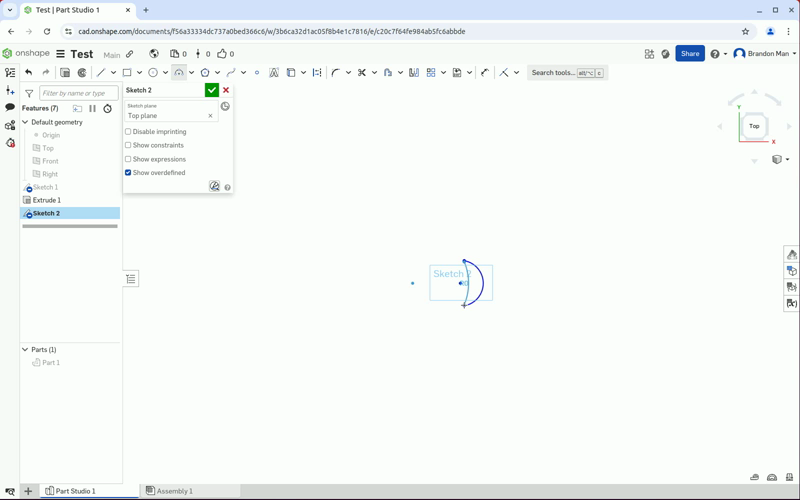
mouse_move(482, 283)
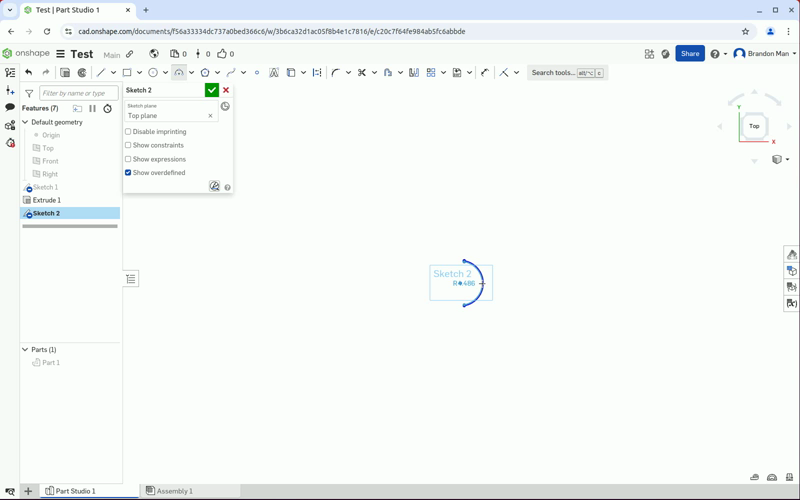
scroll(6)
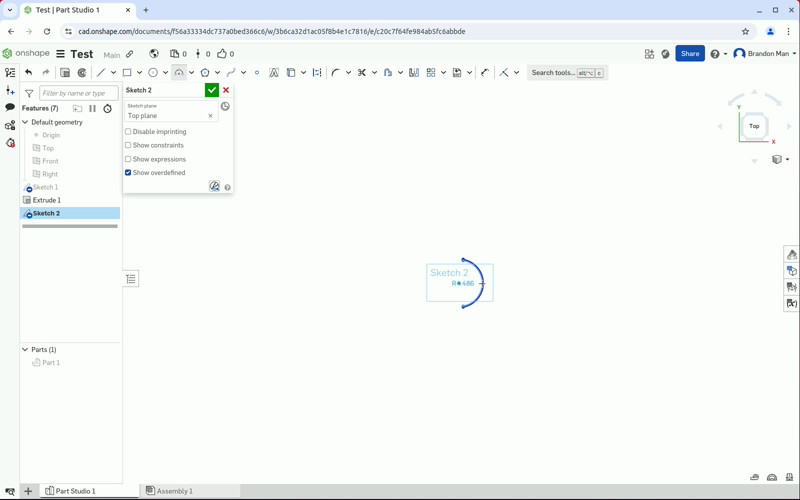
scroll(6)
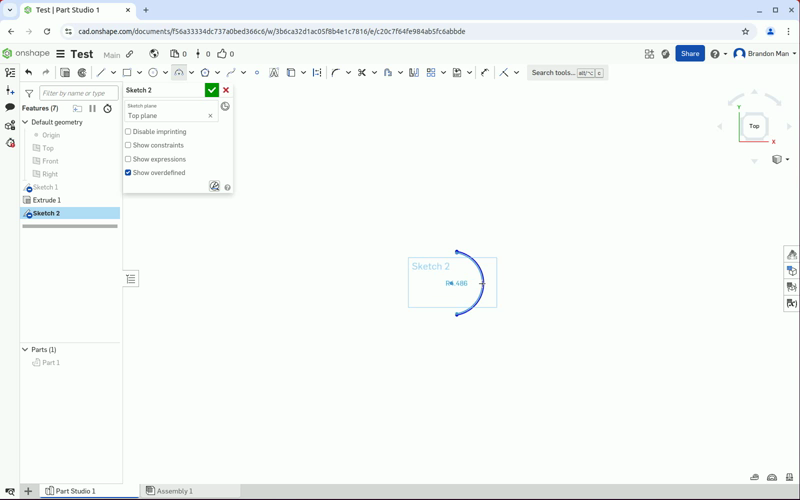
scroll(6)
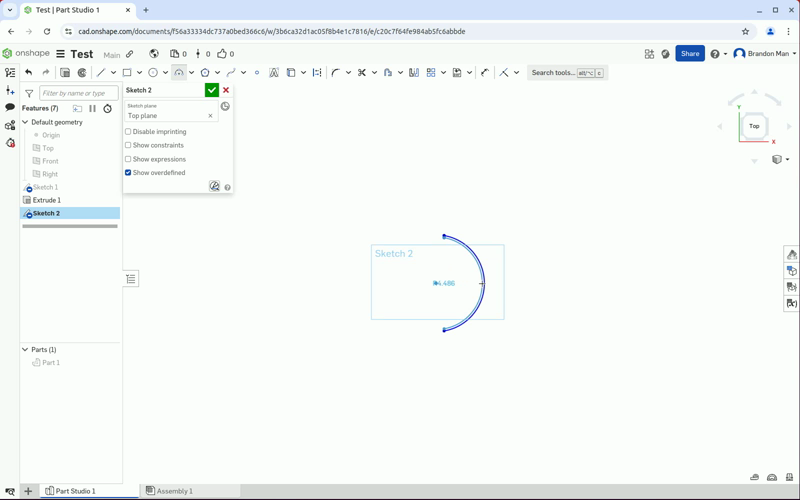
scroll(6)
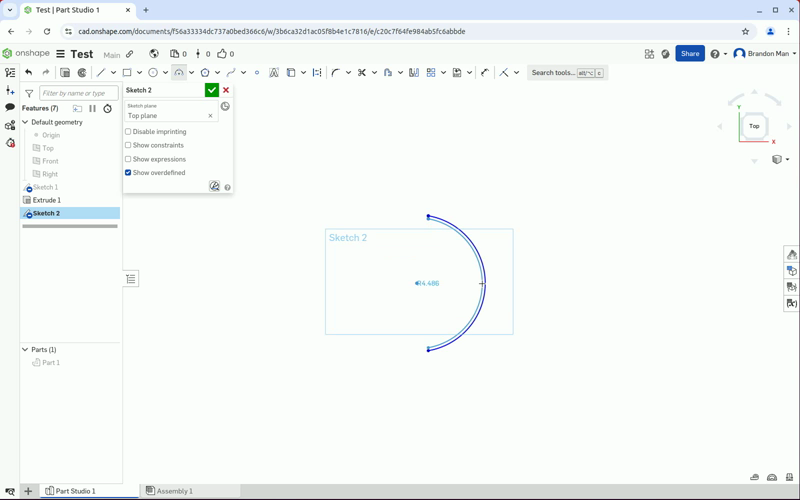
scroll(6)
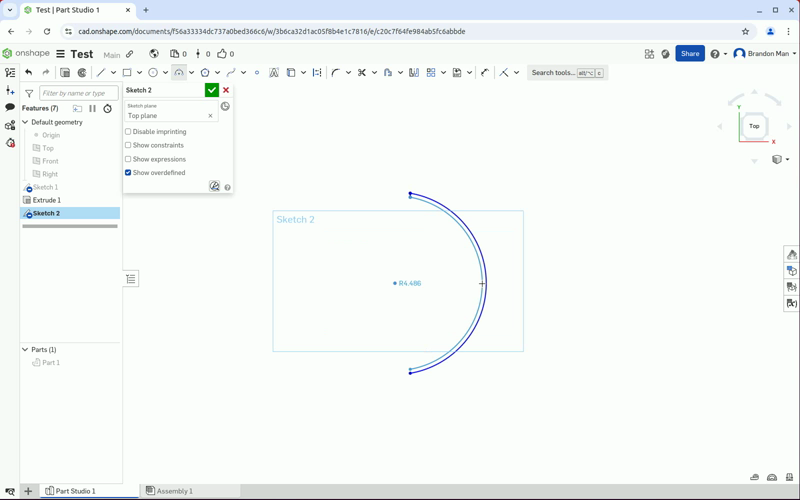
scroll(6)
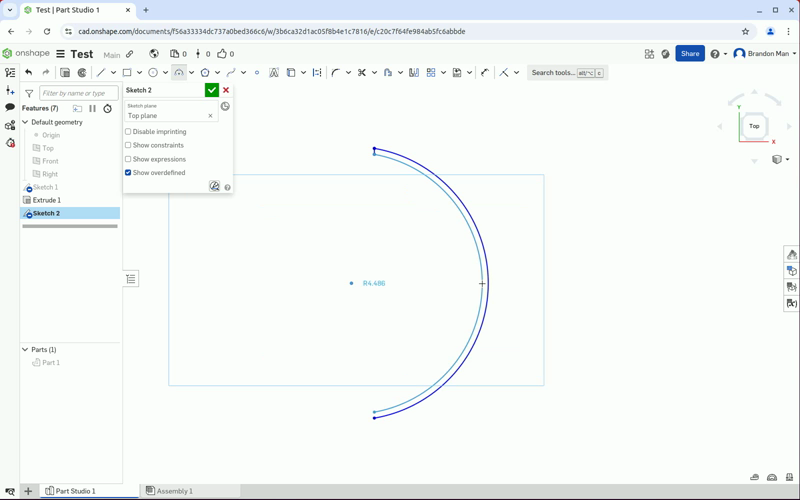
scroll(6)
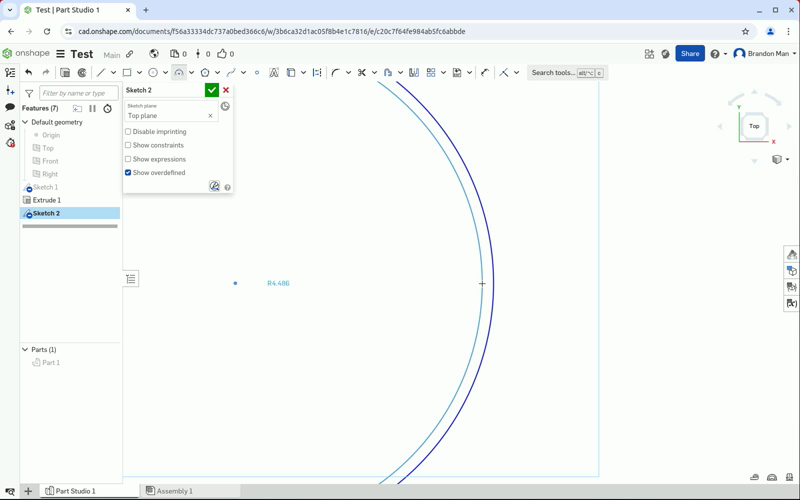
click(482, 283)
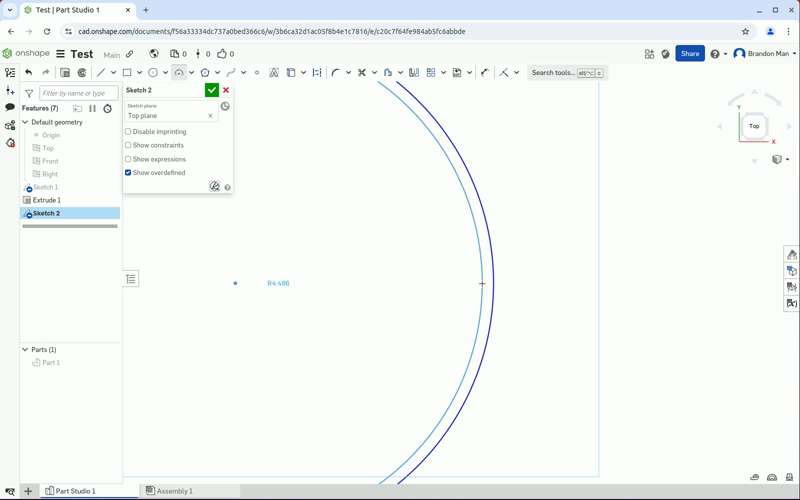
scroll(-6)
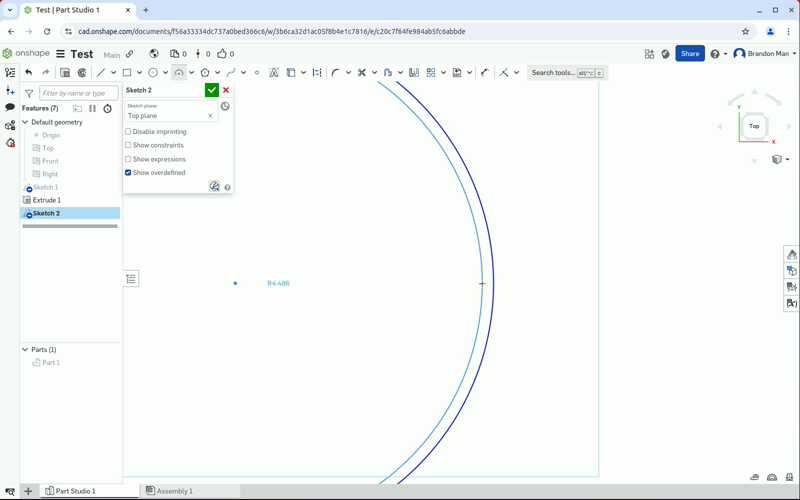
scroll(-6)
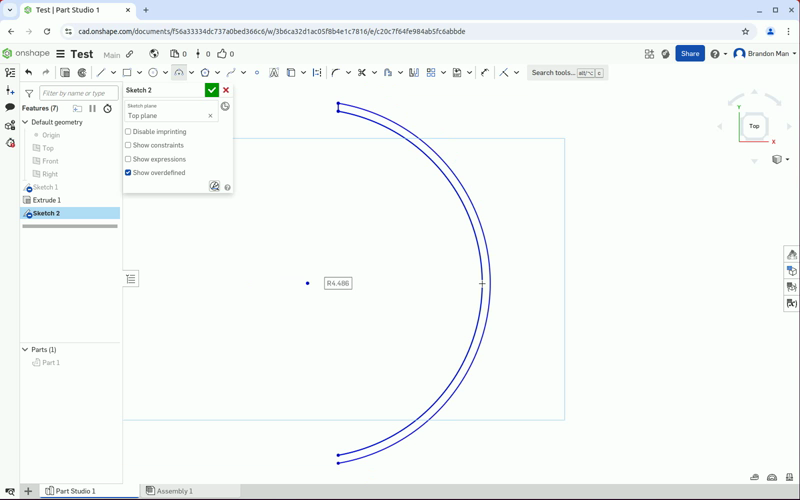
scroll(-6)
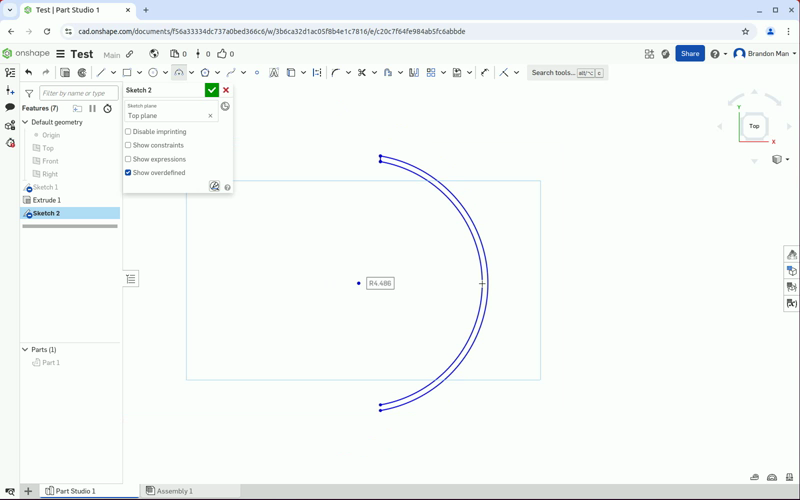
scroll(-6)
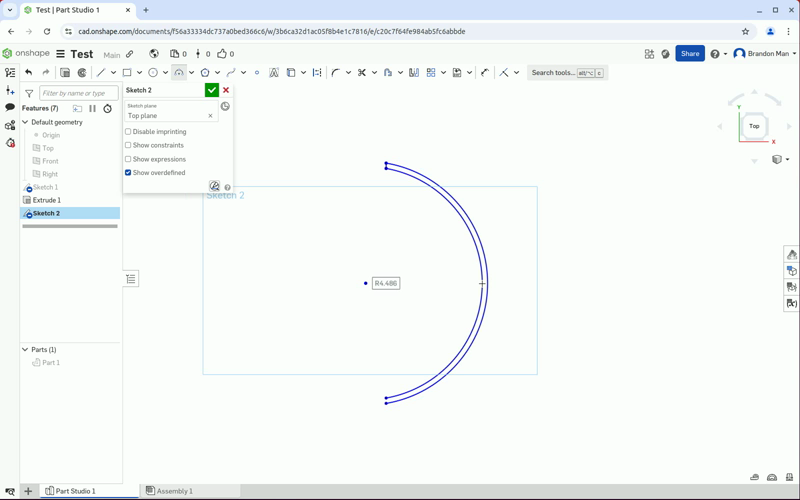
scroll(-6)
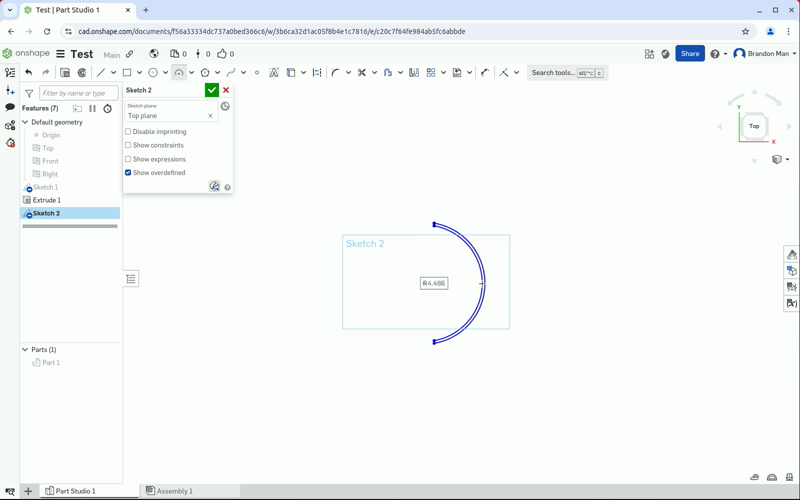
scroll(-6)
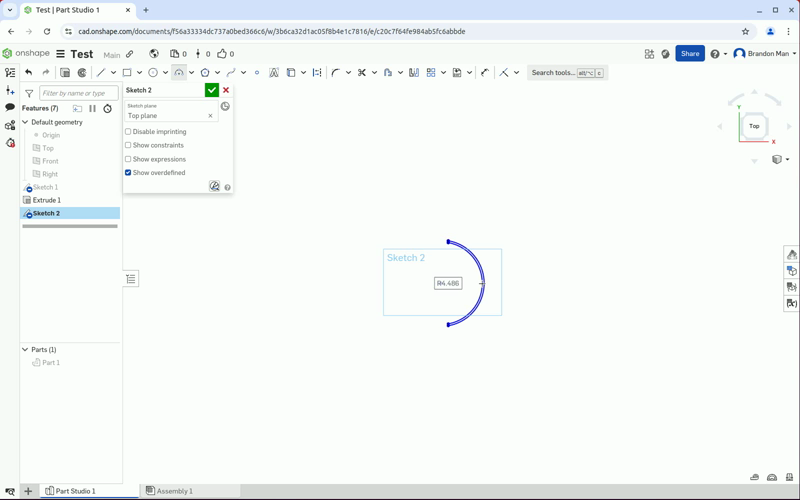
scroll(-6)
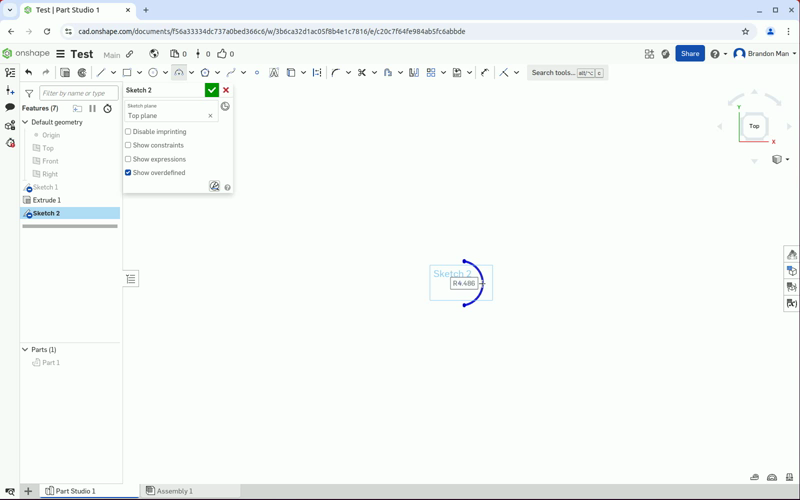
key_up(shift)
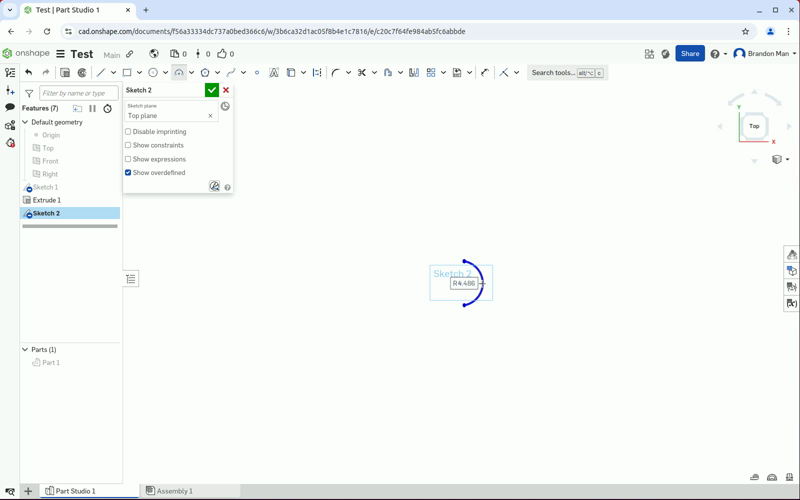
key(esc)
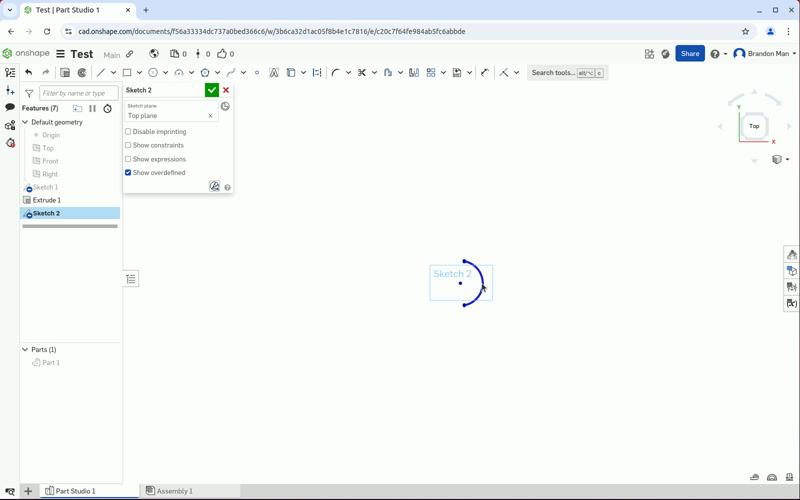
key(l)
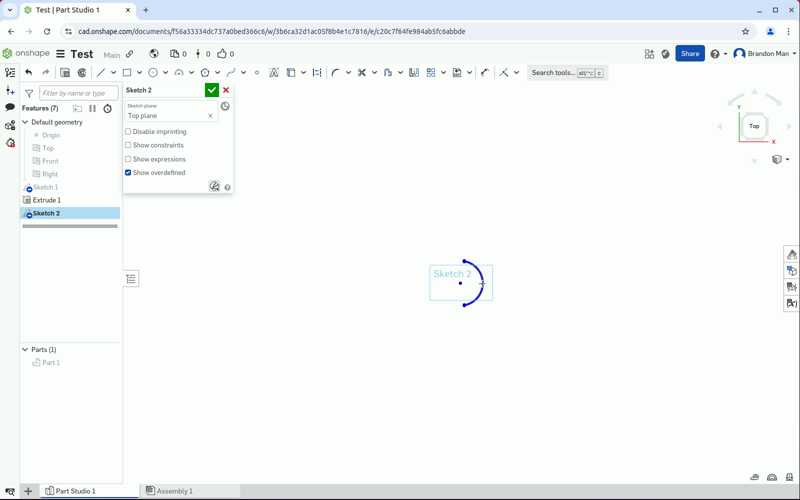
mouse_move(464, 304)
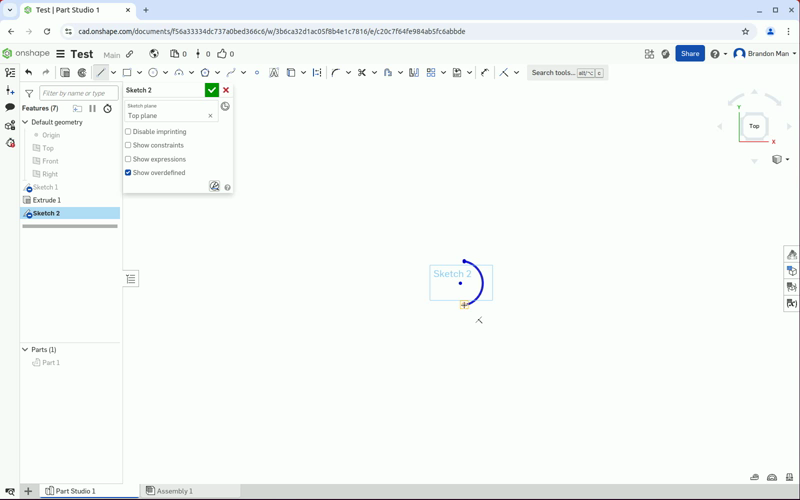
scroll(6)
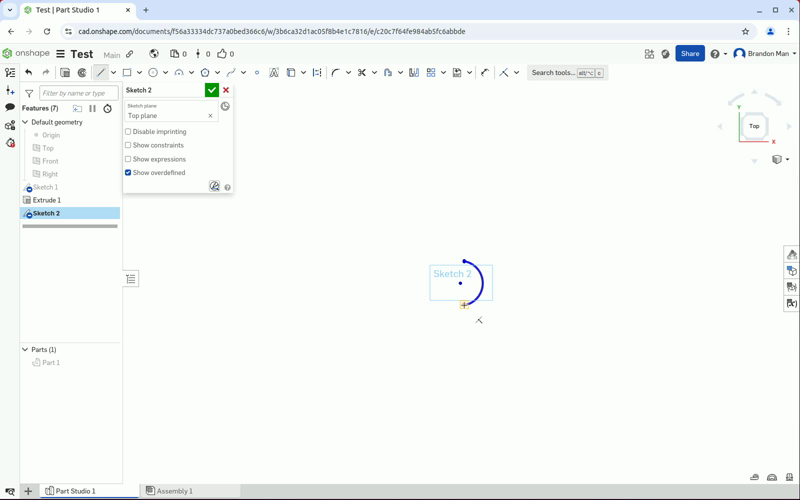
scroll(6)
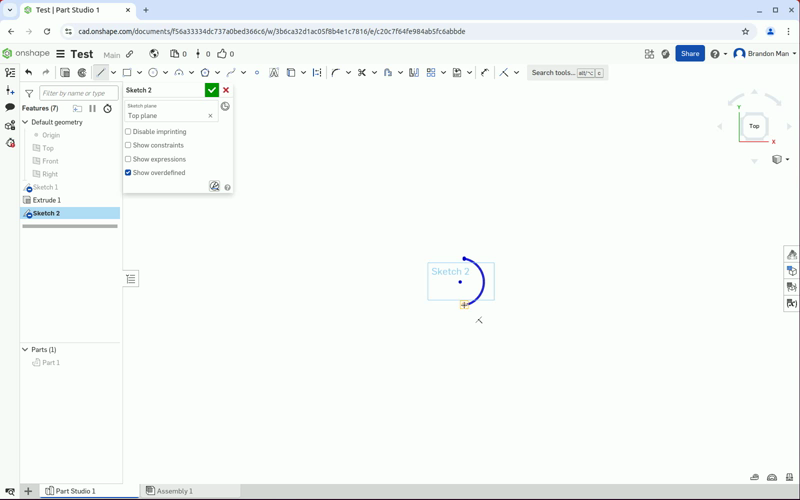
scroll(6)
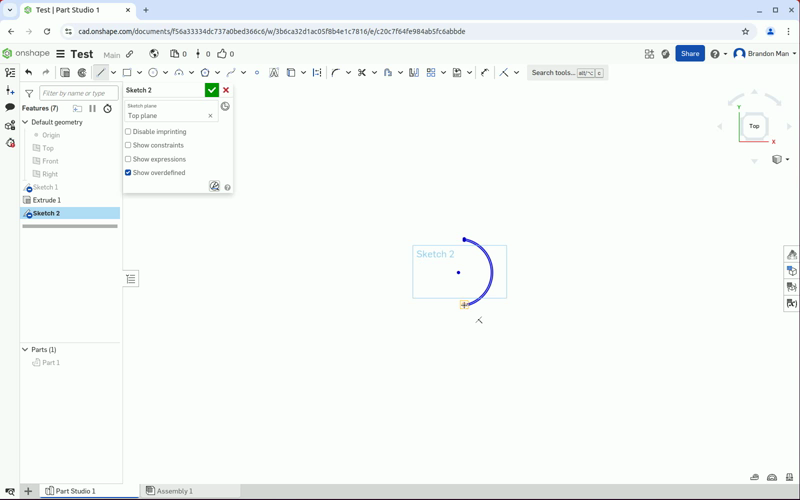
scroll(6)
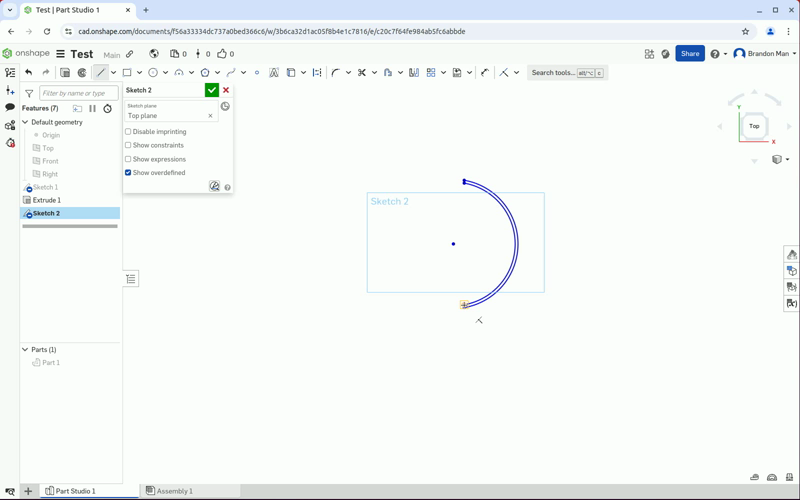
scroll(6)
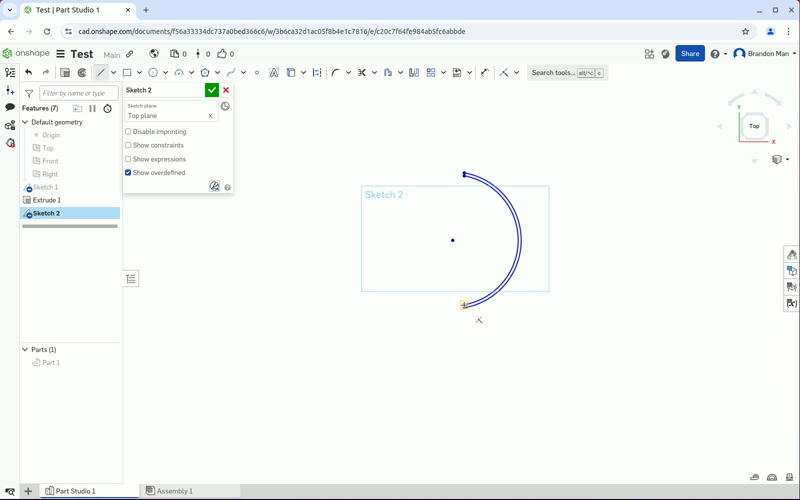
scroll(6)
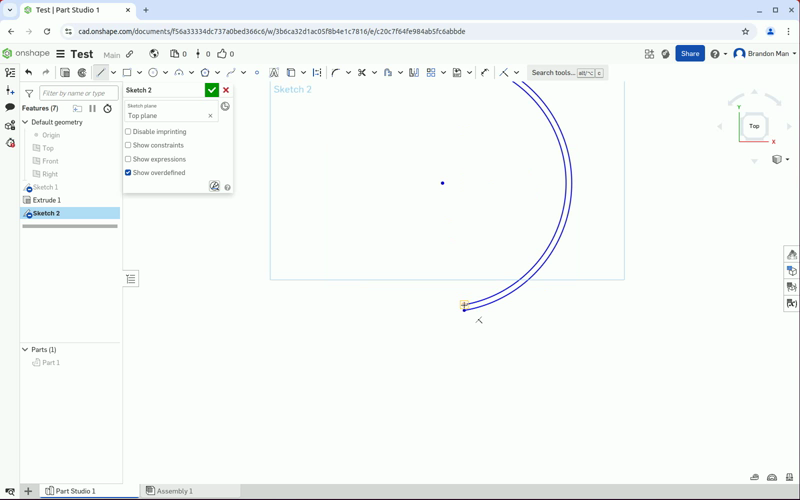
scroll(6)
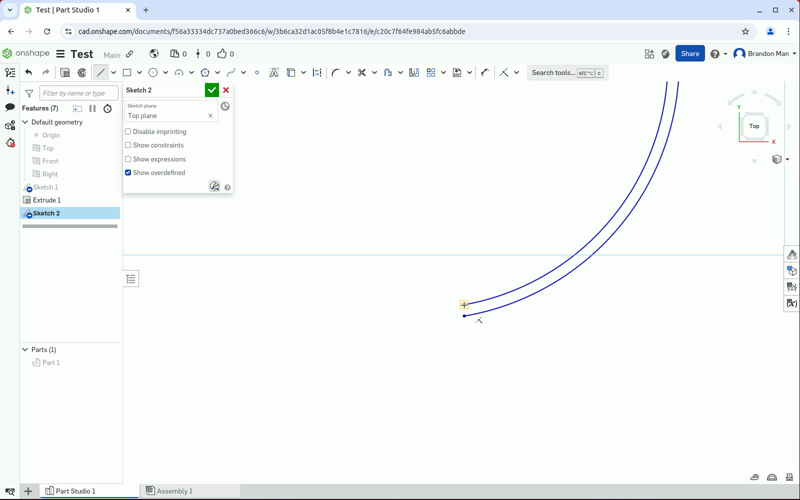
click(464, 304)
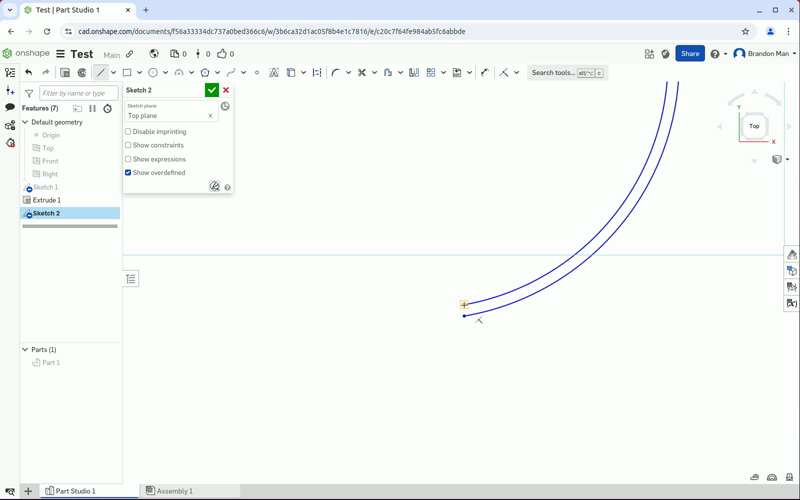
scroll(-6)
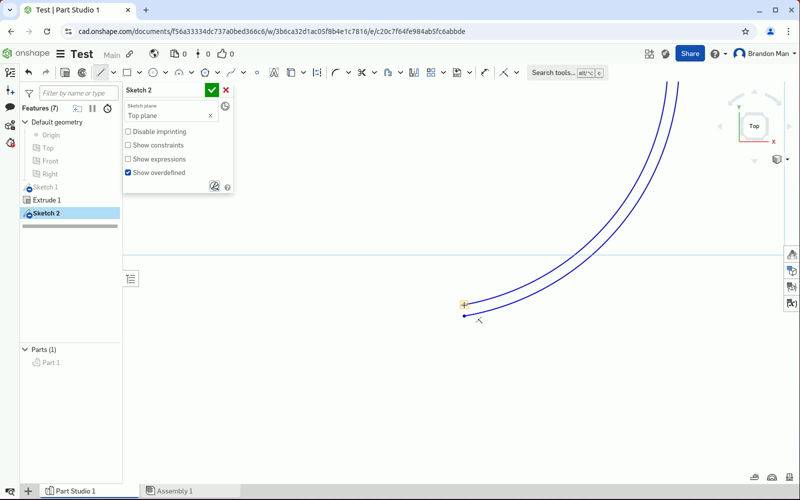
scroll(-6)
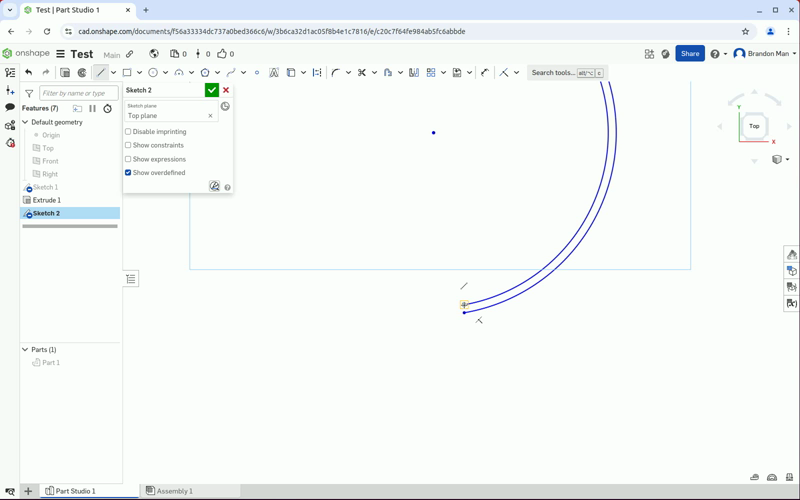
scroll(-6)
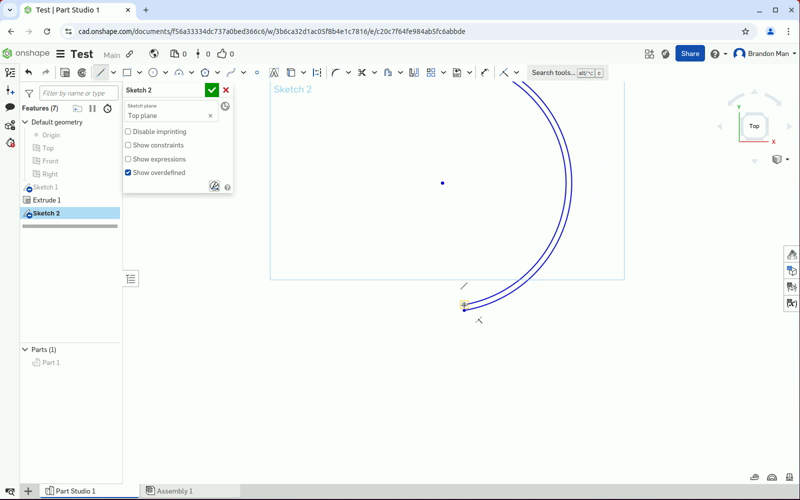
scroll(-6)
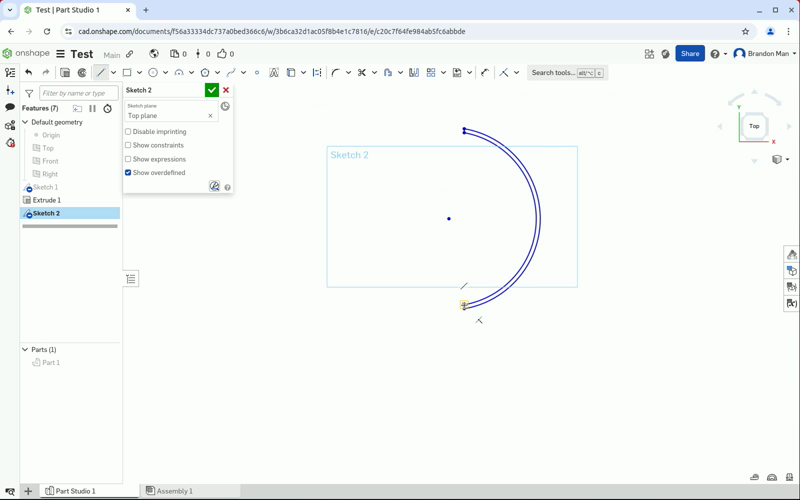
scroll(-6)
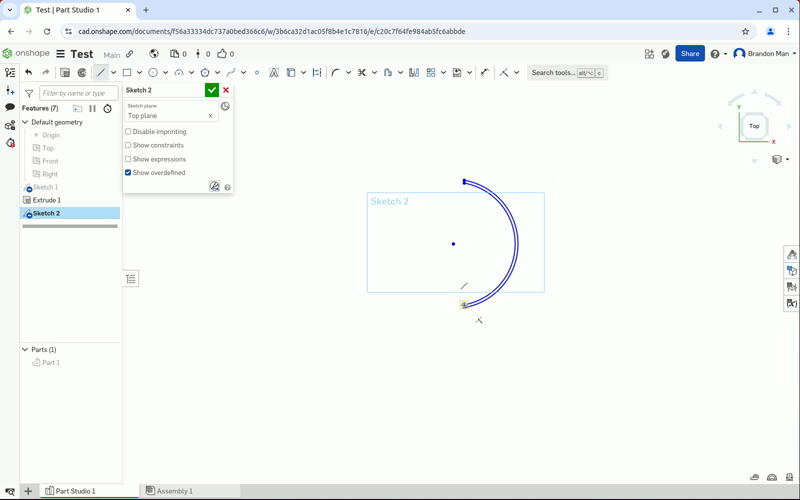
scroll(-6)
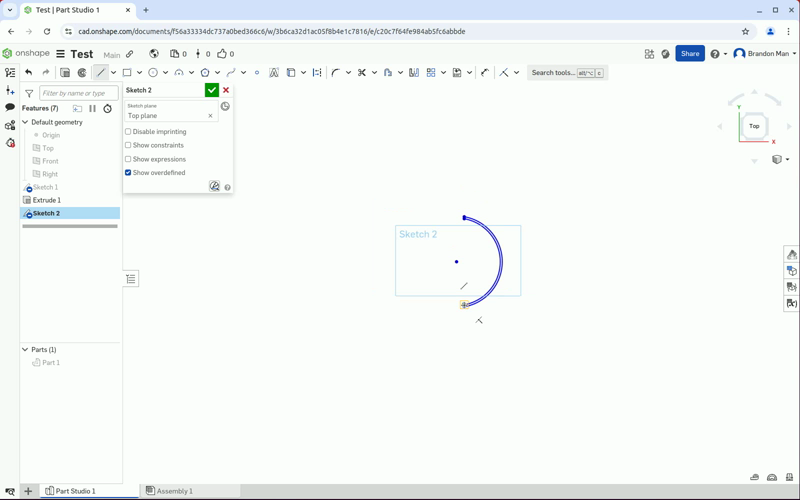
scroll(-6)
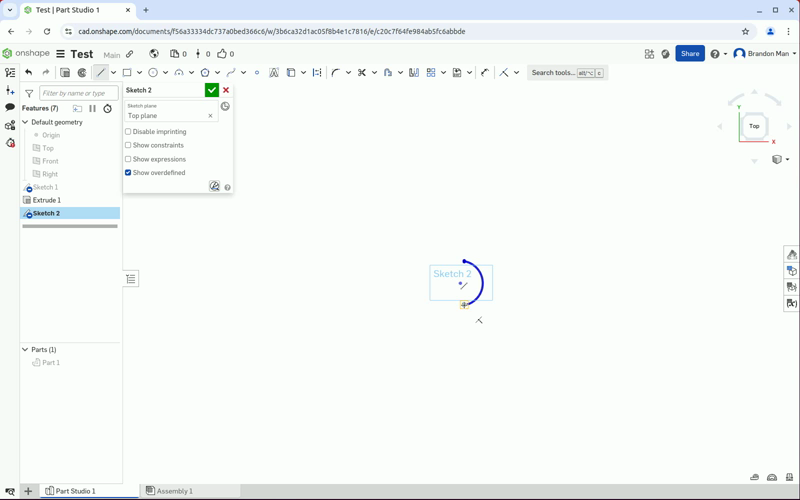
mouse_move(494, 304)
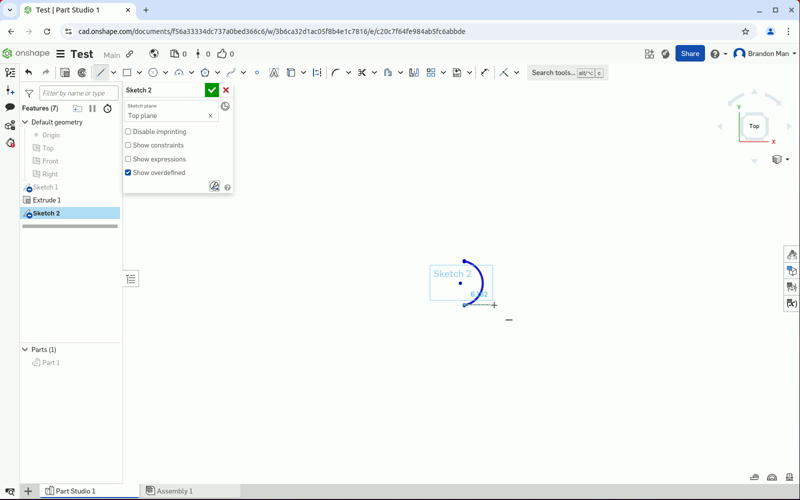
key_down(shift)
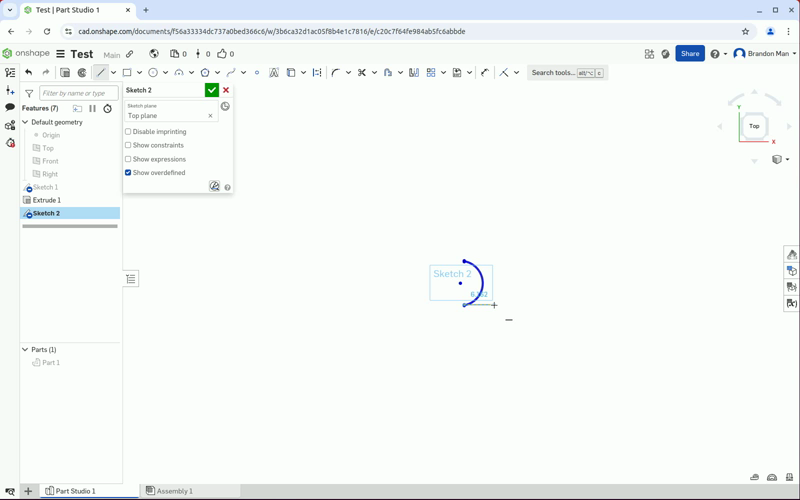
mouse_move(464, 305)
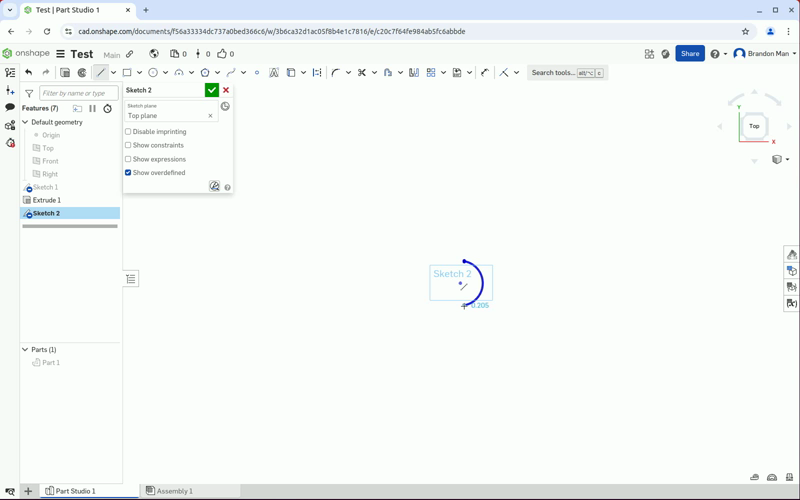
scroll(6)
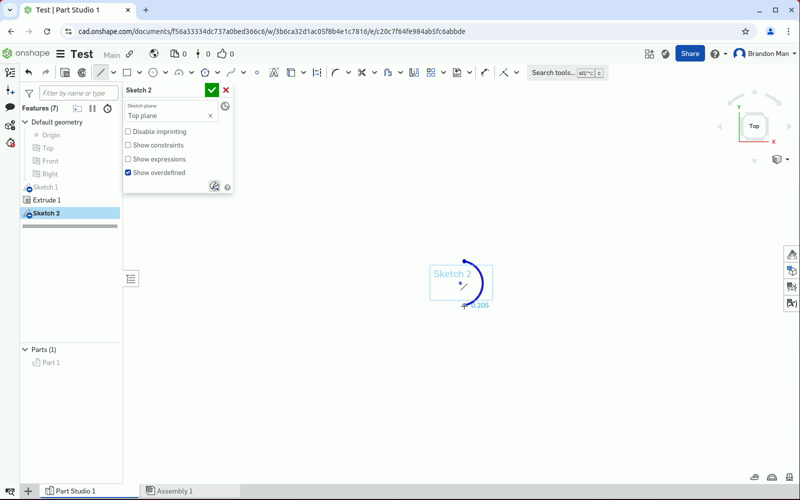
scroll(6)
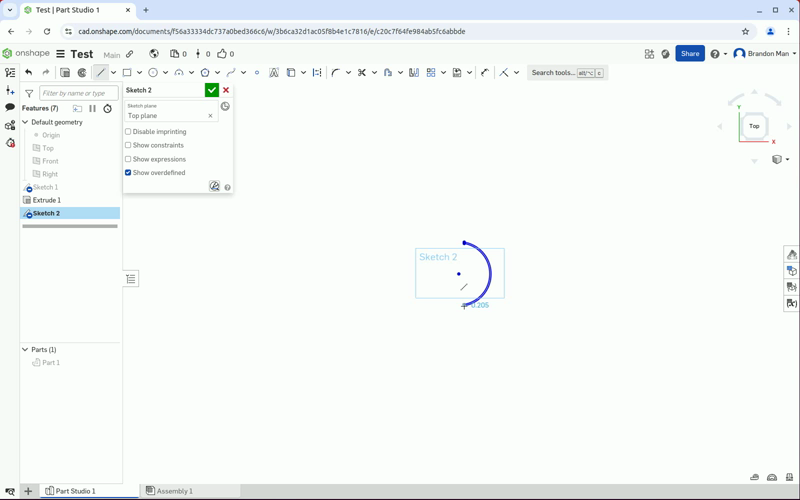
scroll(6)
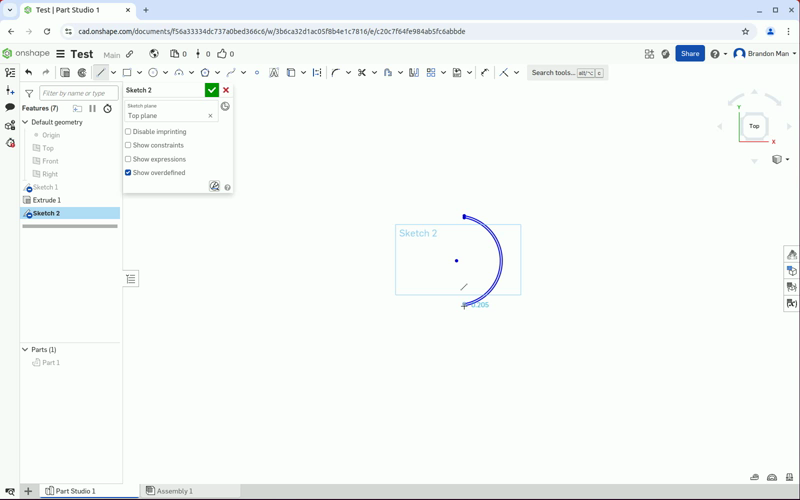
scroll(6)
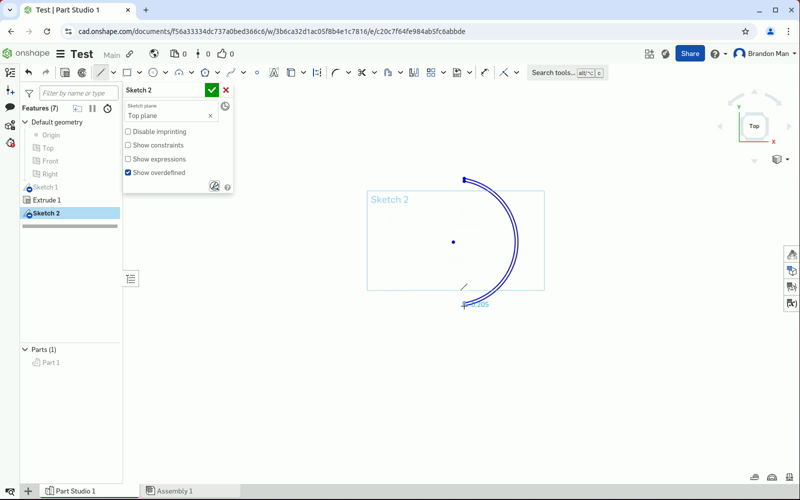
scroll(6)
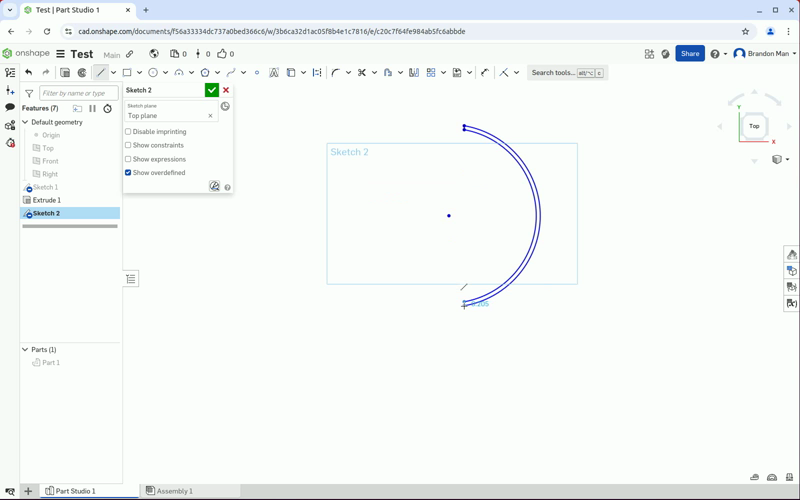
scroll(6)
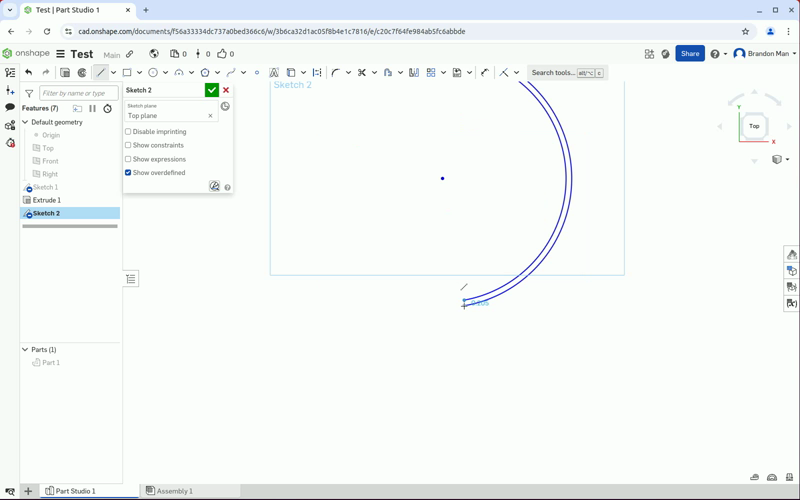
scroll(6)
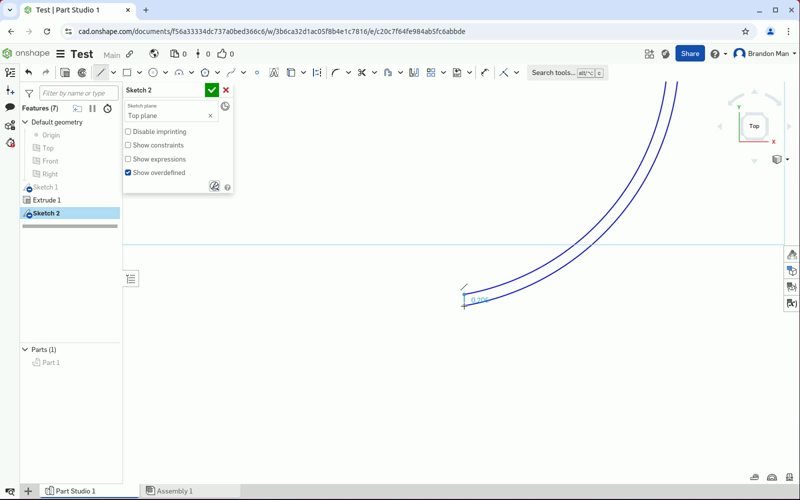
key_up(shift)
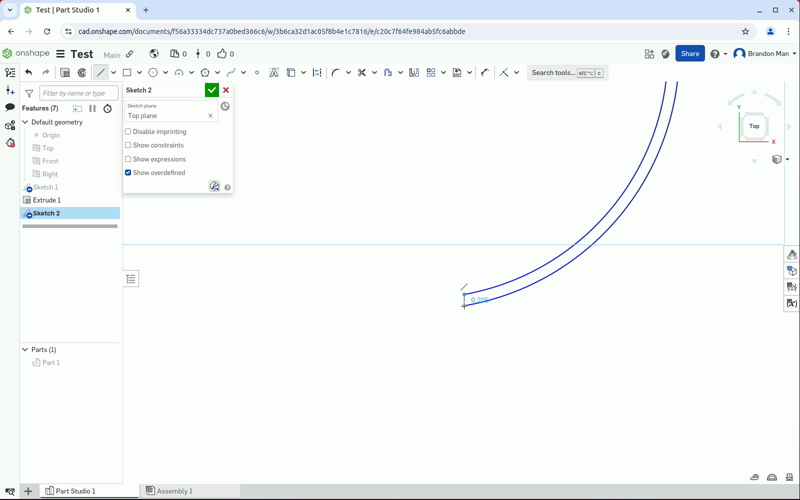
click(464, 305)
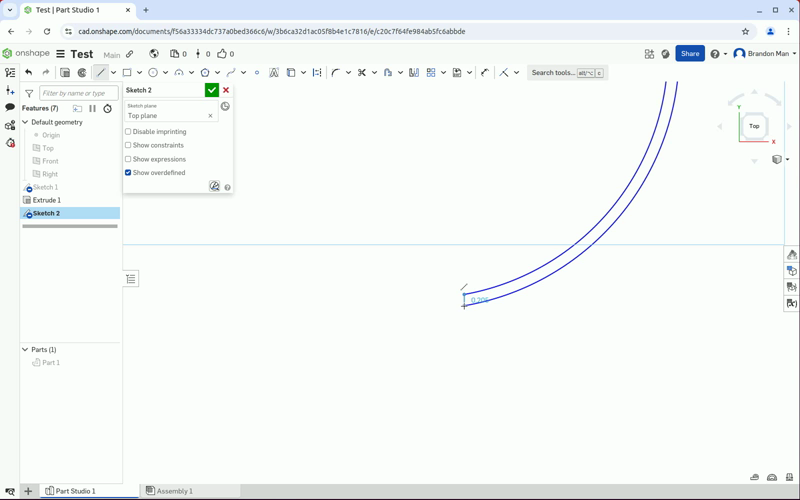
scroll(-6)
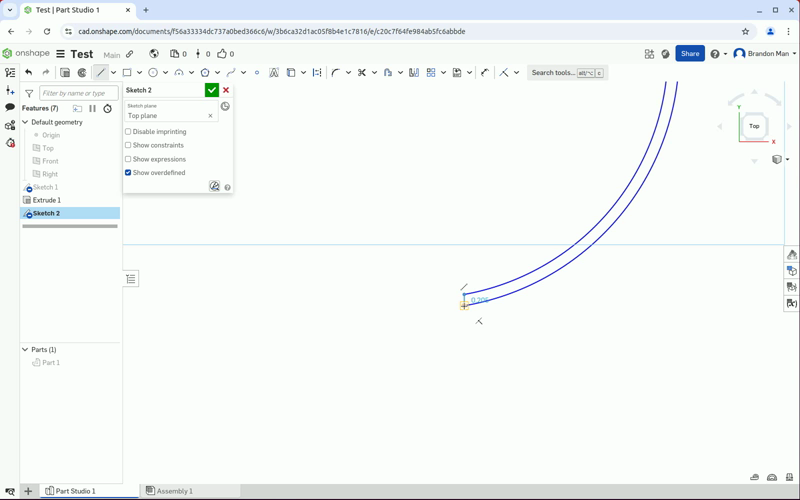
scroll(-6)
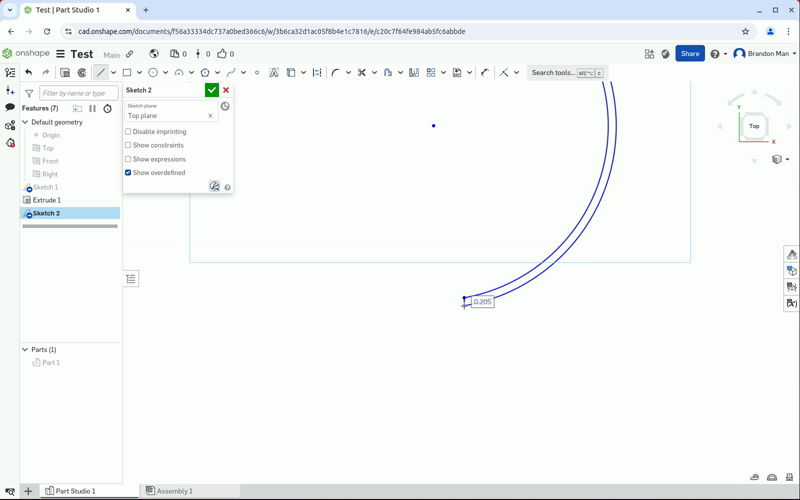
scroll(-6)
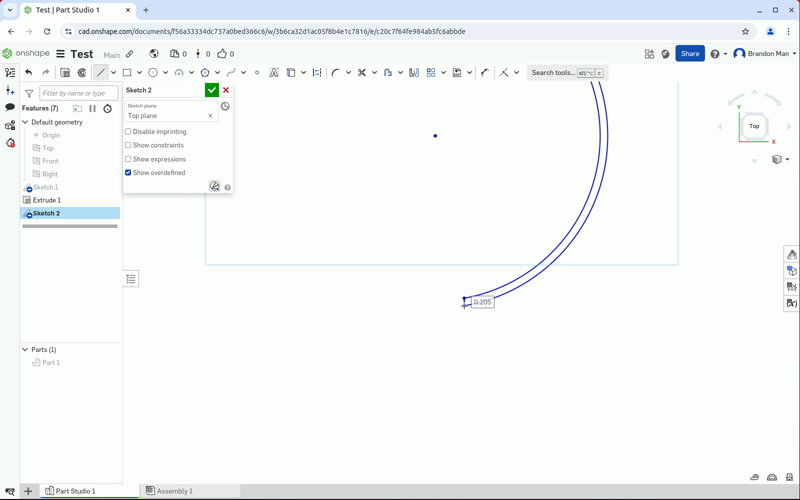
scroll(-6)
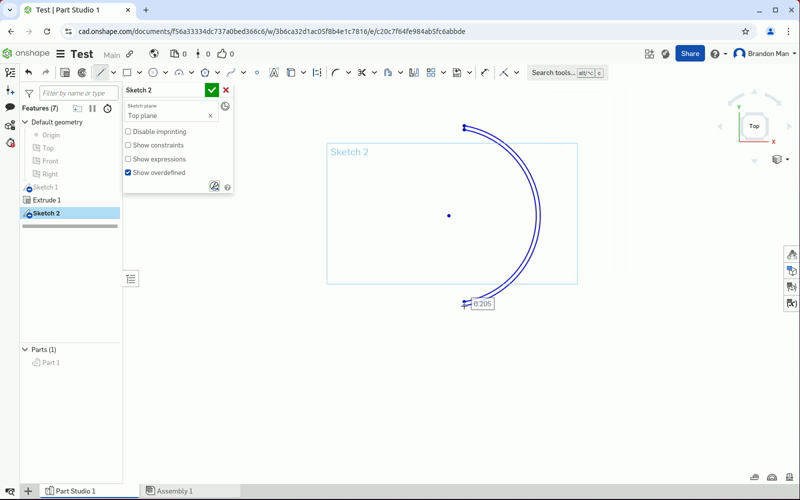
scroll(-6)
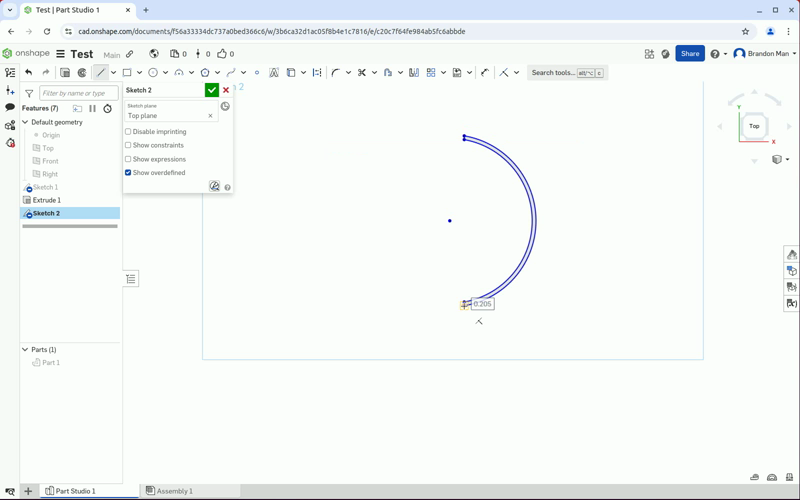
scroll(-6)
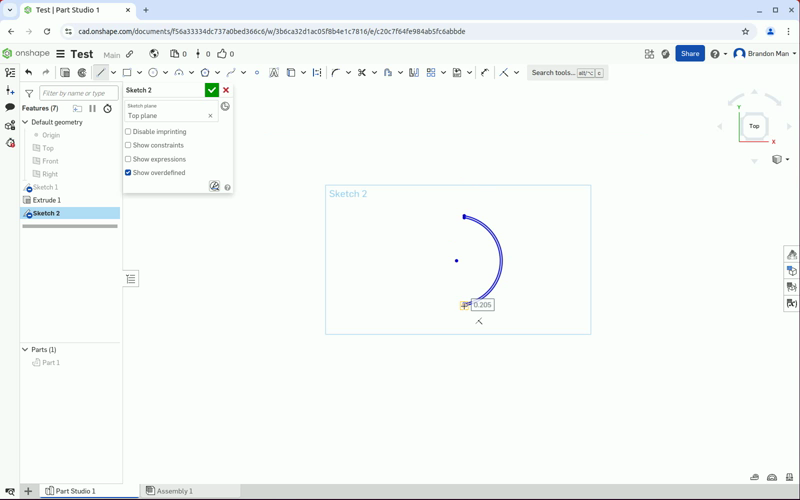
scroll(-6)
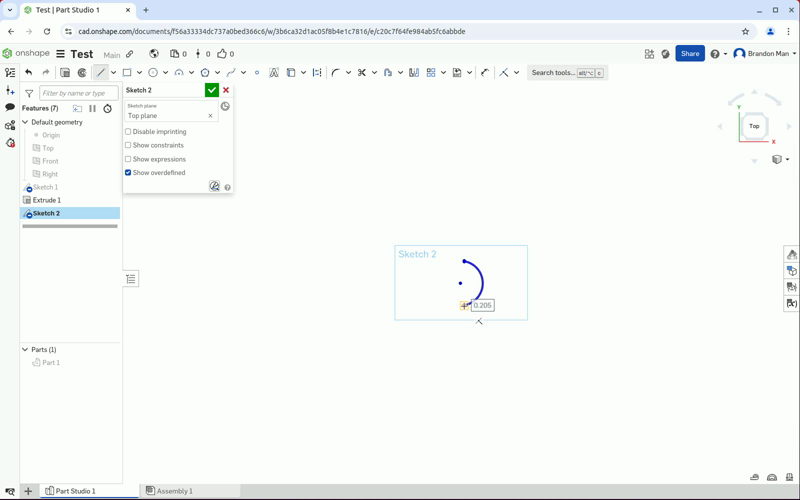
key(esc)
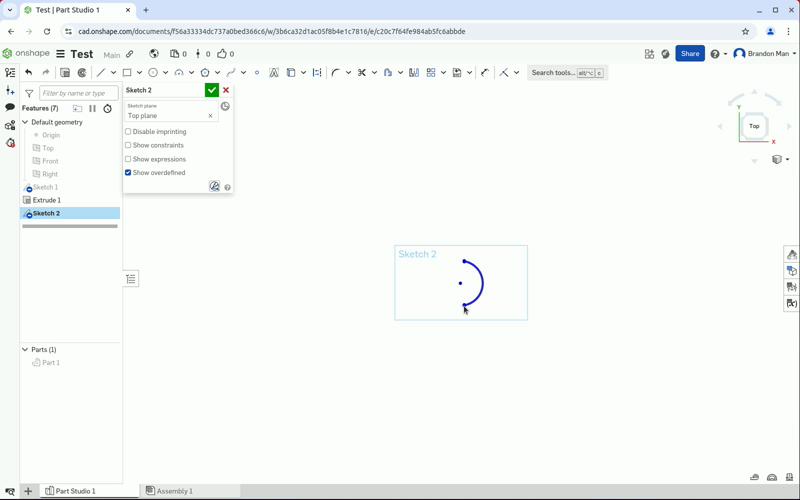
mouse_move(465, 261)
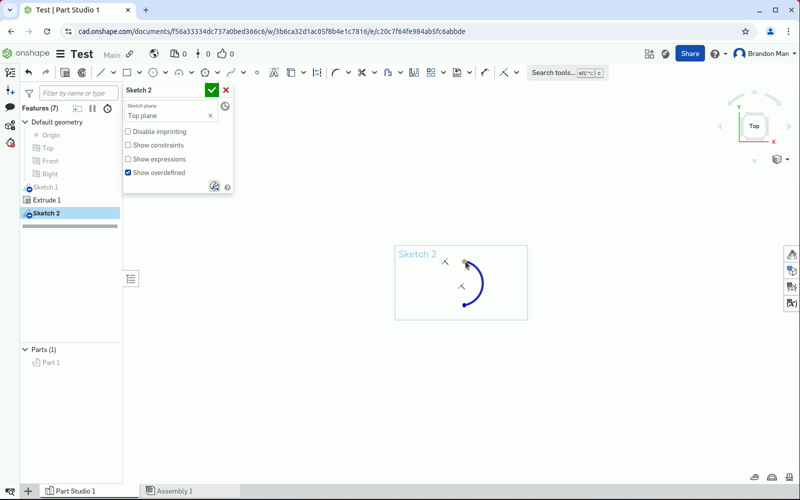
scroll(6)
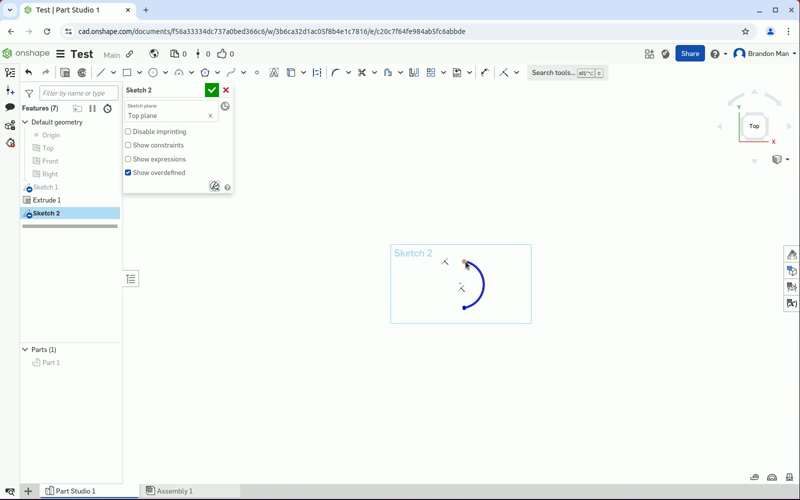
scroll(6)
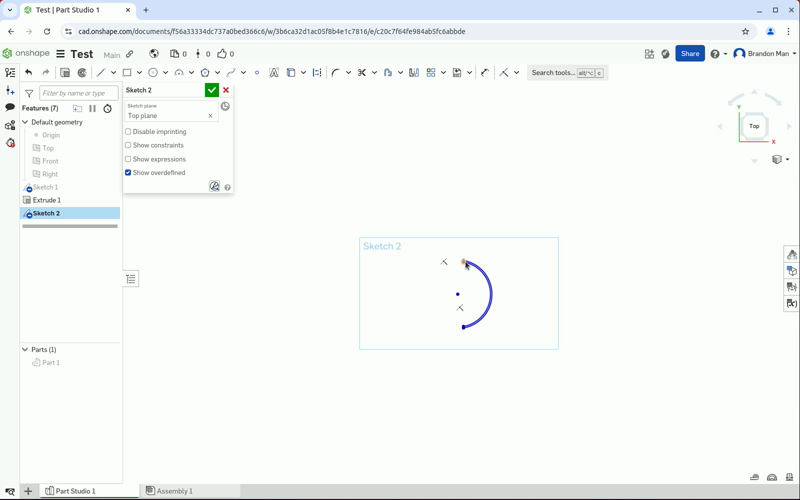
scroll(6)
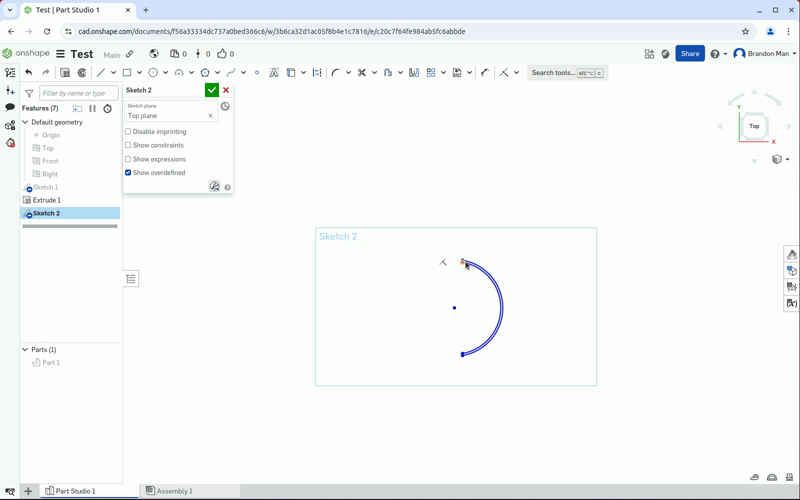
scroll(6)
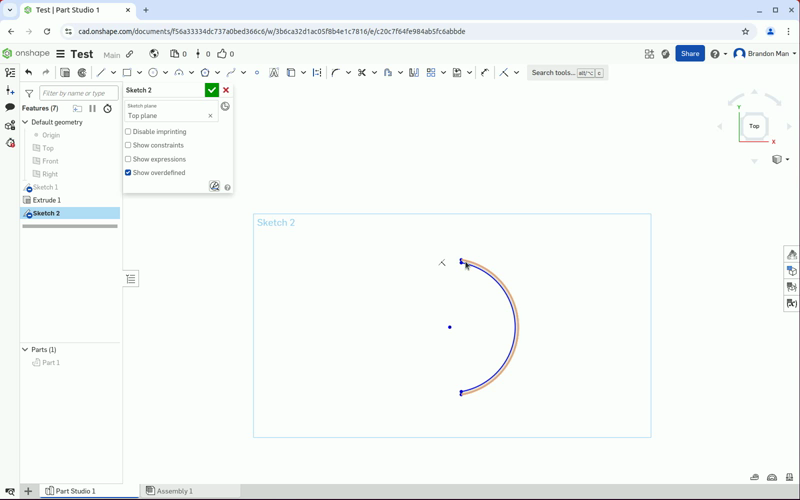
scroll(6)
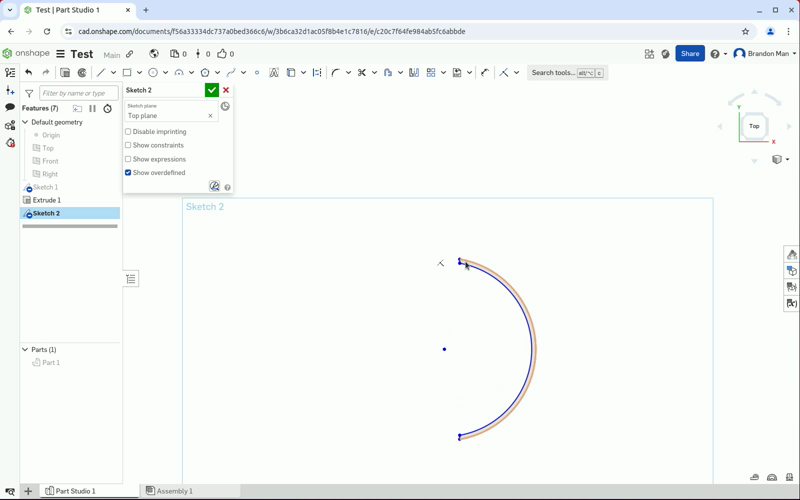
scroll(6)
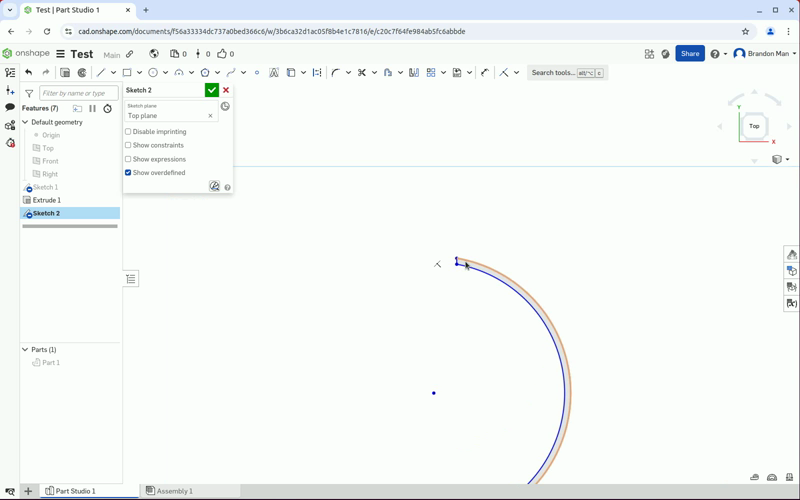
scroll(6)
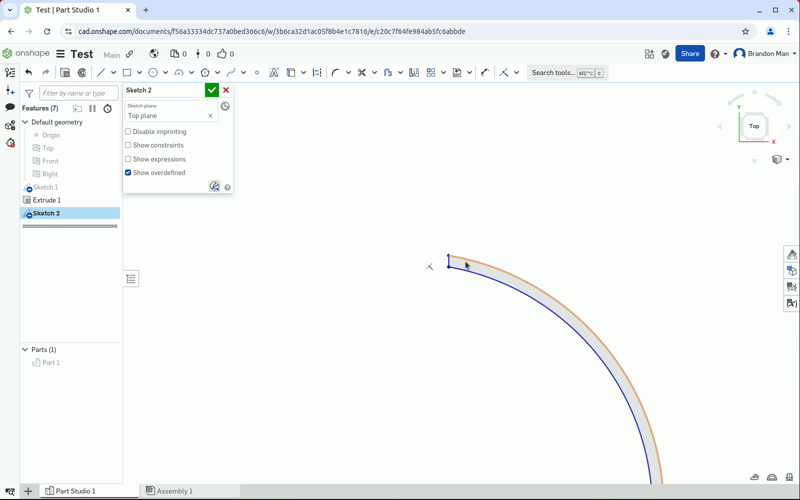
click(465, 261)
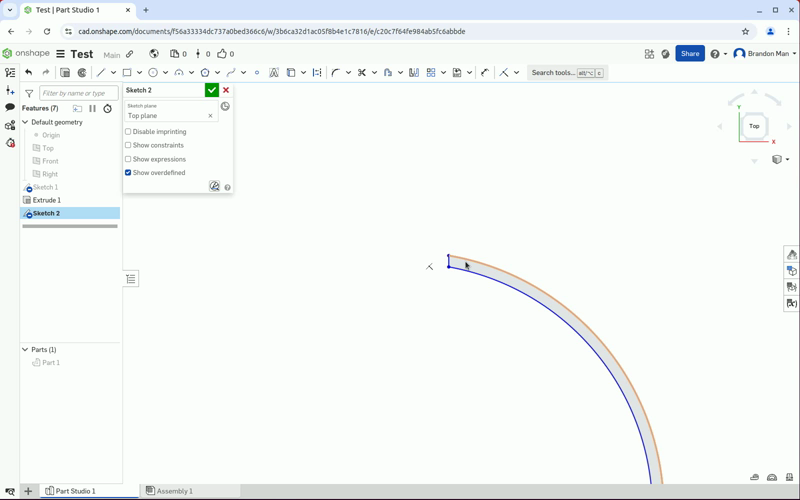
scroll(-6)
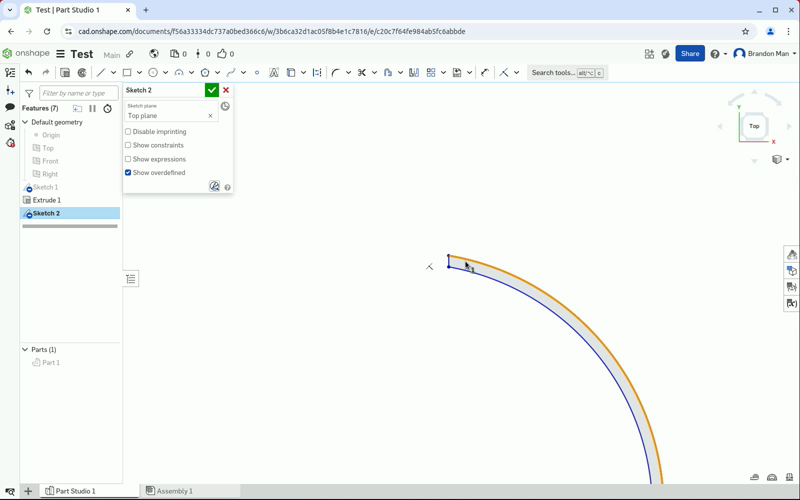
scroll(-6)
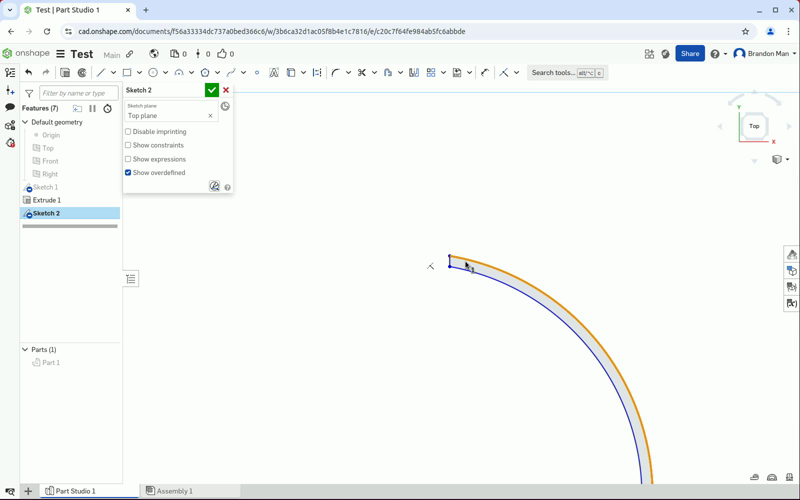
scroll(-6)
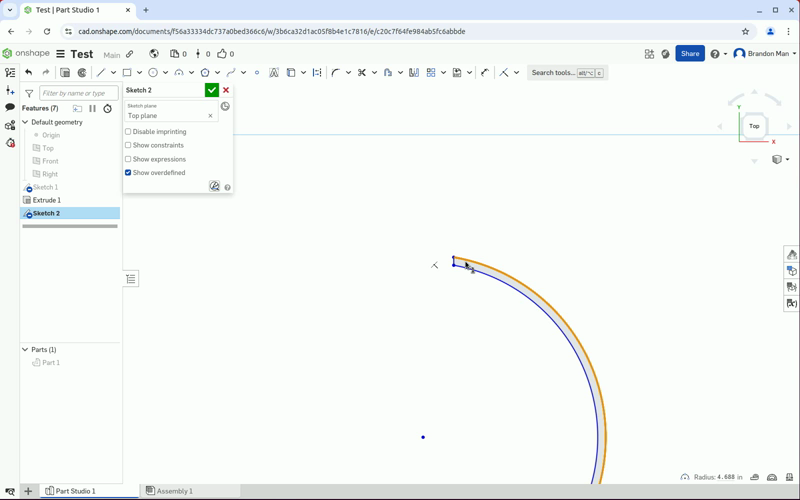
scroll(-6)
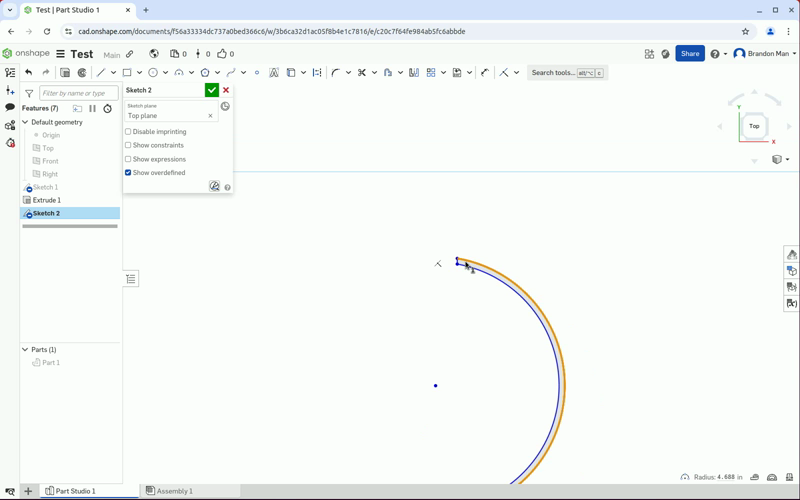
scroll(-6)
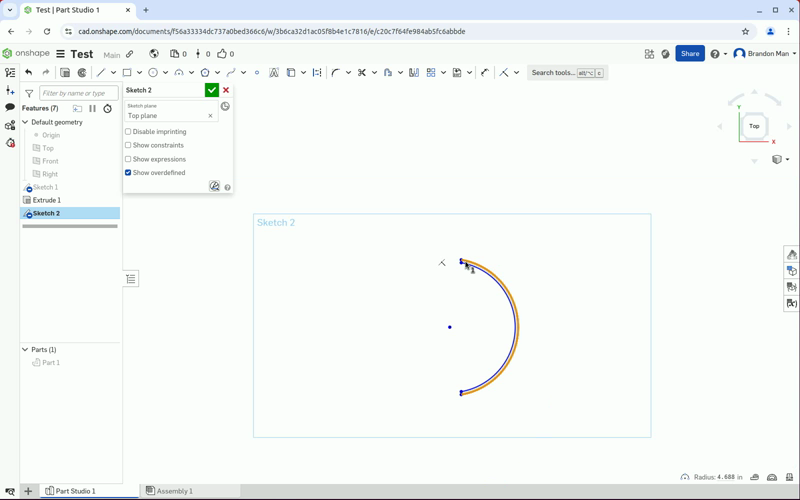
scroll(-6)
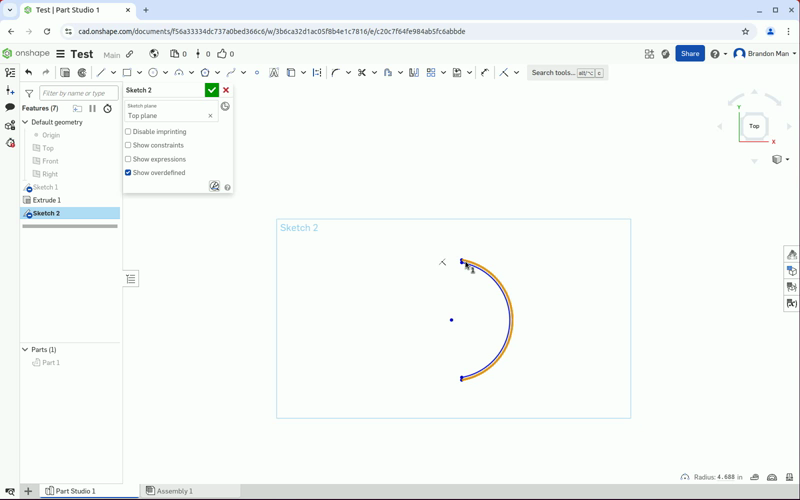
scroll(-6)
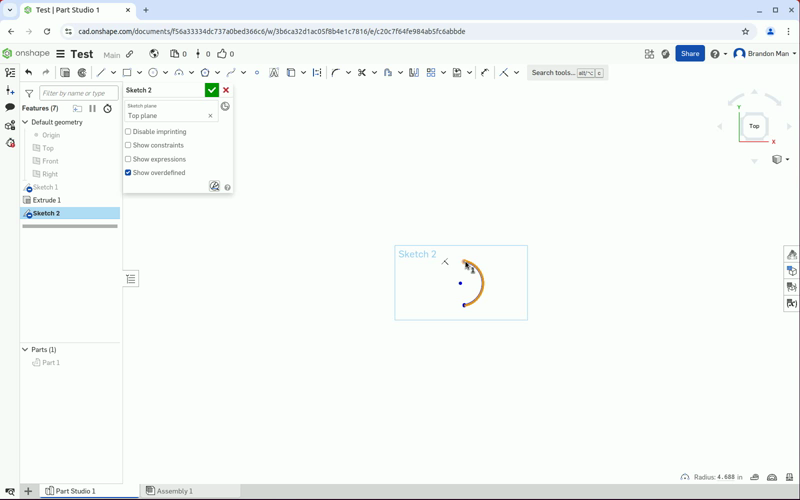
mouse_move(73, 352)
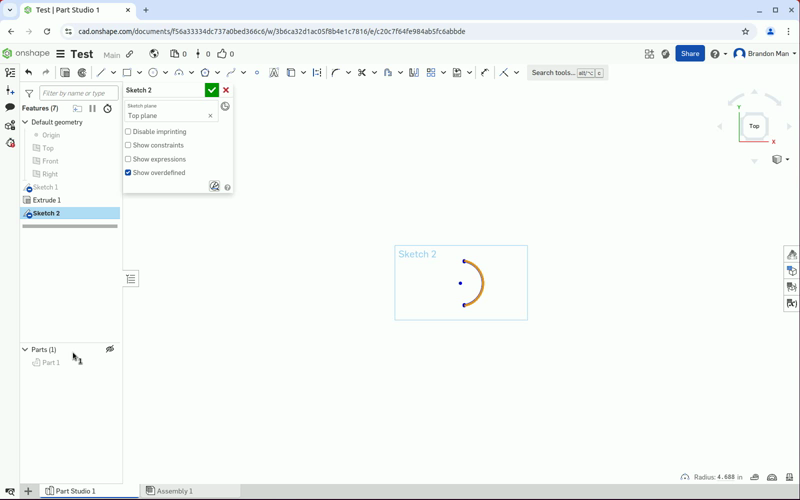
key(shift+y)
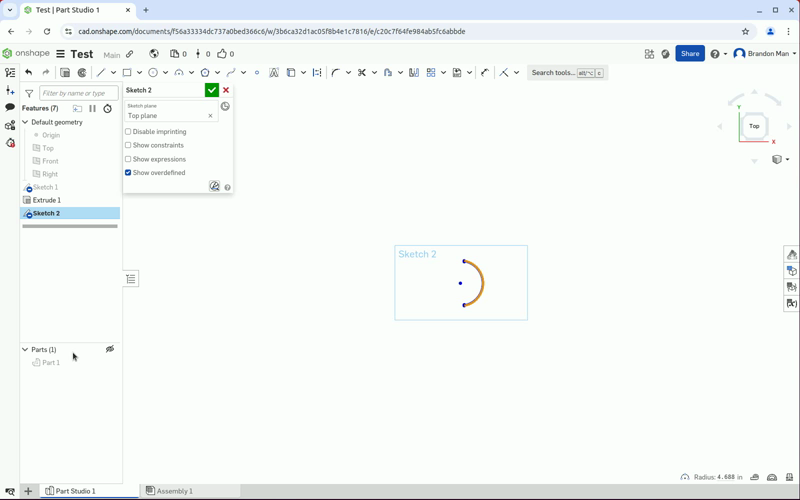
key(shift+e)
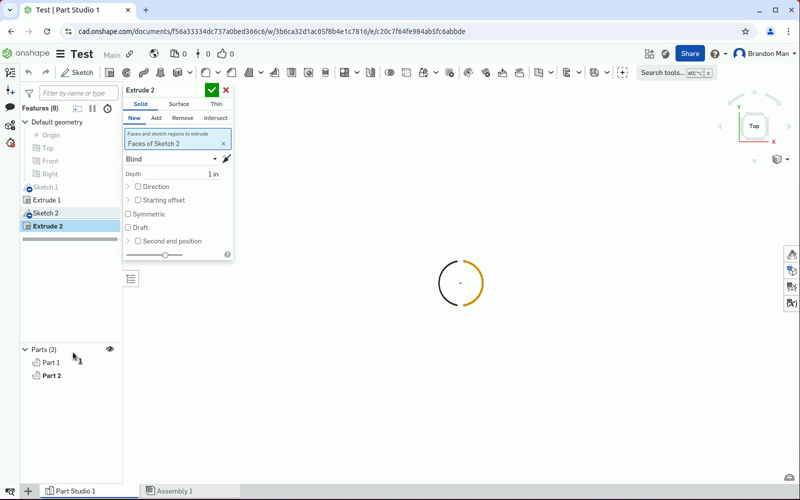
mouse_move(143, 106)
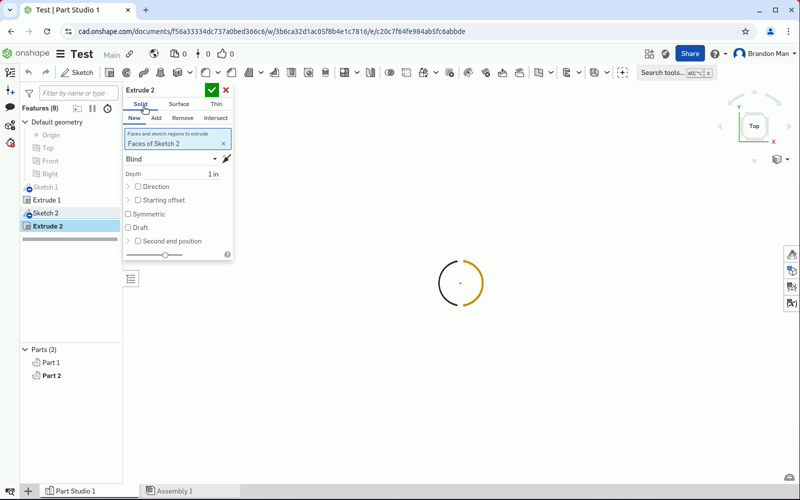
click(143, 106)
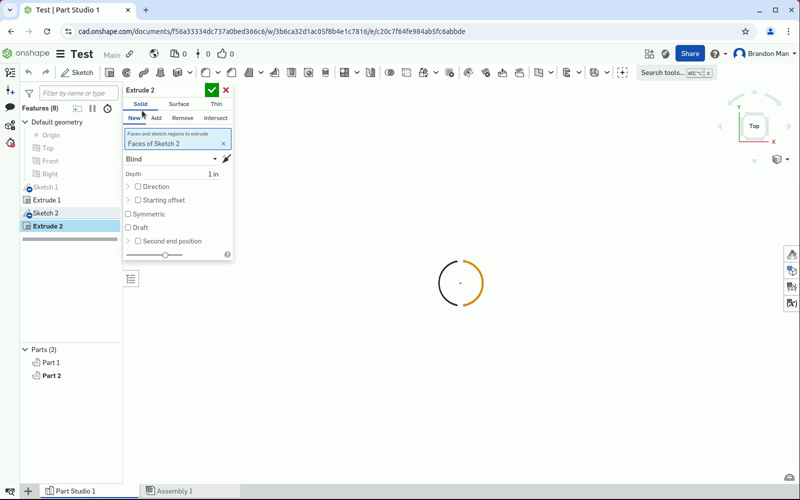
mouse_move(137, 120)
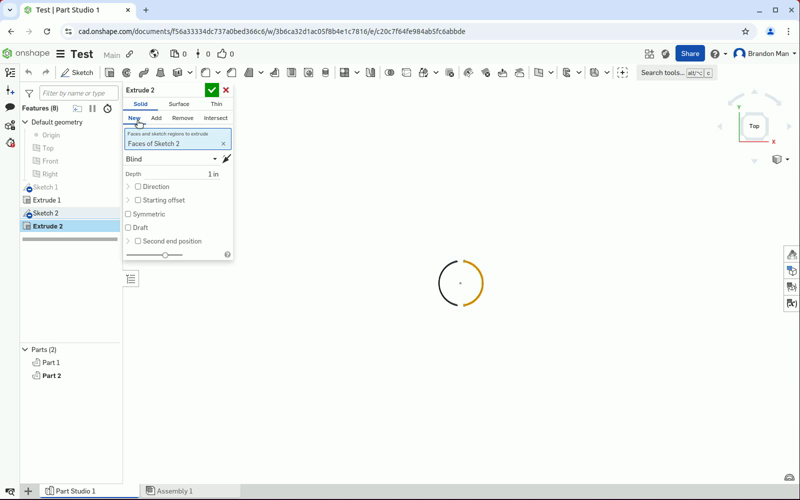
click(137, 120)
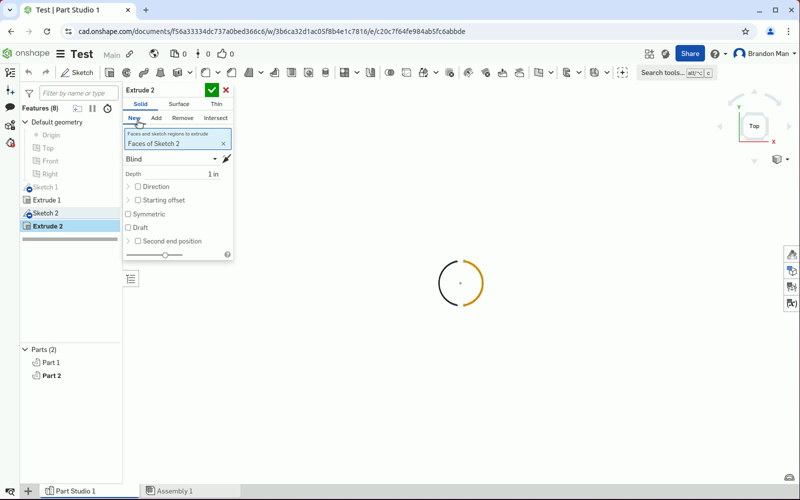
key(tab, 4)
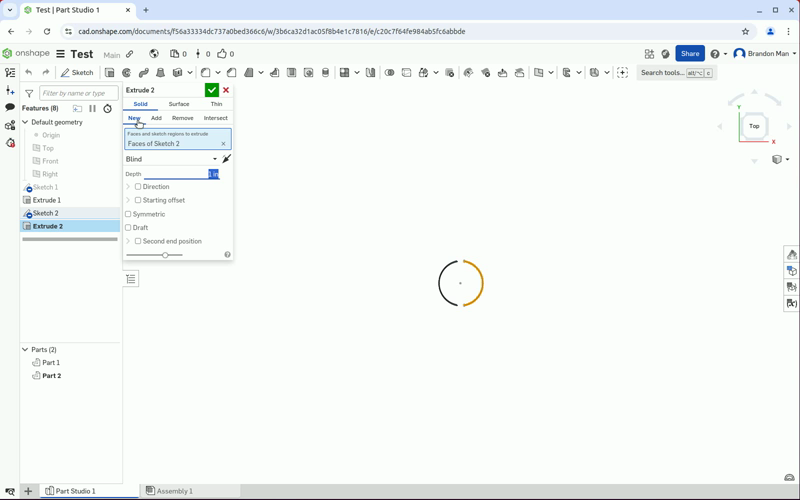
text(23.108)
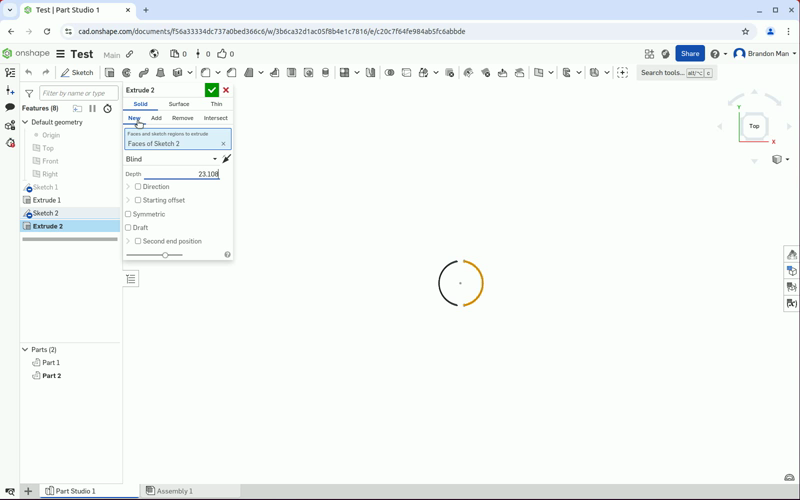
key(enter)
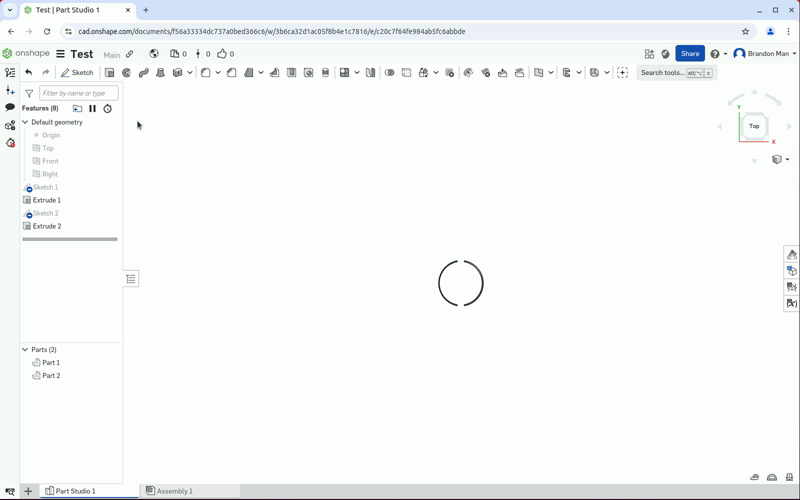
key(shift+h)
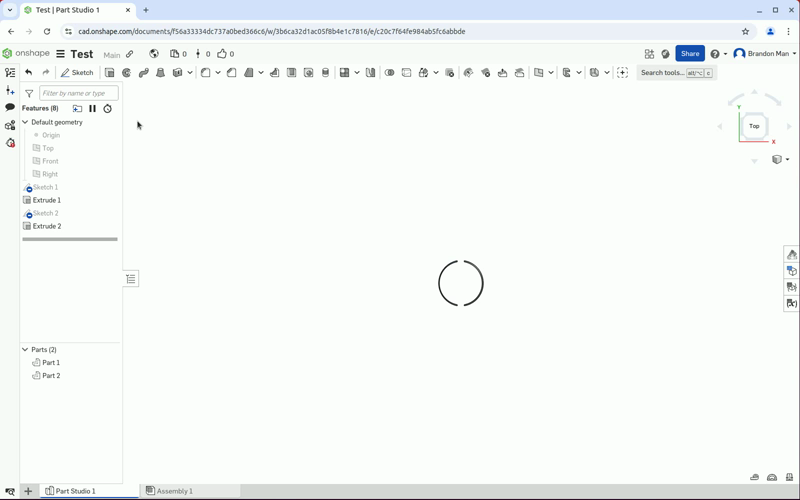
key(shift+h)
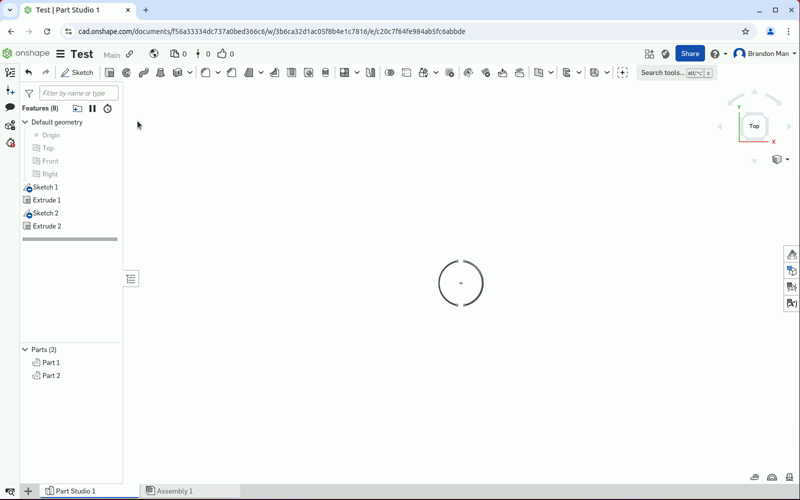
key(shift+7)
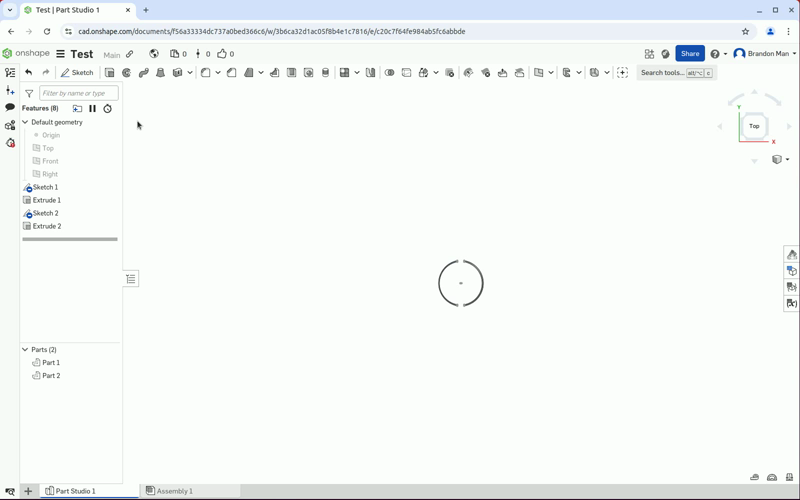
key(up, 3)
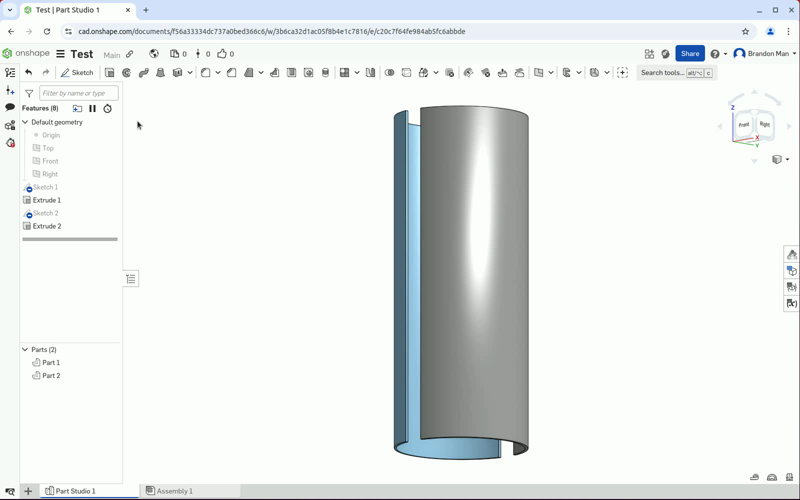
key(left, 3)
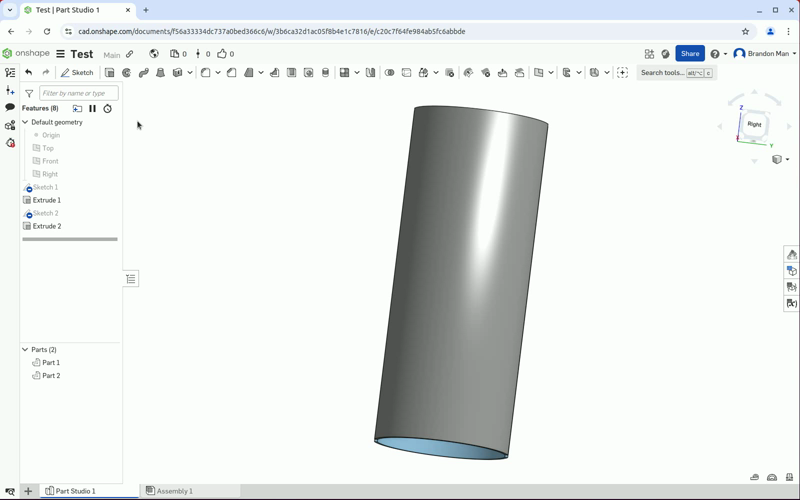
key(right, 3)
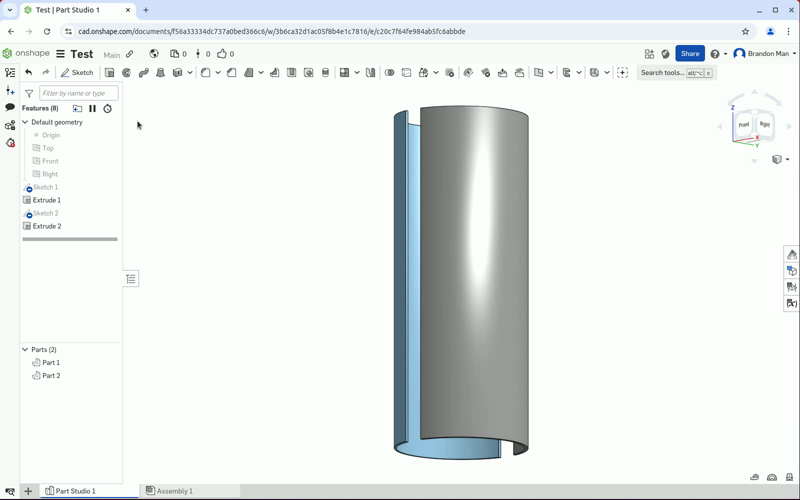
key(down, 3)
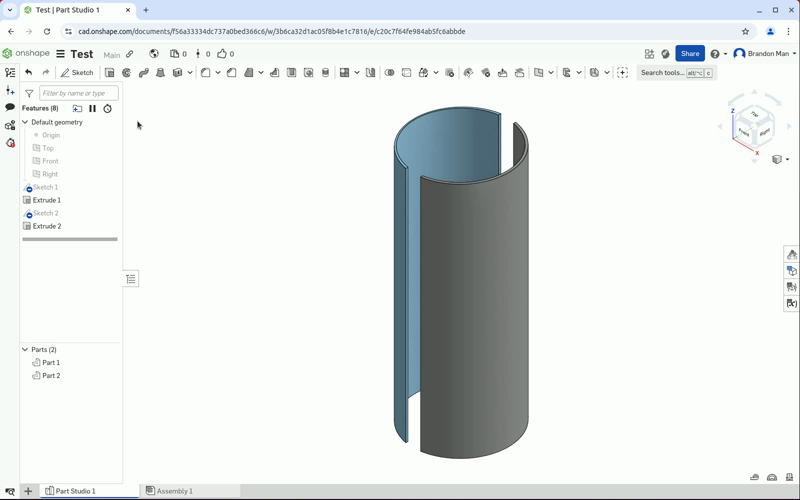
mouse_move(73, 189)
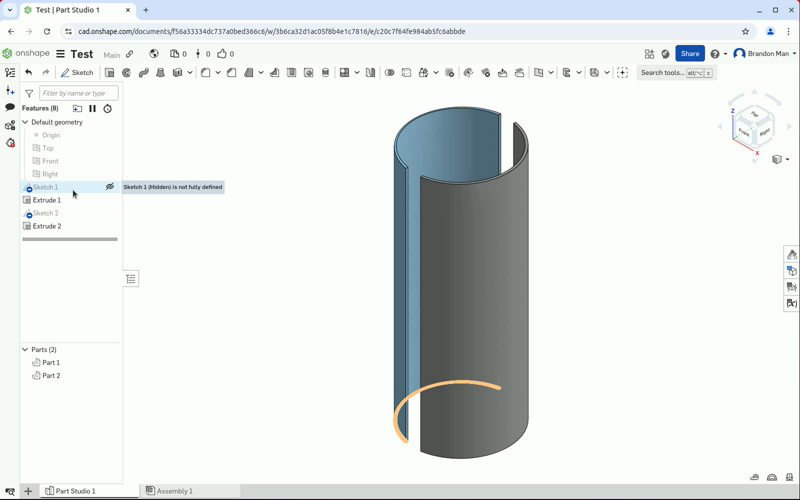
click(73, 189)